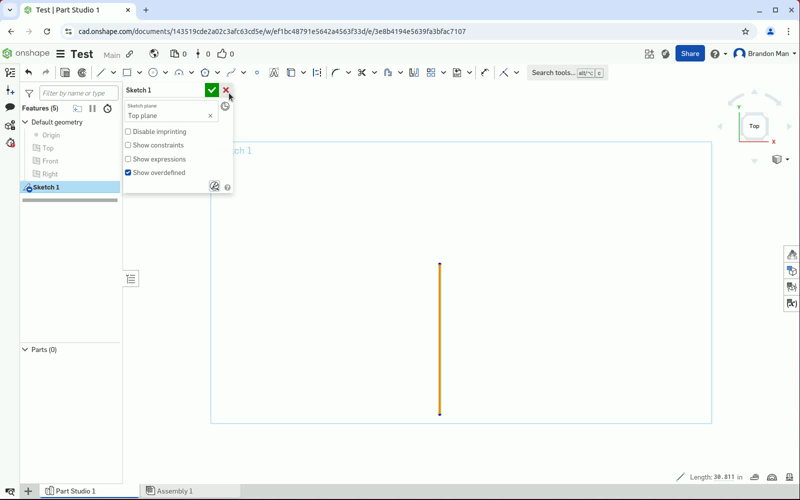
key(shift+h)
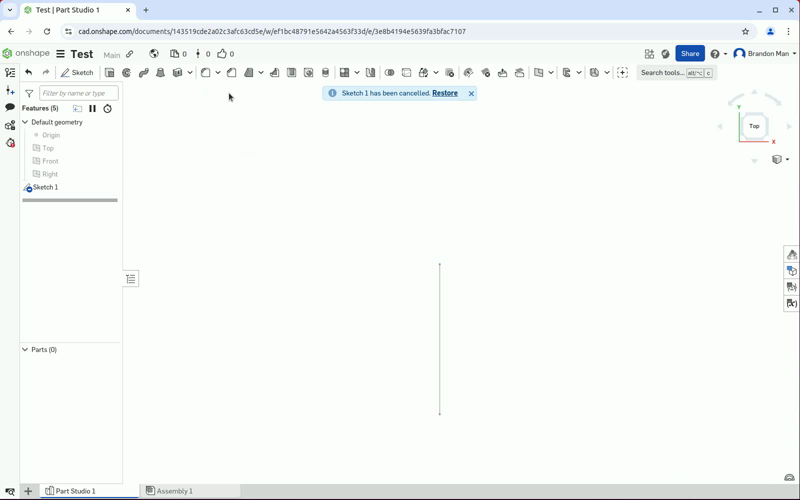
key(shift+s)
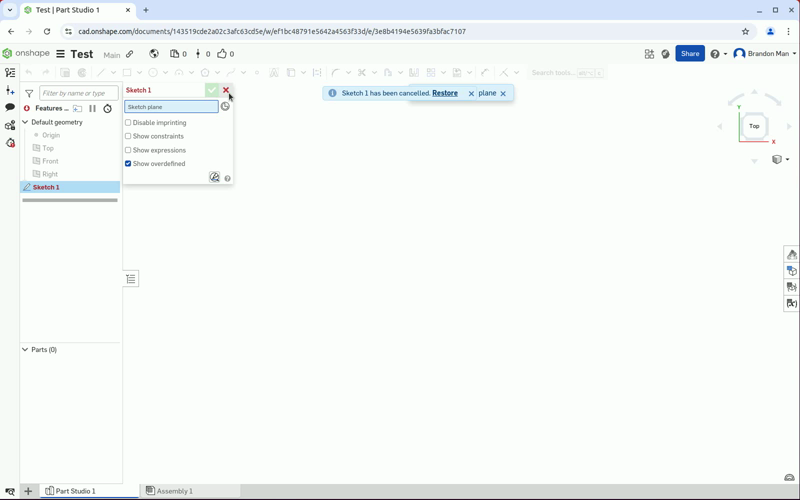
mouse_move(73, 150)
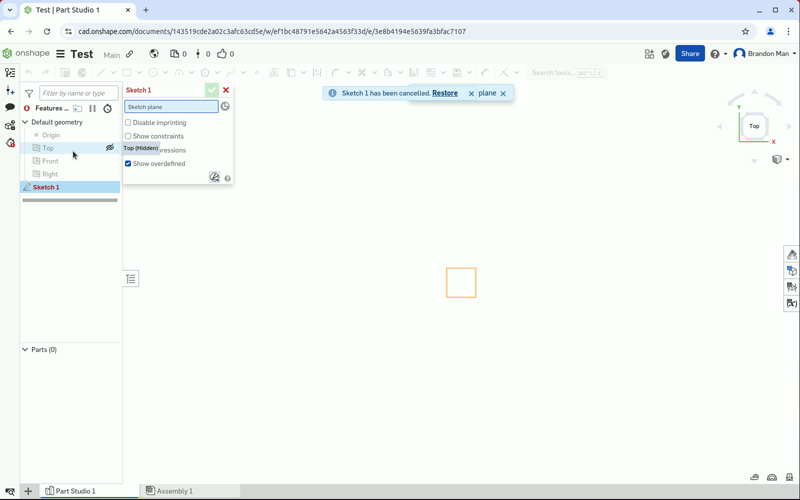
click(73, 150)
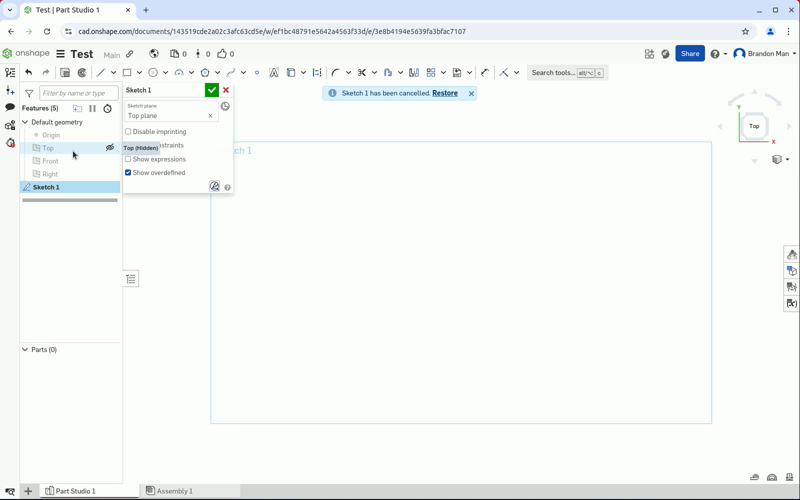
mouse_move(73, 352)
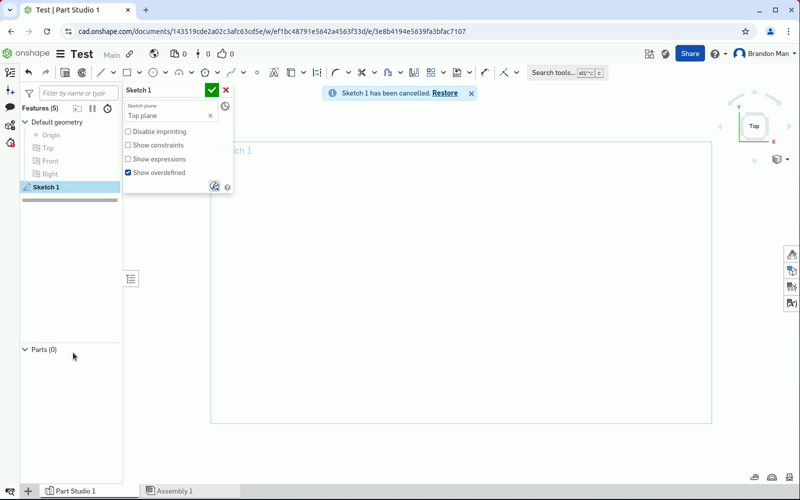
key(y)
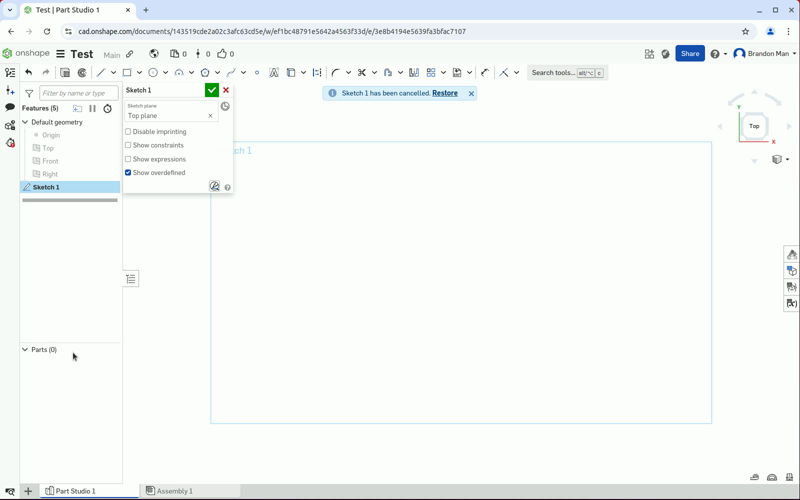
key(l)
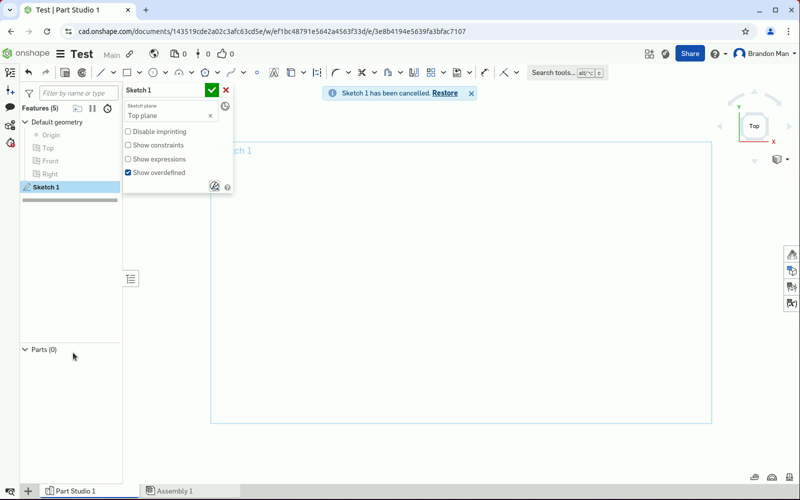
key_down(shift)
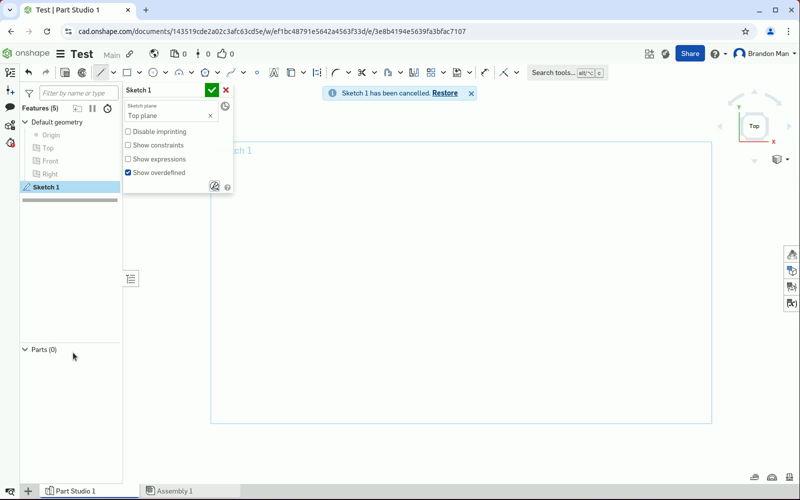
mouse_move(457, 286)
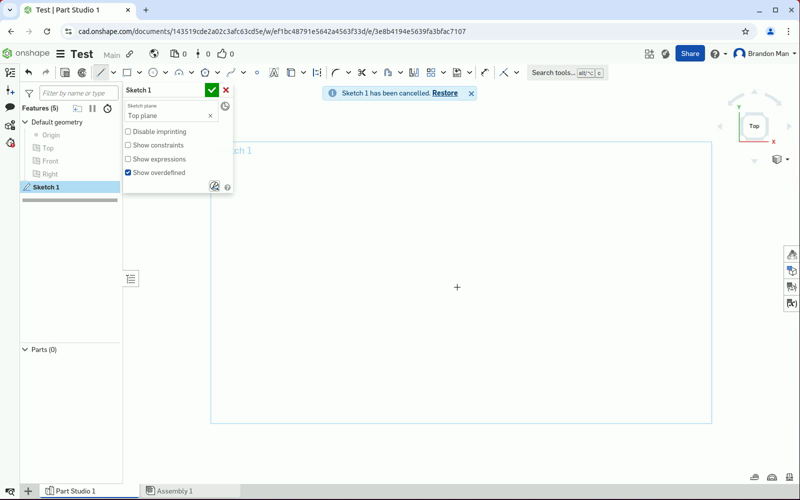
click(457, 286)
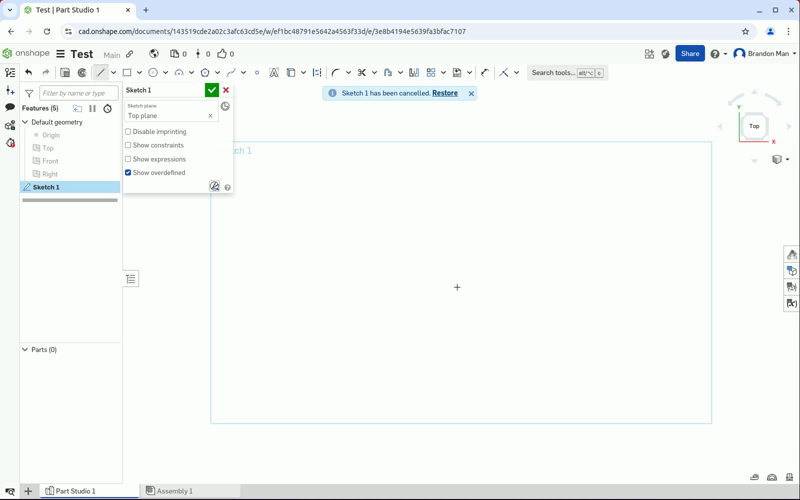
key_up(shift)
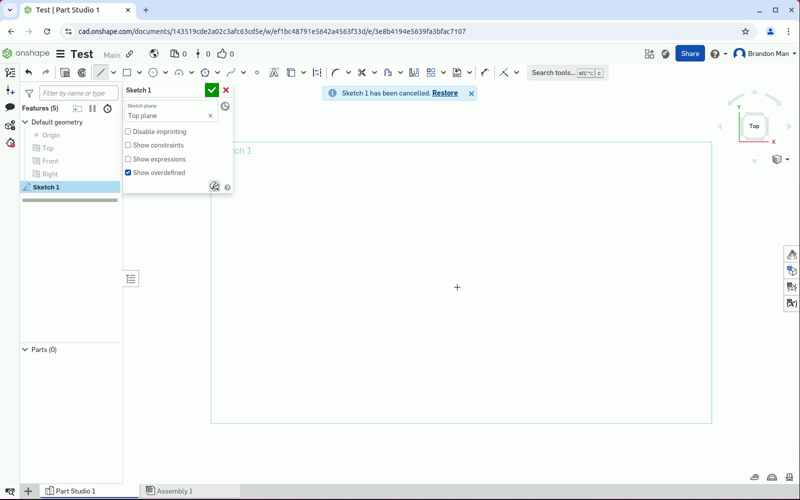
key_down(shift)
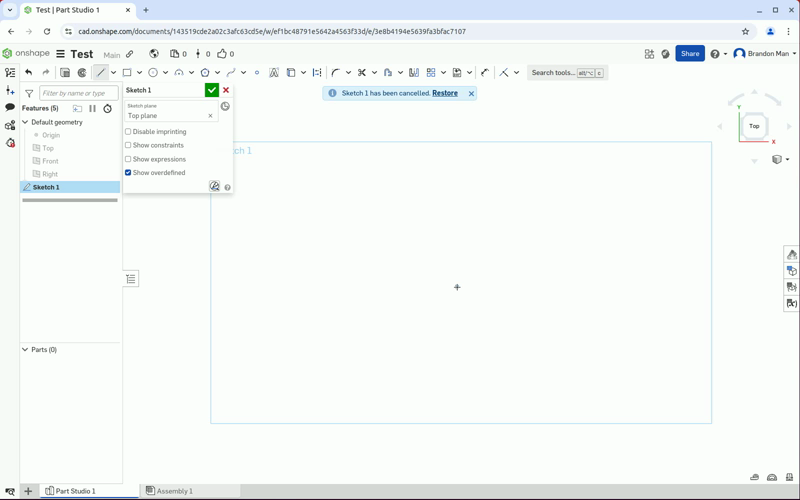
mouse_move(487, 286)
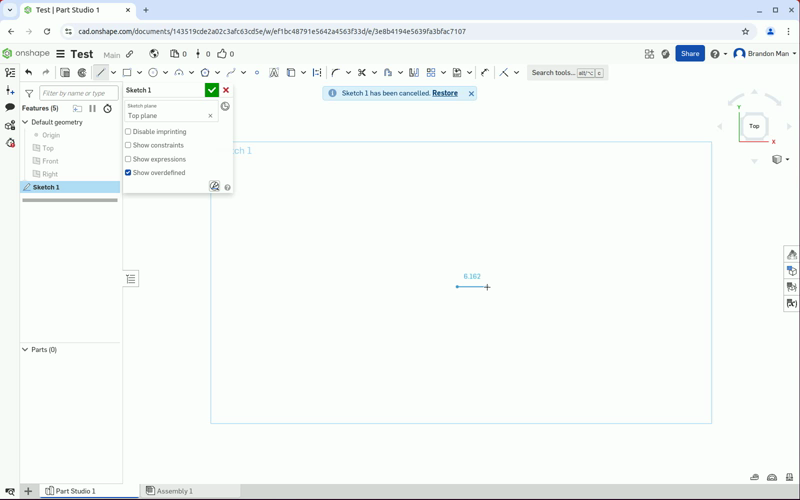
mouse_move(464, 286)
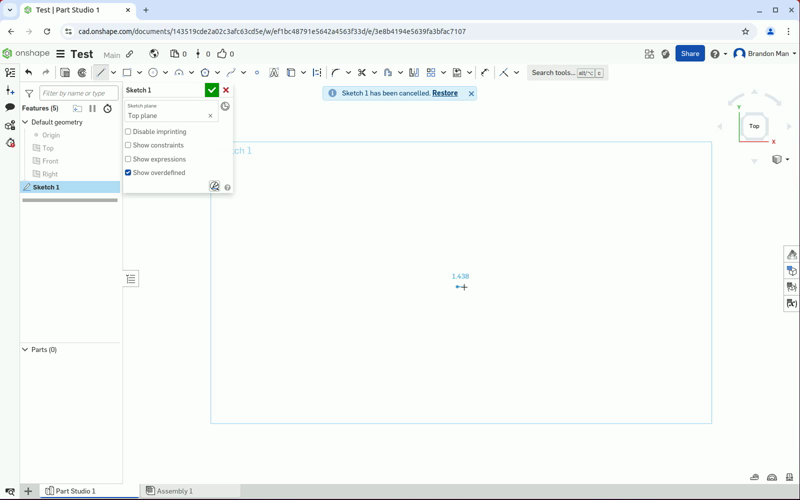
scroll(6)
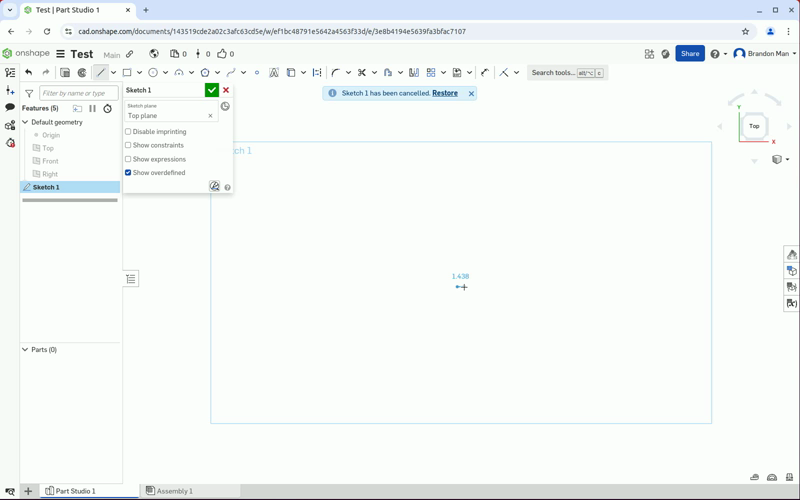
scroll(6)
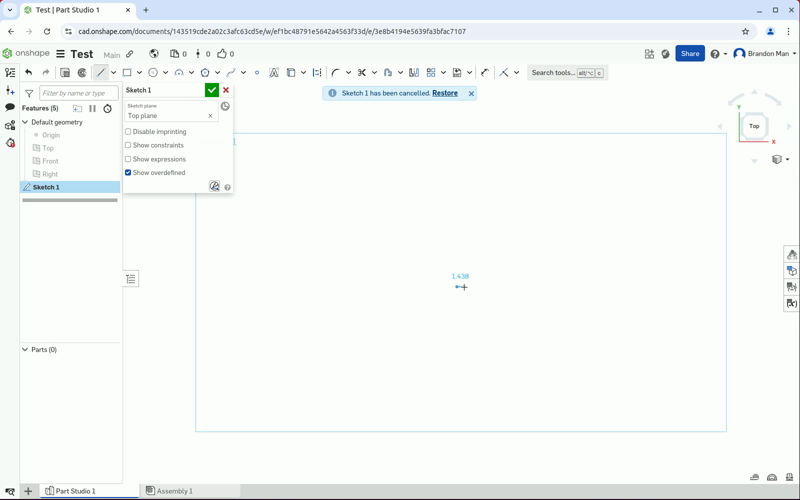
scroll(6)
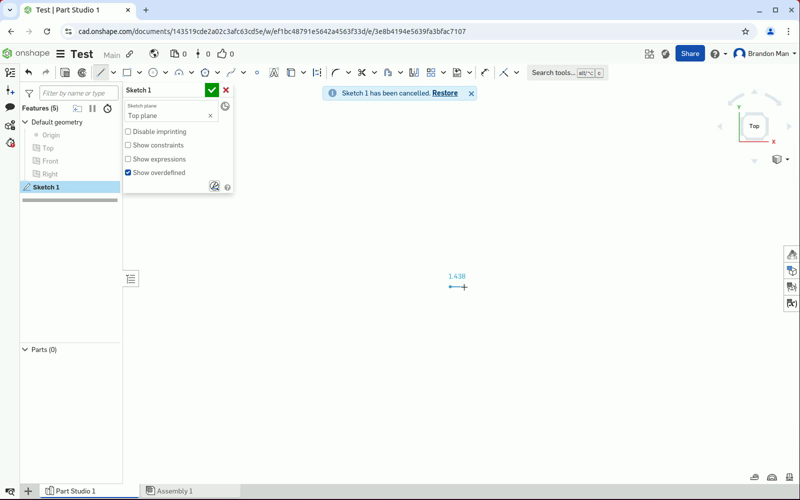
scroll(6)
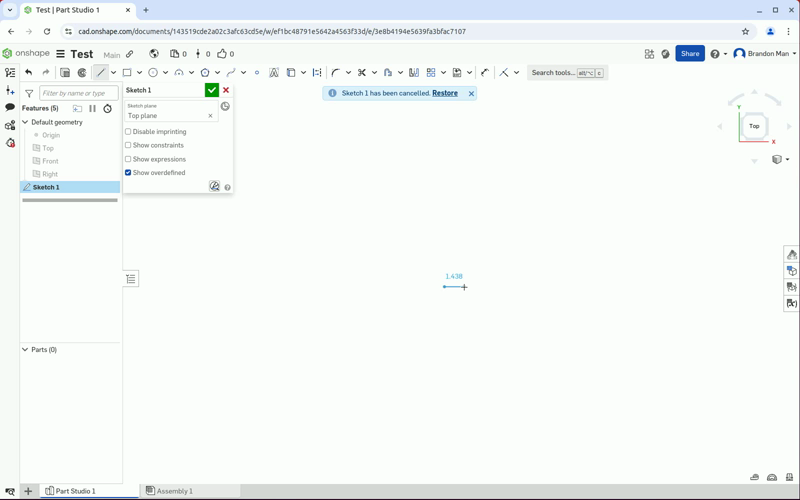
scroll(6)
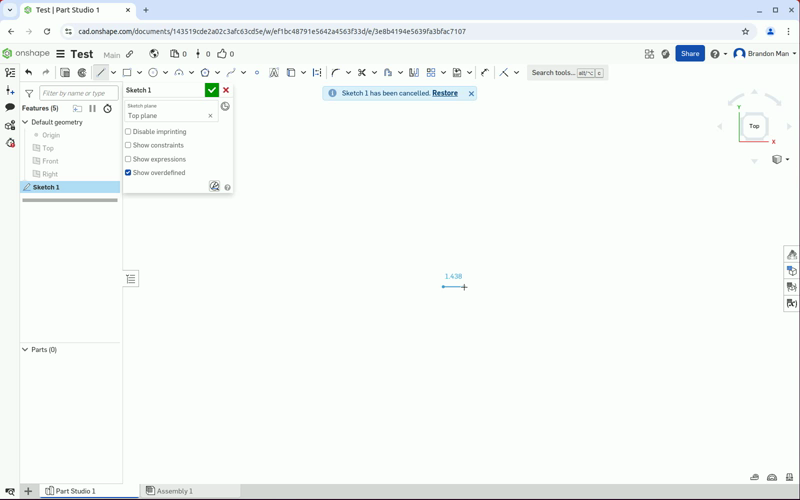
scroll(6)
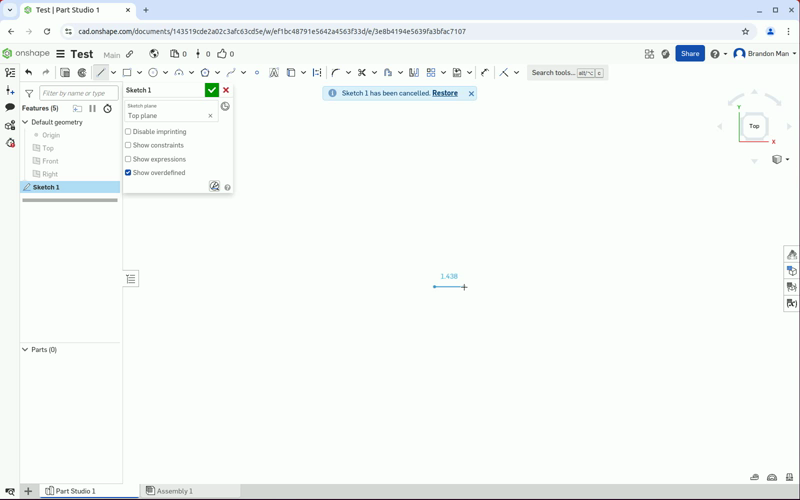
scroll(6)
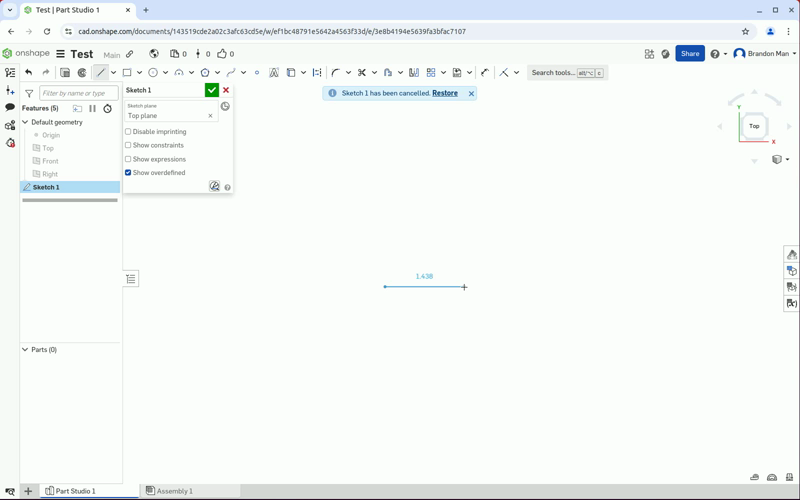
click(464, 286)
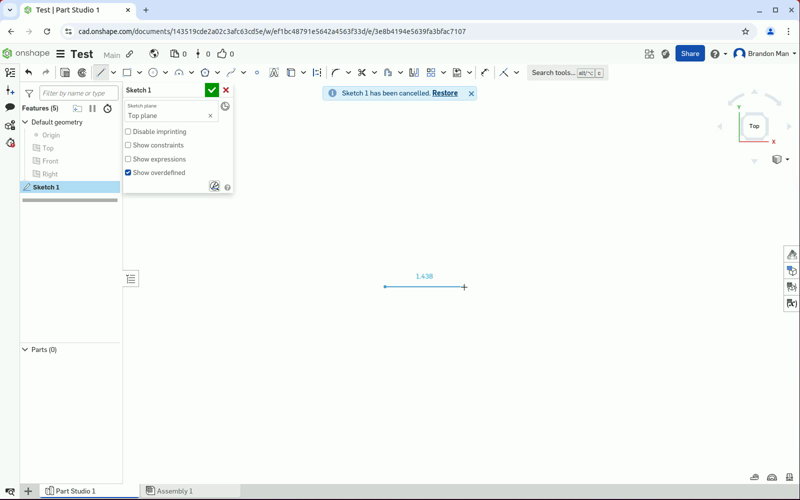
scroll(-6)
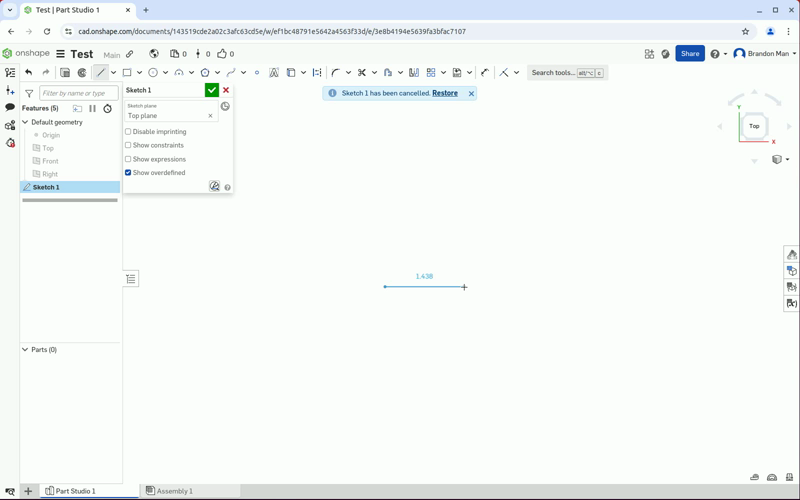
scroll(-6)
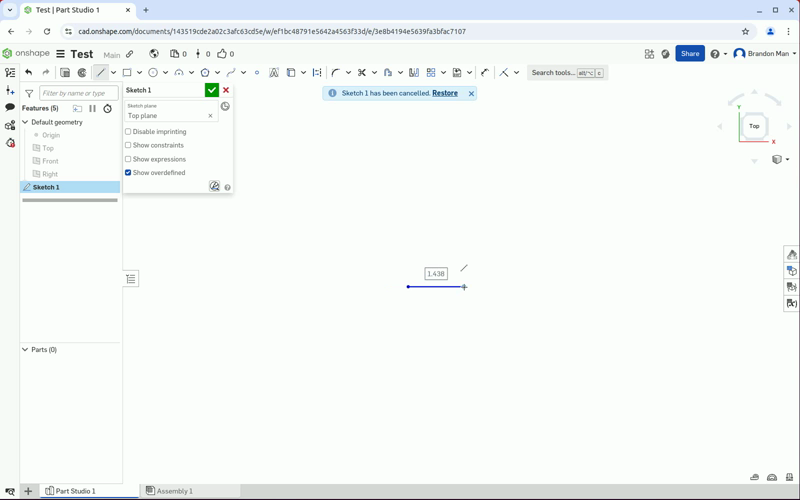
scroll(-6)
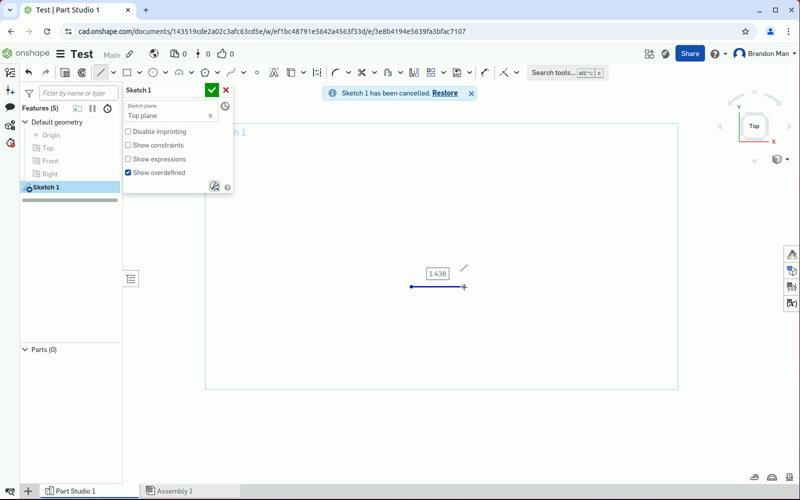
scroll(-6)
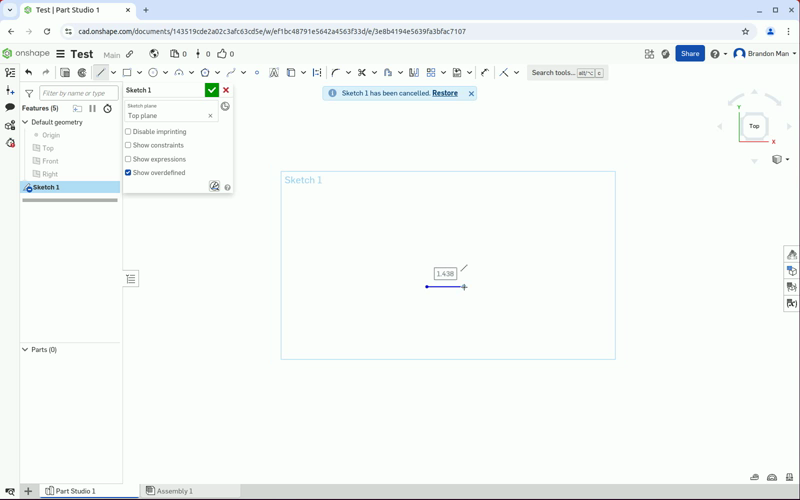
scroll(-6)
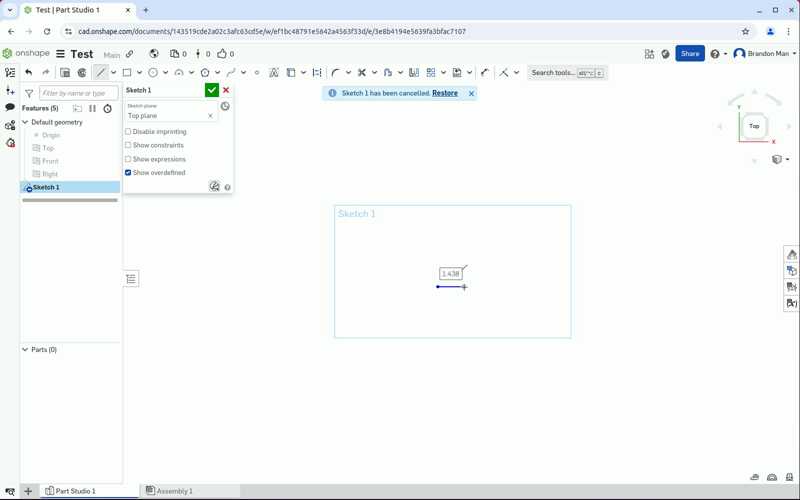
scroll(-6)
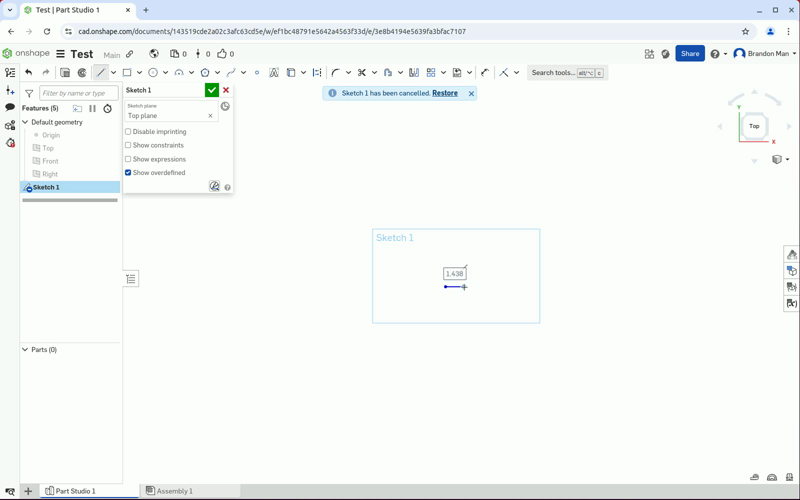
scroll(-6)
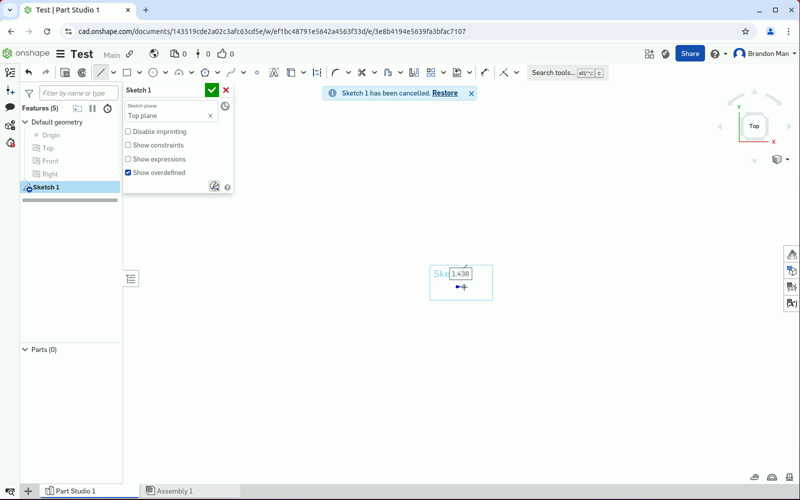
key_up(shift)
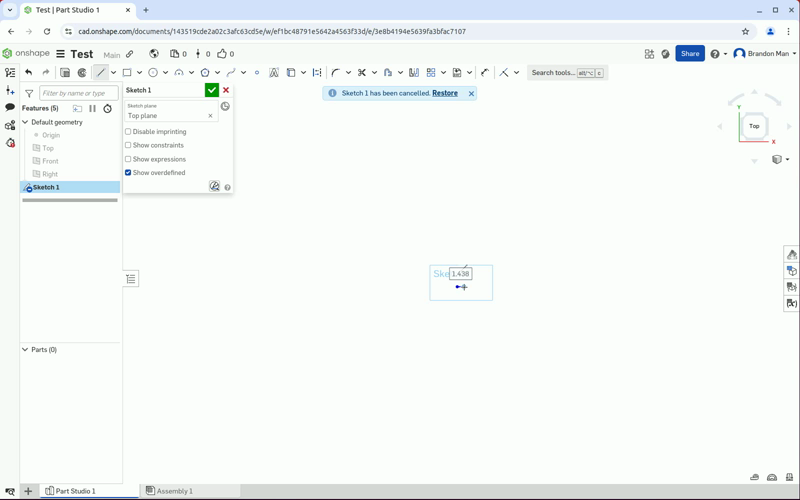
key_down(shift)
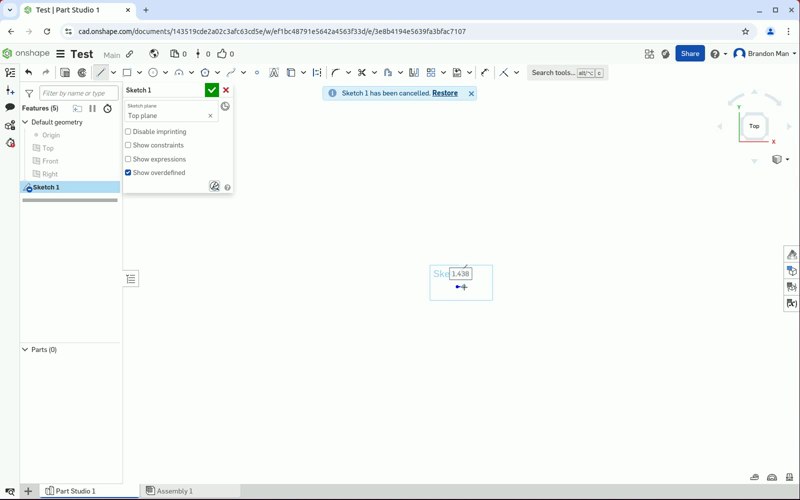
mouse_move(494, 286)
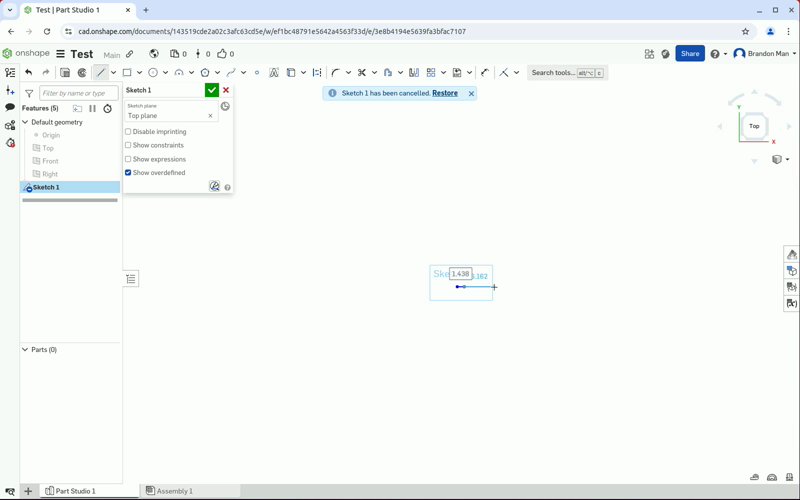
mouse_move(464, 279)
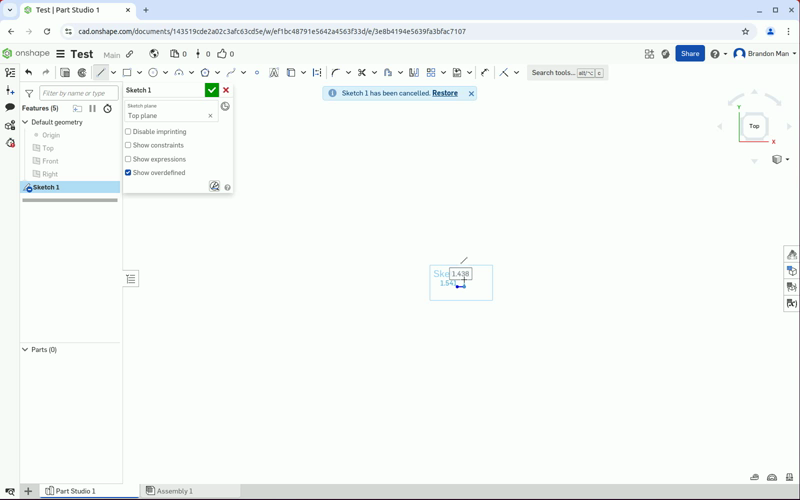
scroll(6)
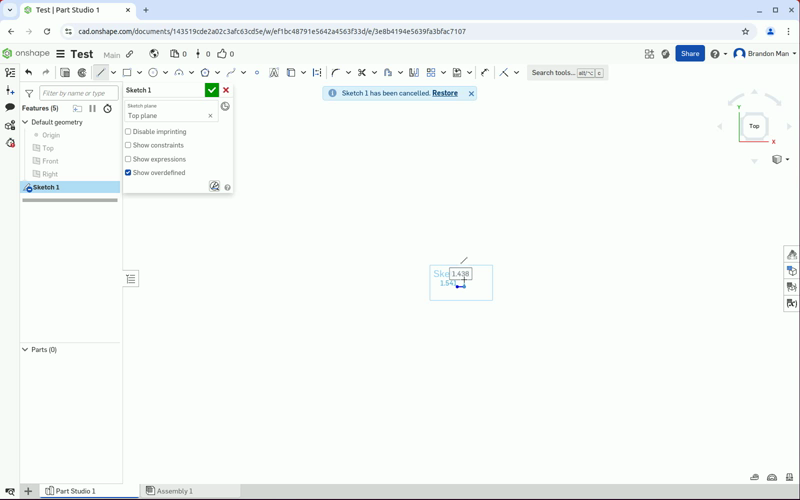
scroll(6)
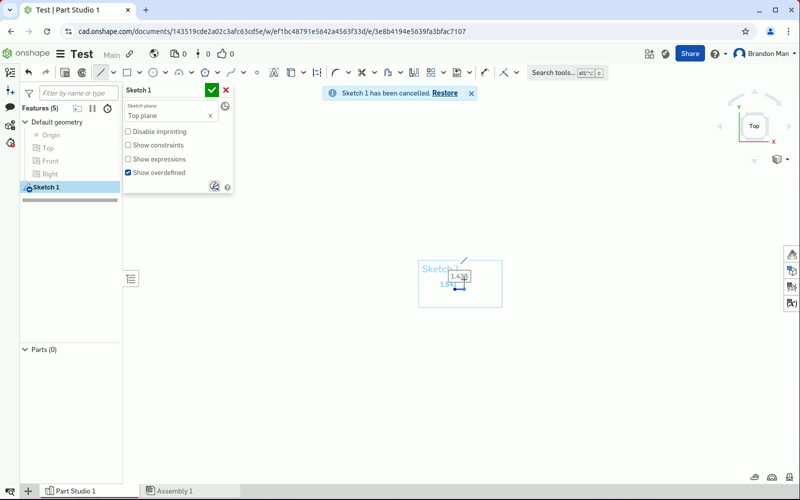
scroll(6)
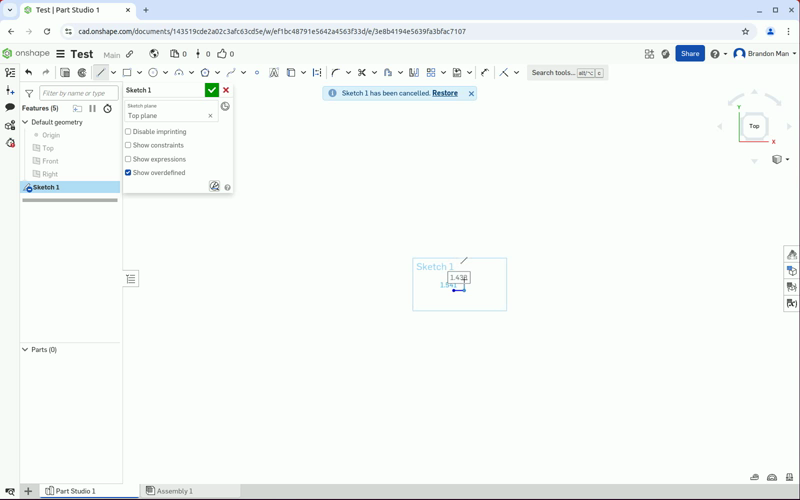
scroll(6)
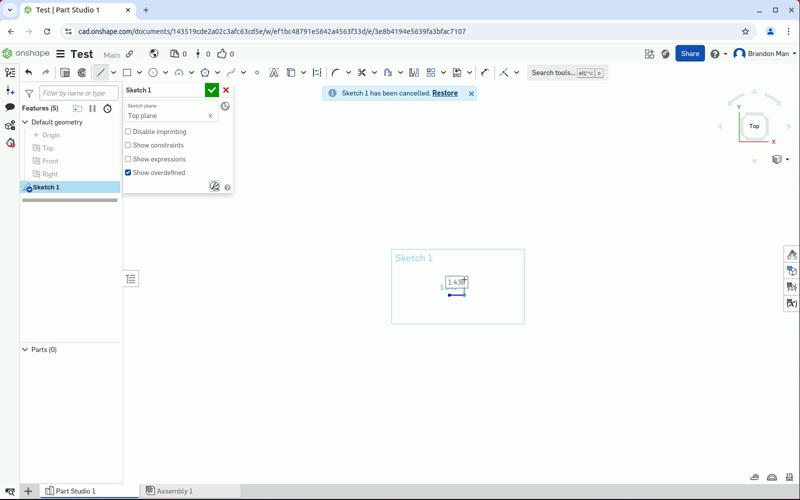
scroll(6)
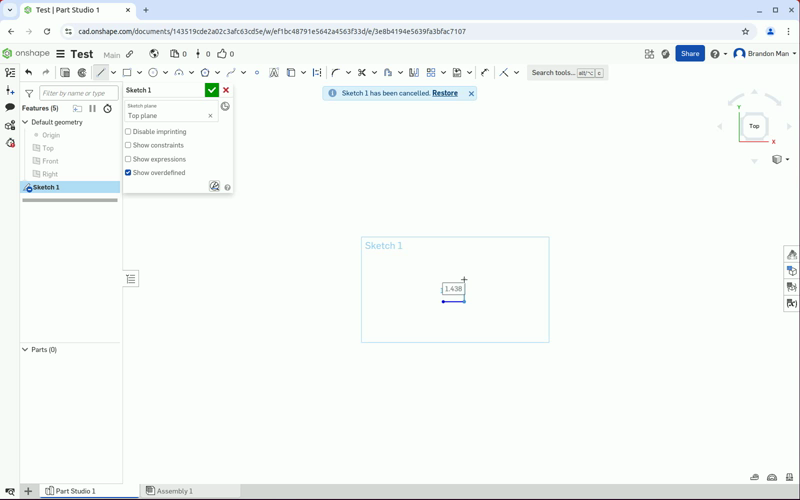
scroll(6)
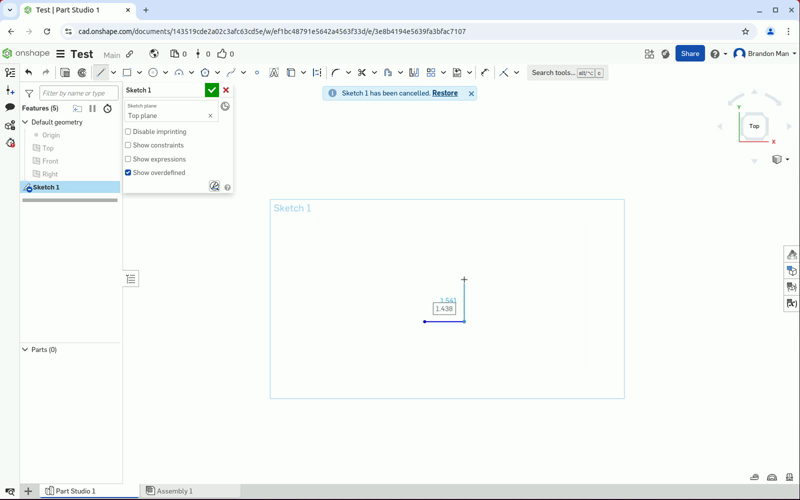
scroll(6)
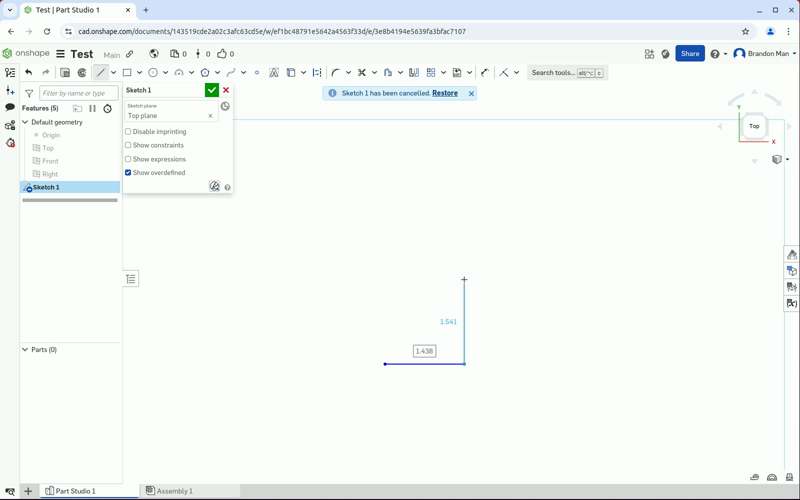
click(464, 279)
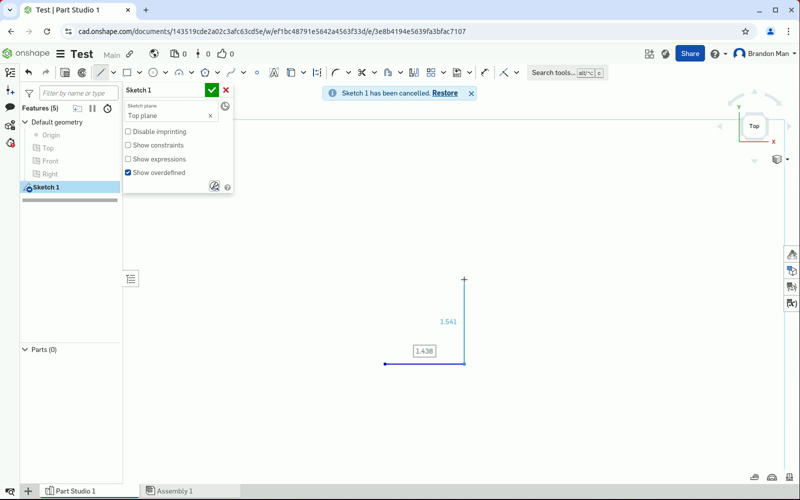
scroll(-6)
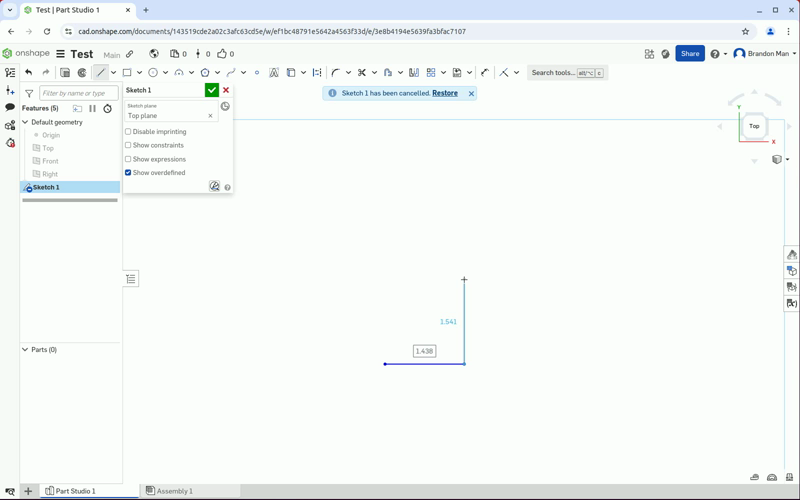
scroll(-6)
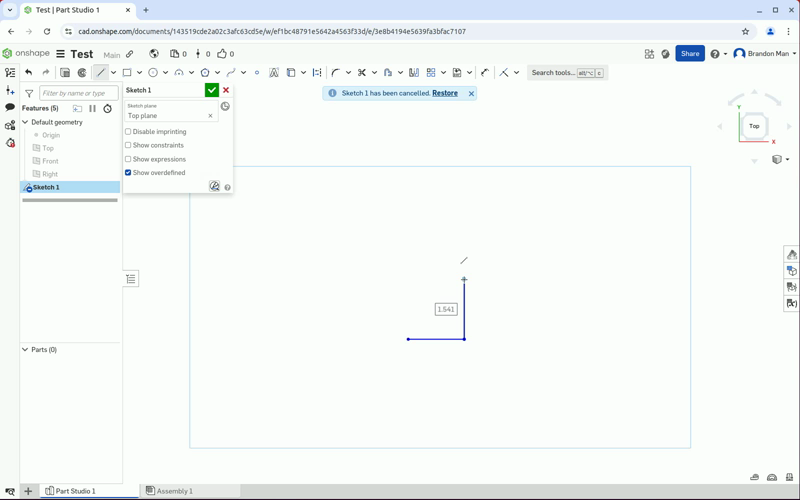
scroll(-6)
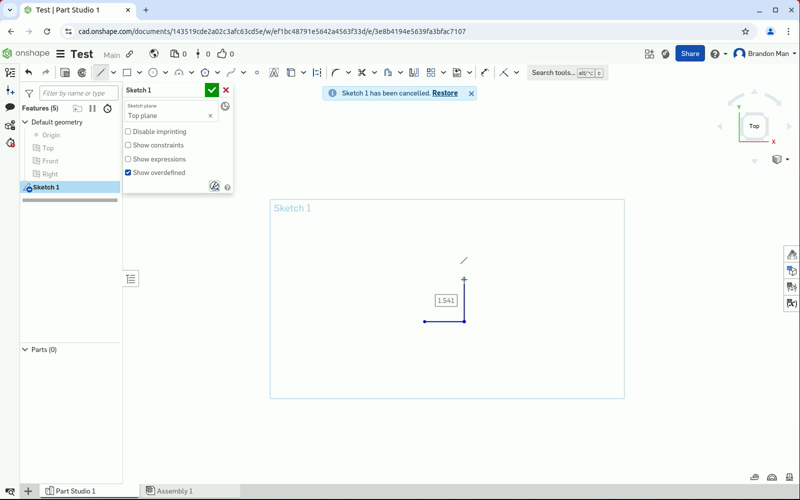
scroll(-6)
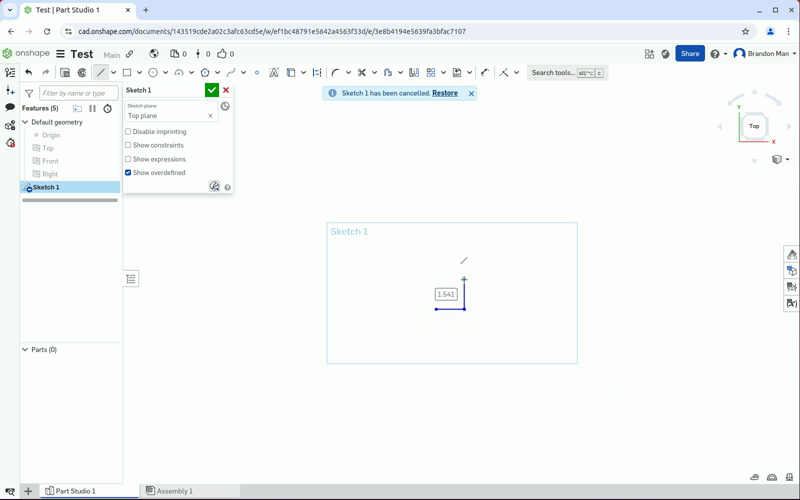
scroll(-6)
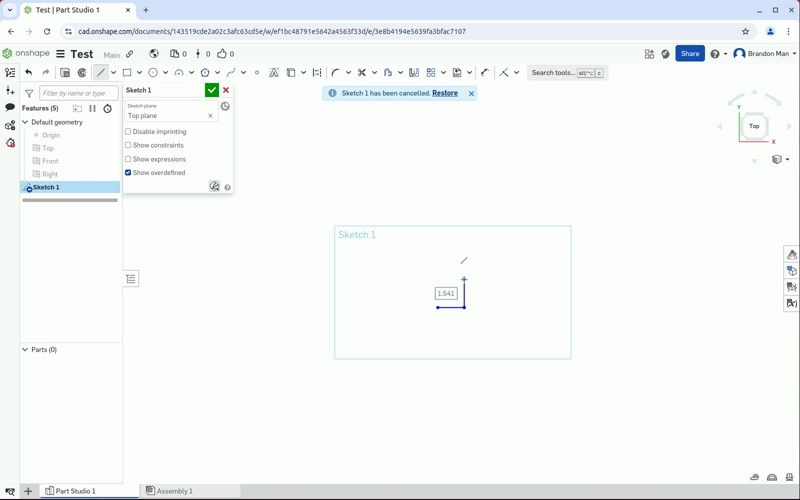
scroll(-6)
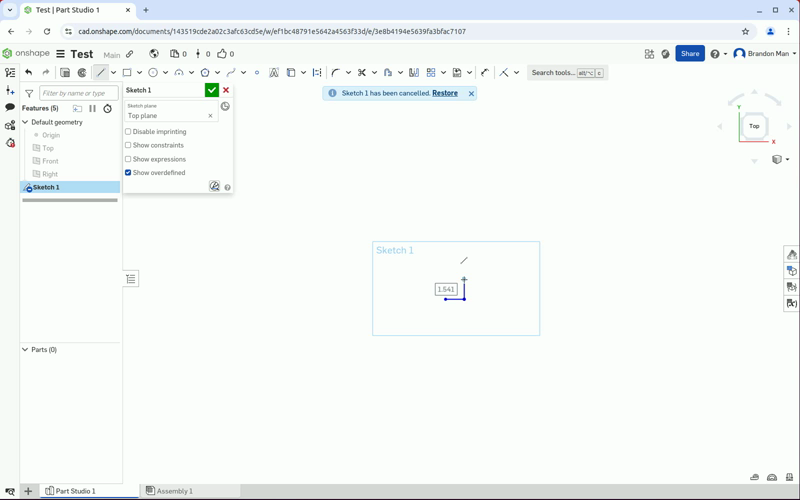
scroll(-6)
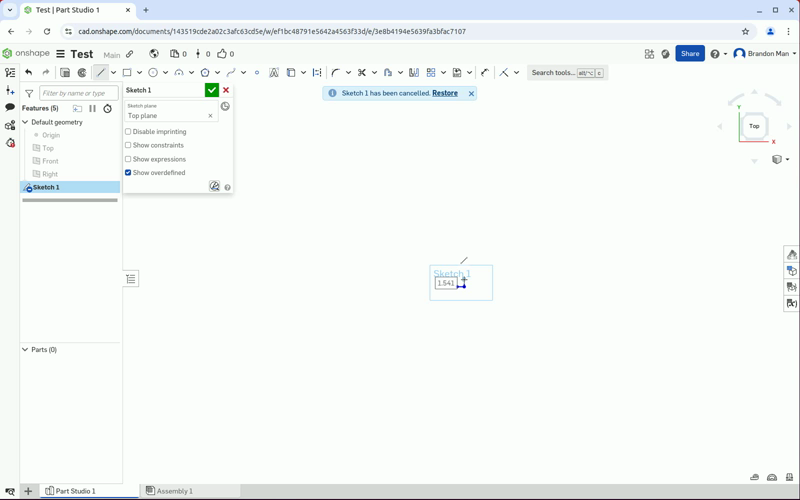
key_up(shift)
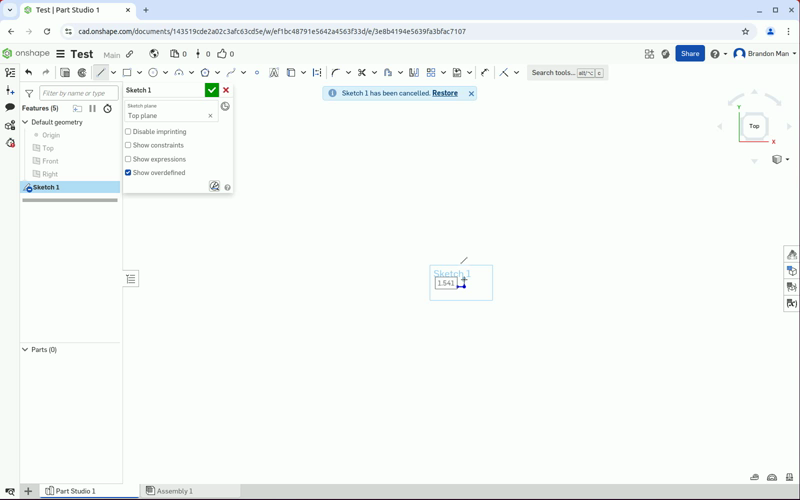
key_down(shift)
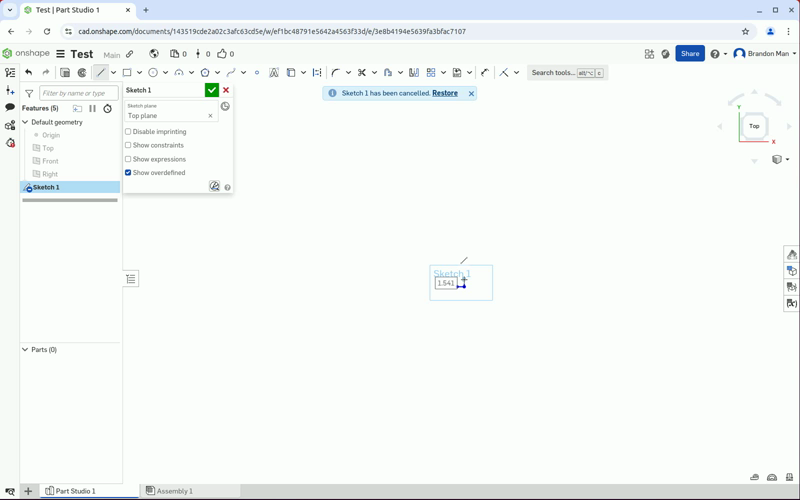
mouse_move(494, 279)
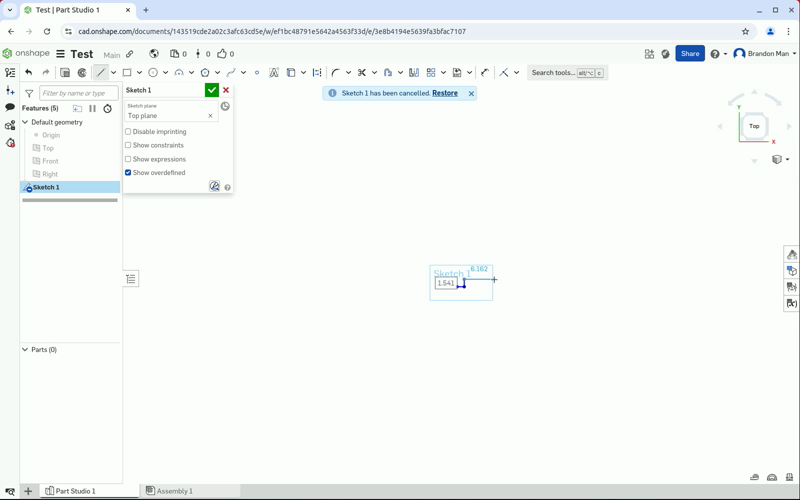
mouse_move(457, 279)
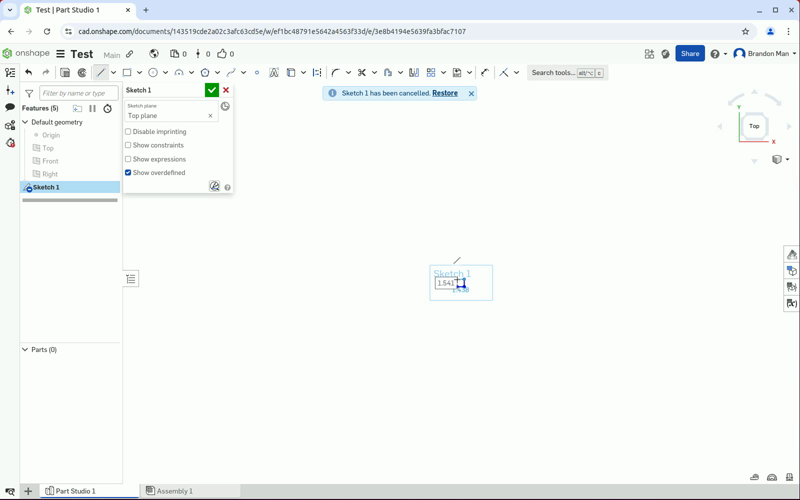
scroll(6)
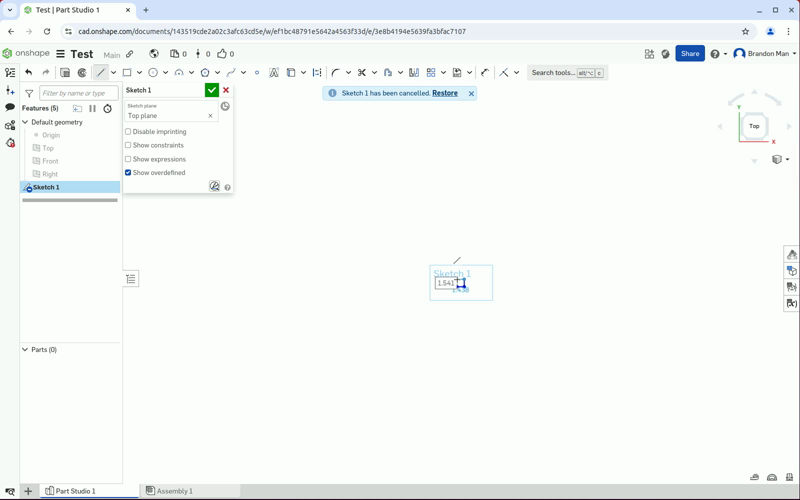
scroll(6)
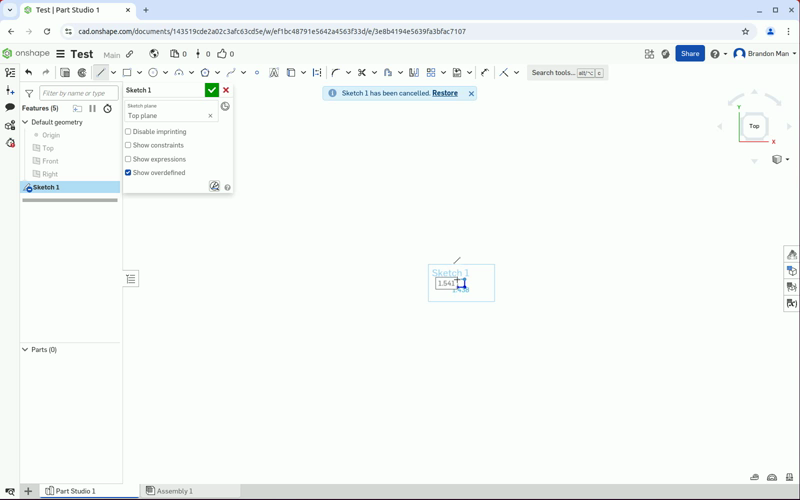
scroll(6)
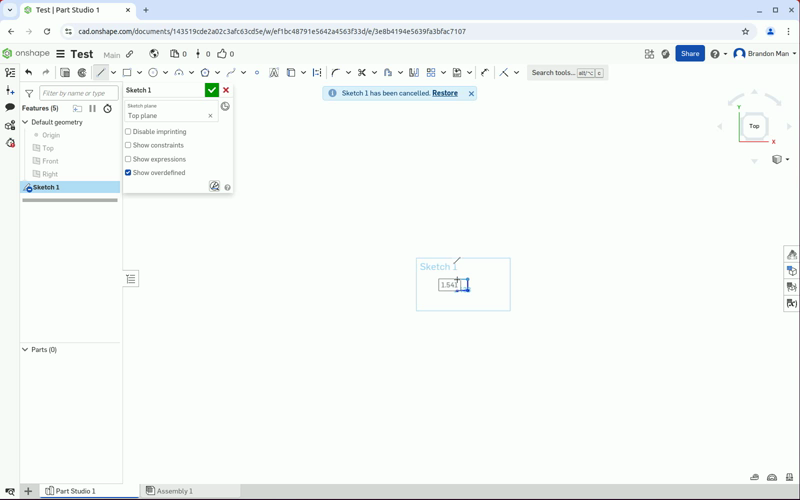
scroll(6)
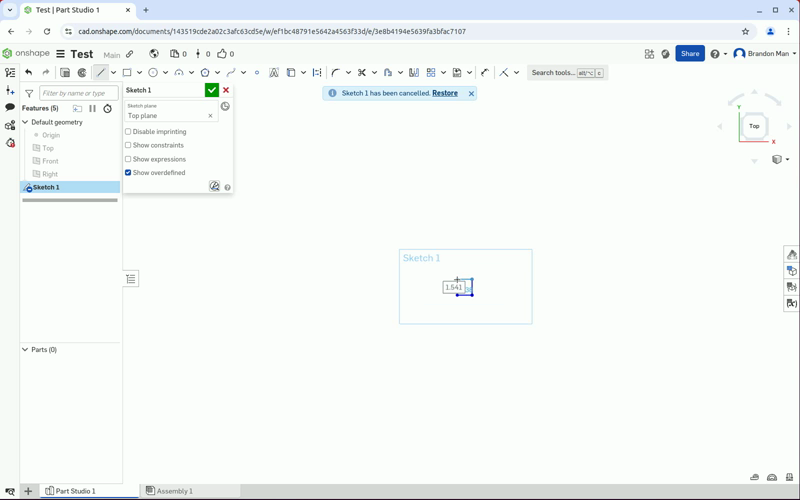
scroll(6)
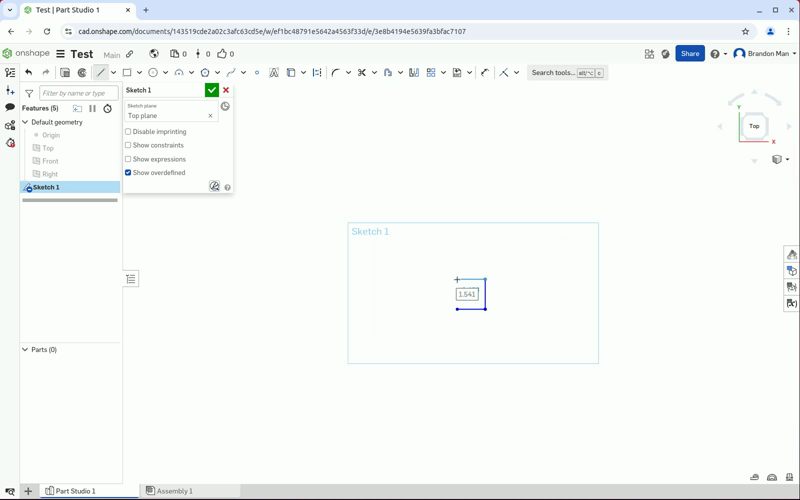
scroll(6)
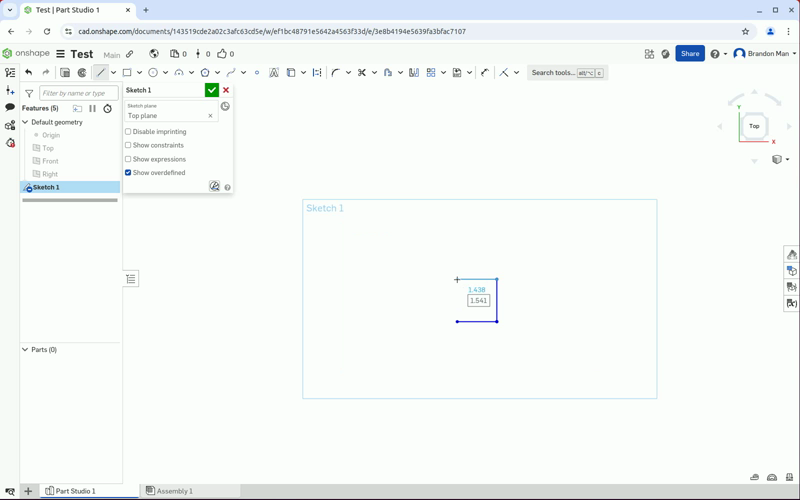
scroll(6)
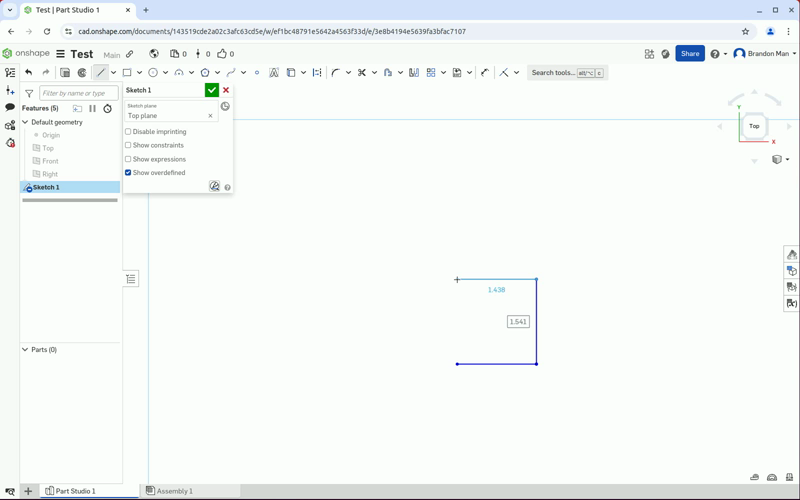
click(457, 279)
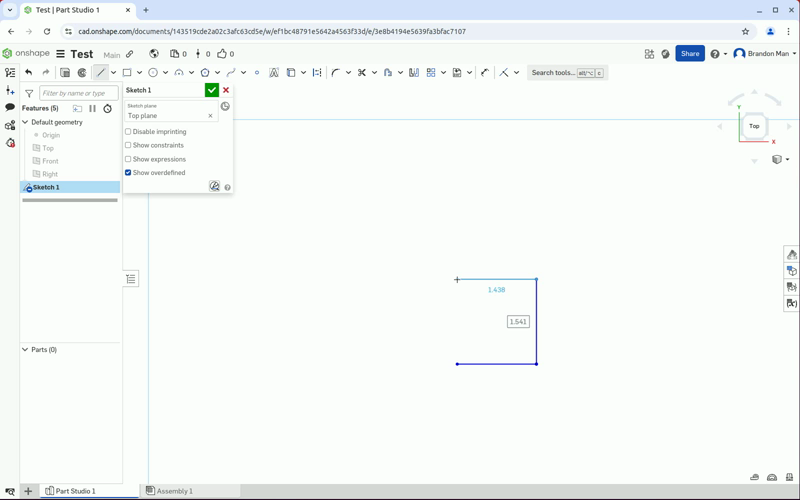
scroll(-6)
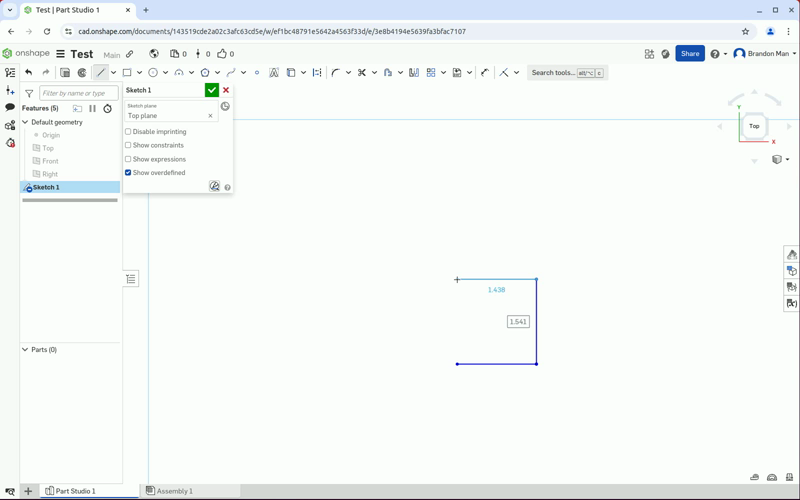
scroll(-6)
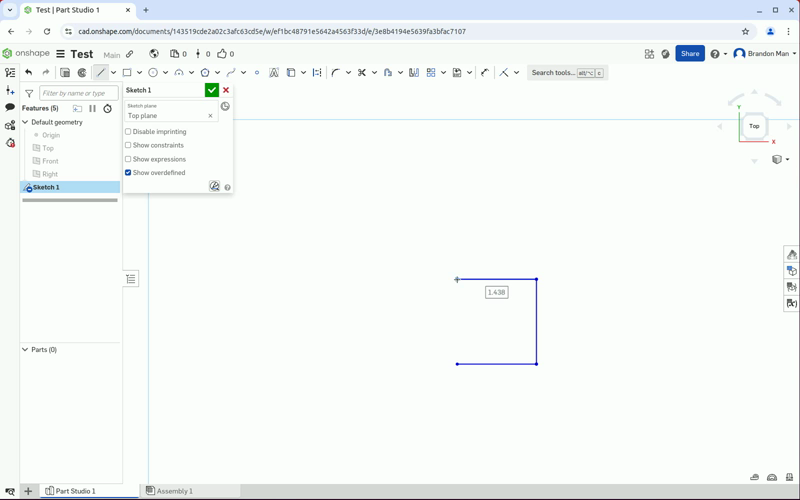
scroll(-6)
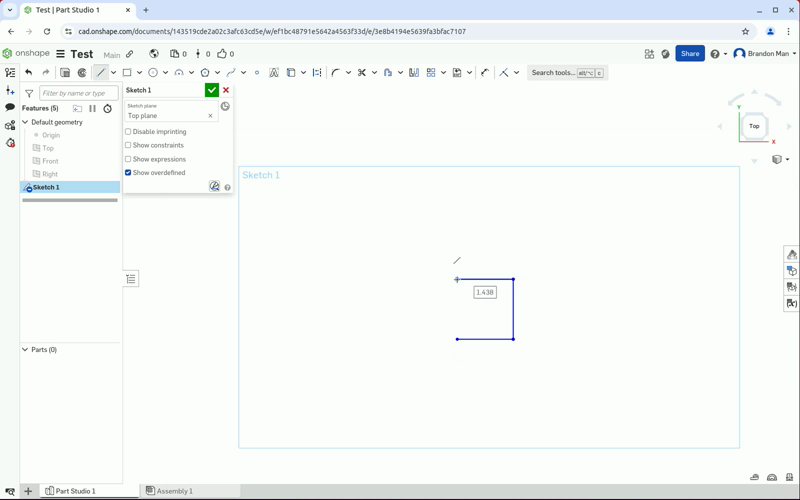
scroll(-6)
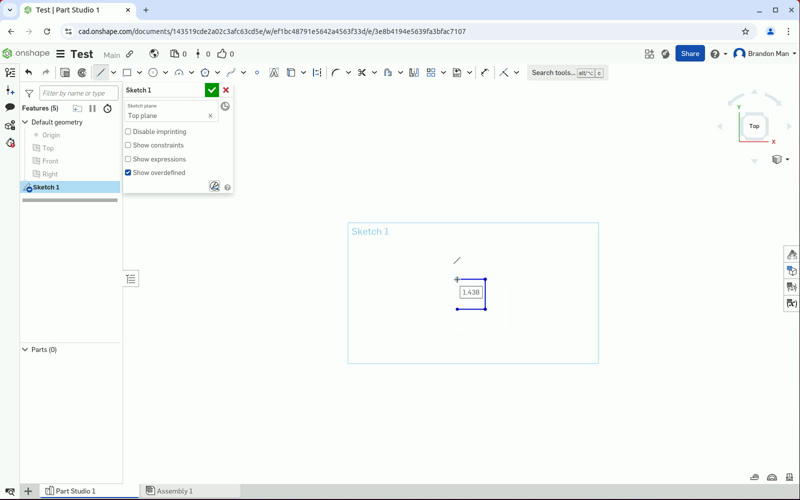
scroll(-6)
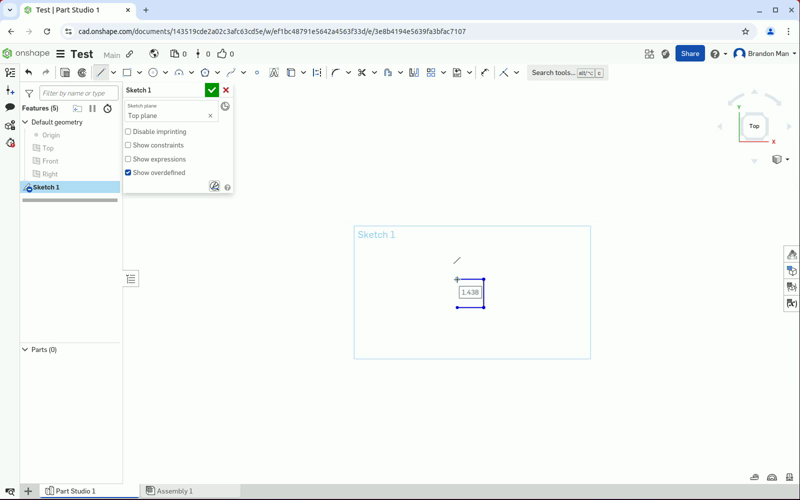
scroll(-6)
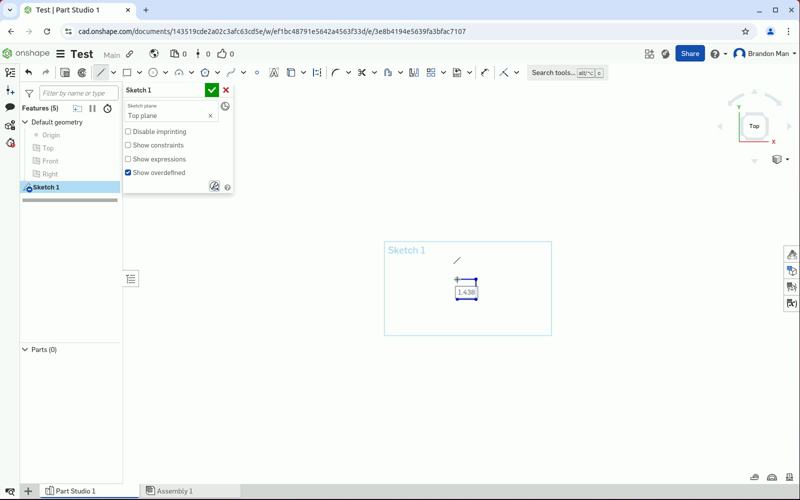
scroll(-6)
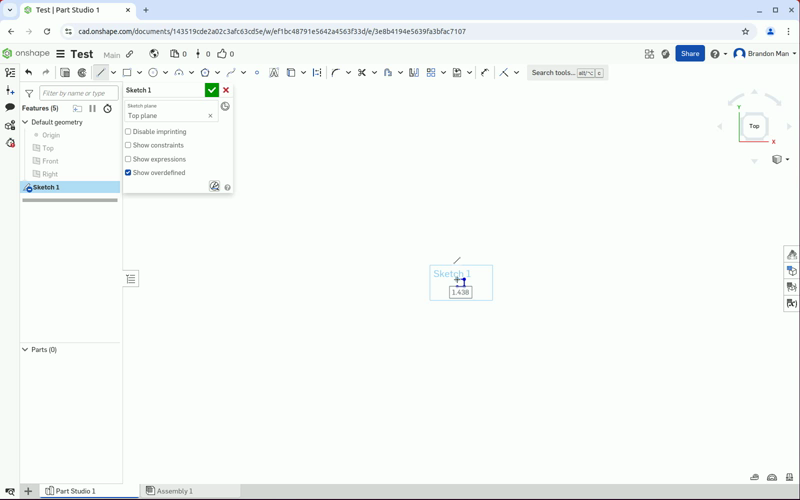
key_up(shift)
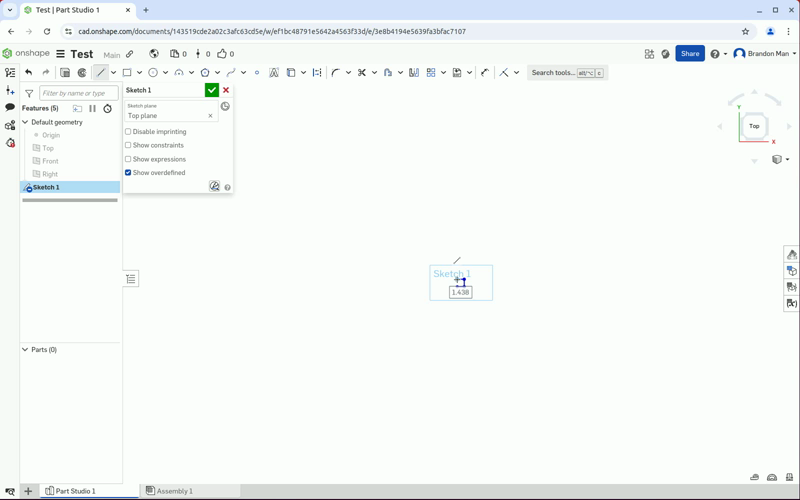
mouse_move(487, 279)
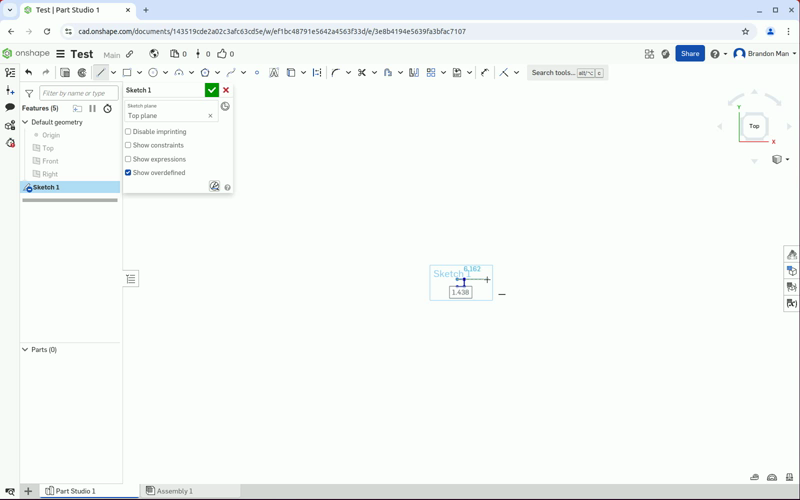
key_down(shift)
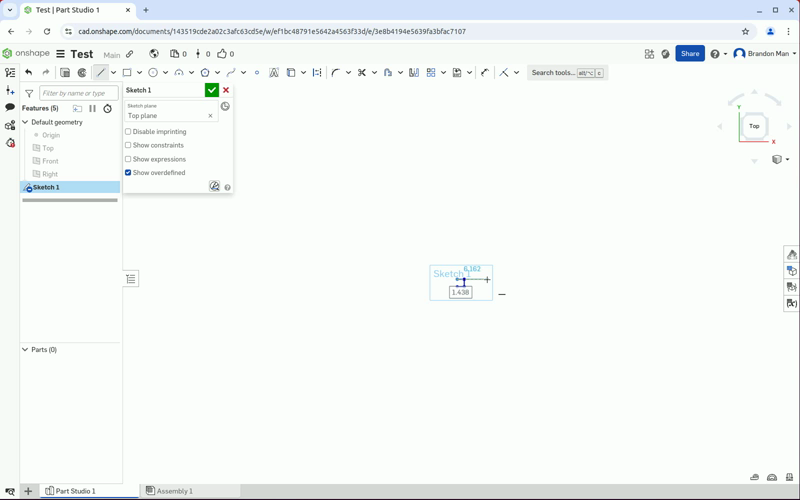
mouse_move(457, 286)
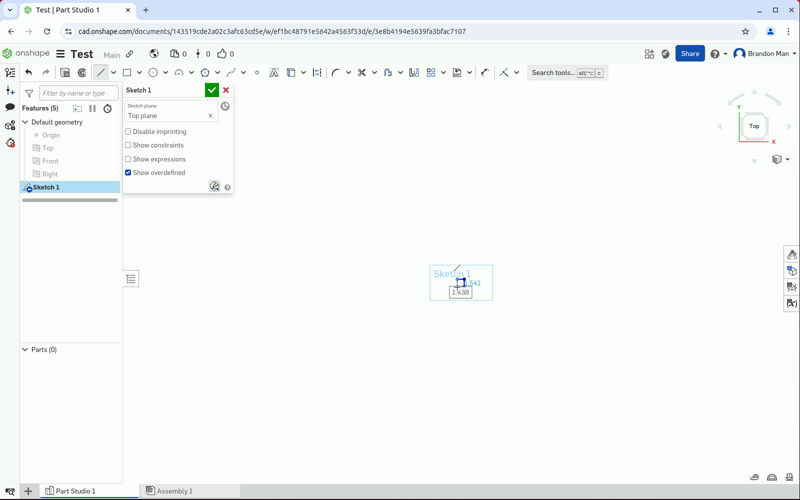
scroll(6)
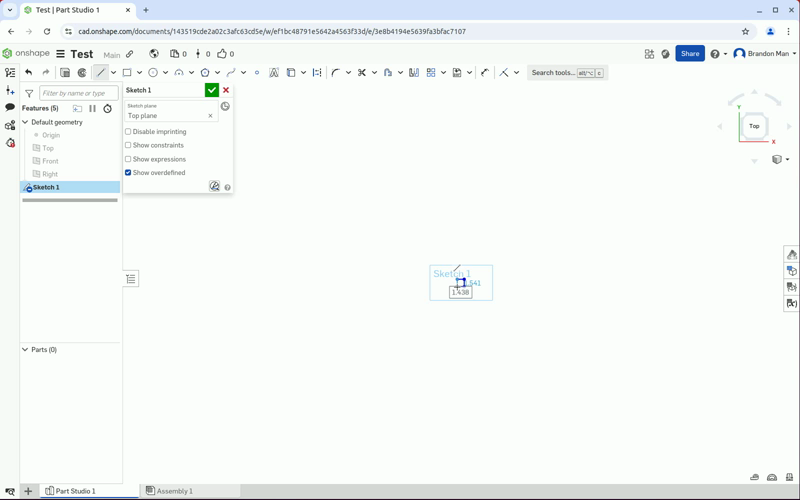
scroll(6)
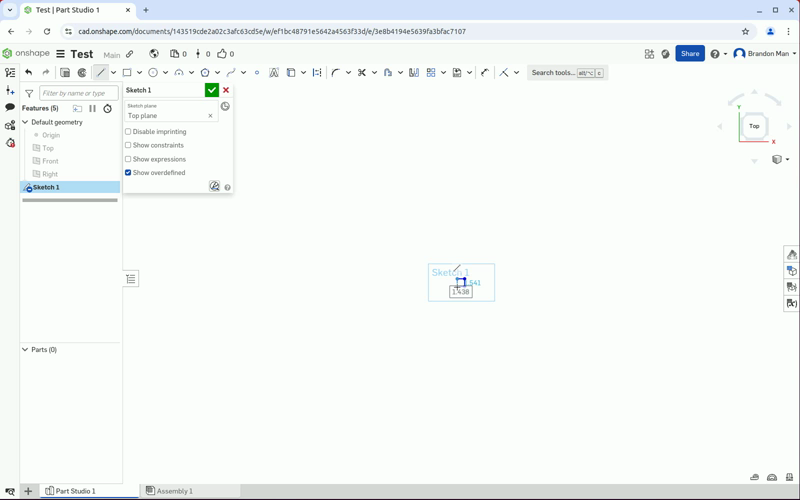
scroll(6)
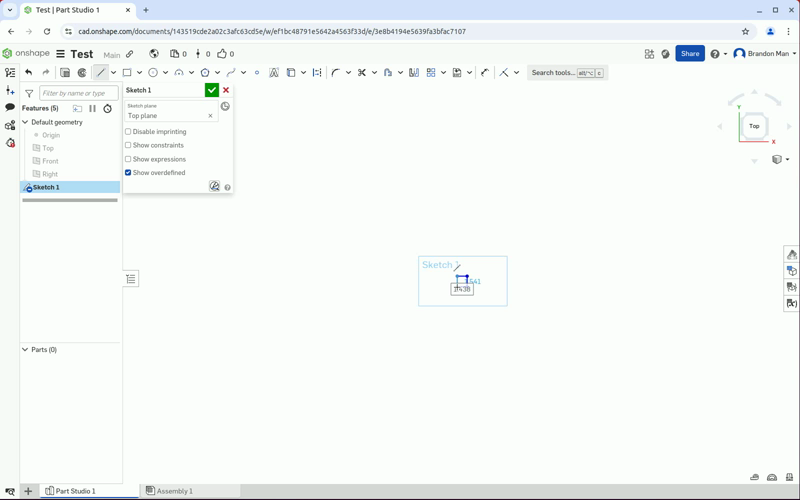
scroll(6)
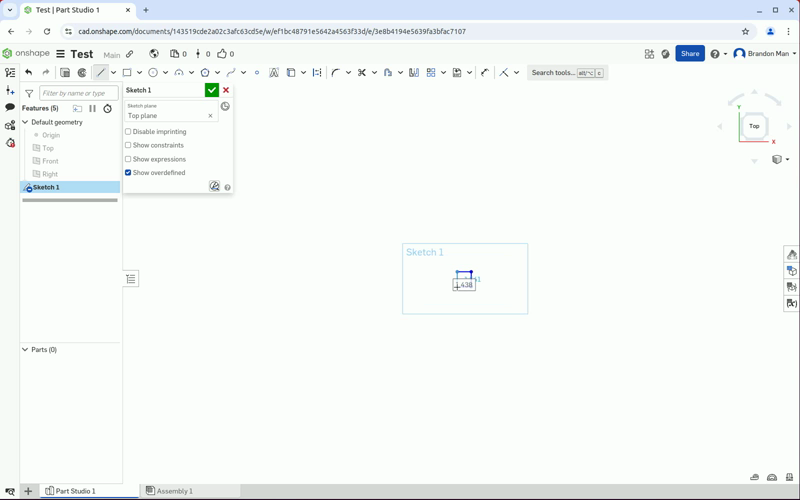
scroll(6)
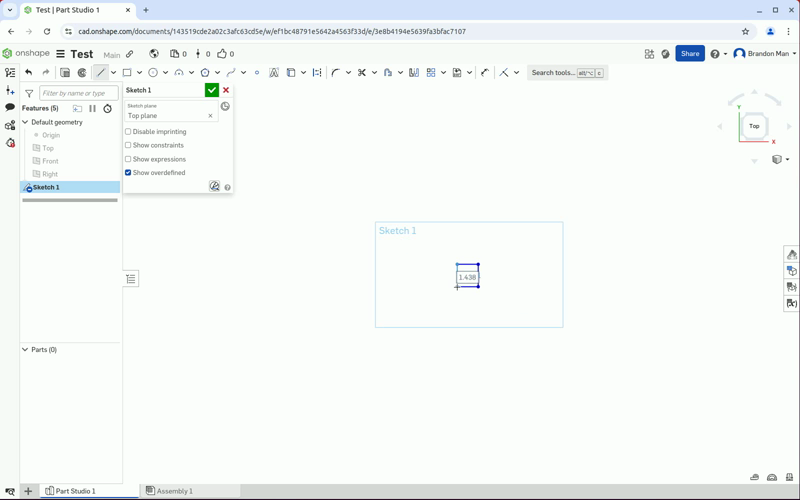
scroll(6)
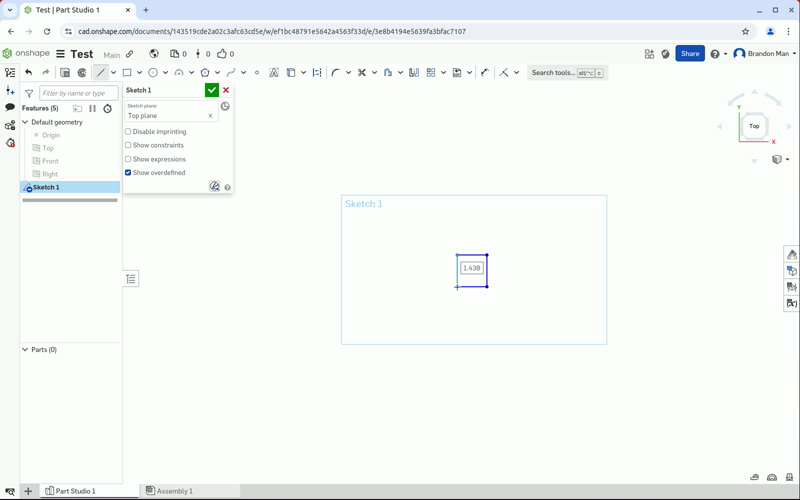
scroll(6)
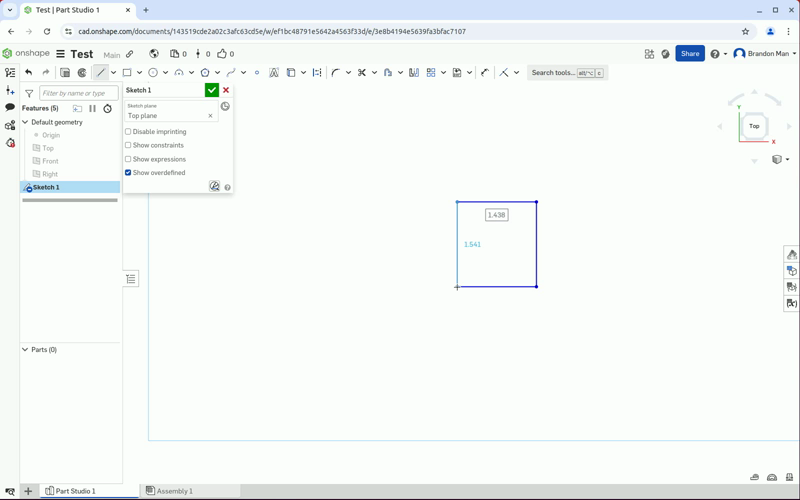
key_up(shift)
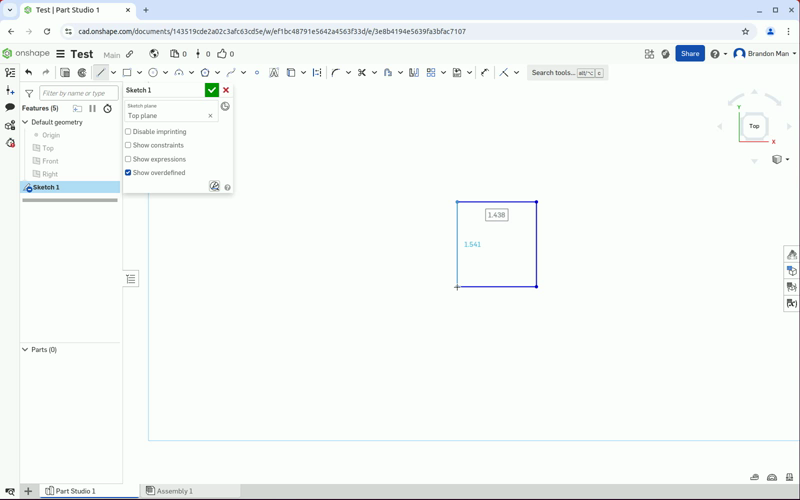
click(457, 286)
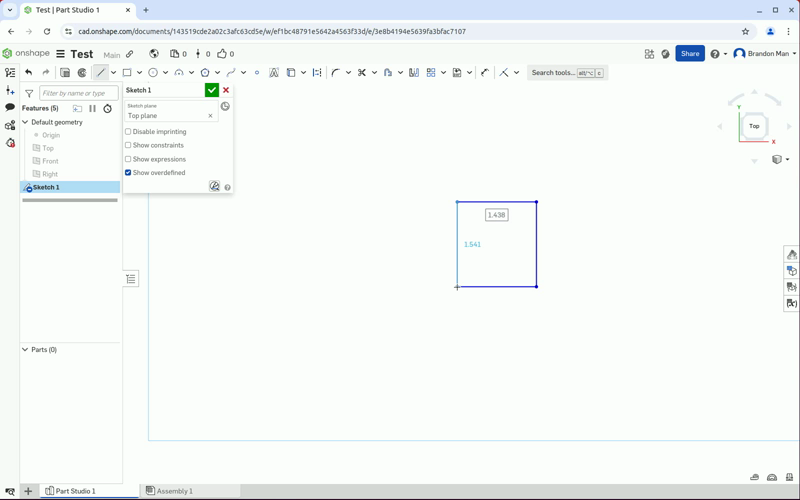
scroll(-6)
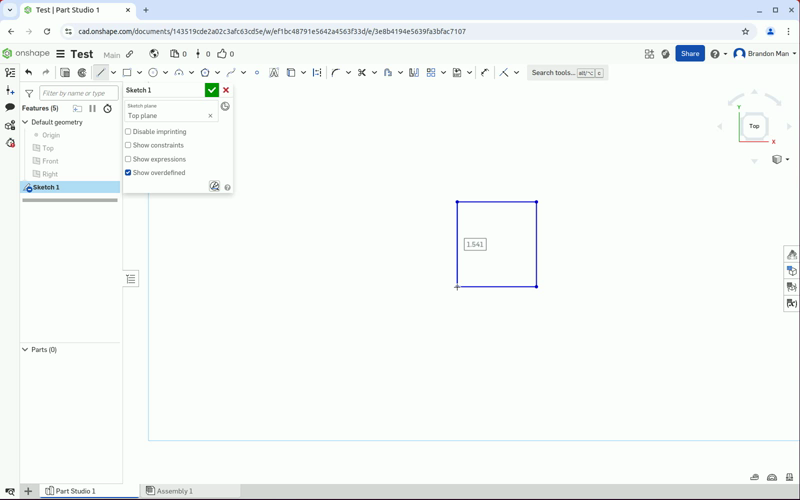
scroll(-6)
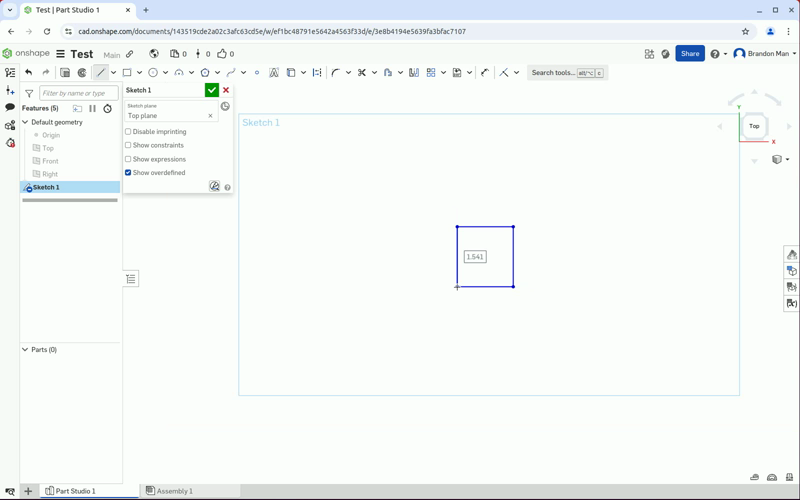
scroll(-6)
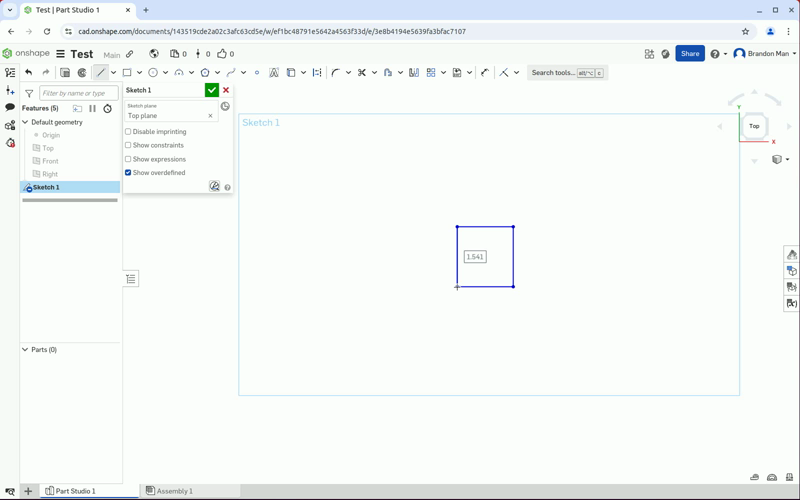
scroll(-6)
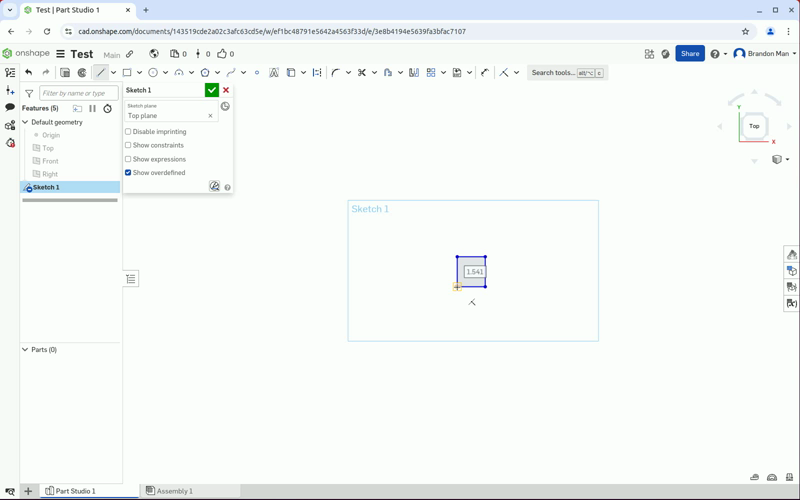
scroll(-6)
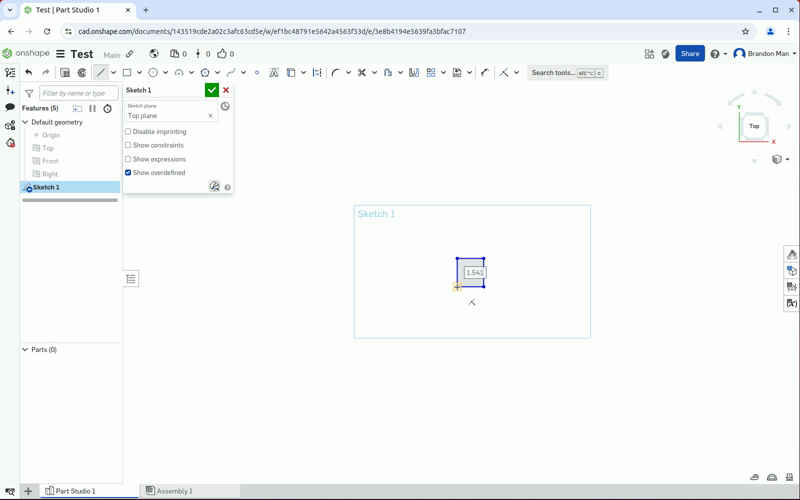
scroll(-6)
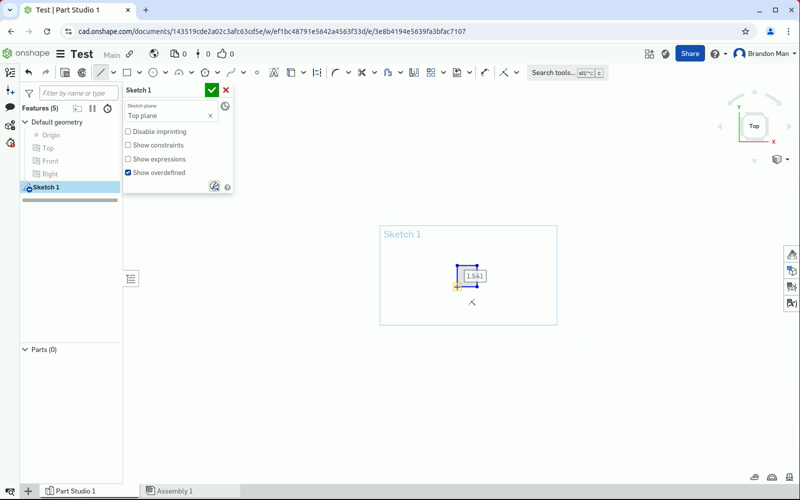
scroll(-6)
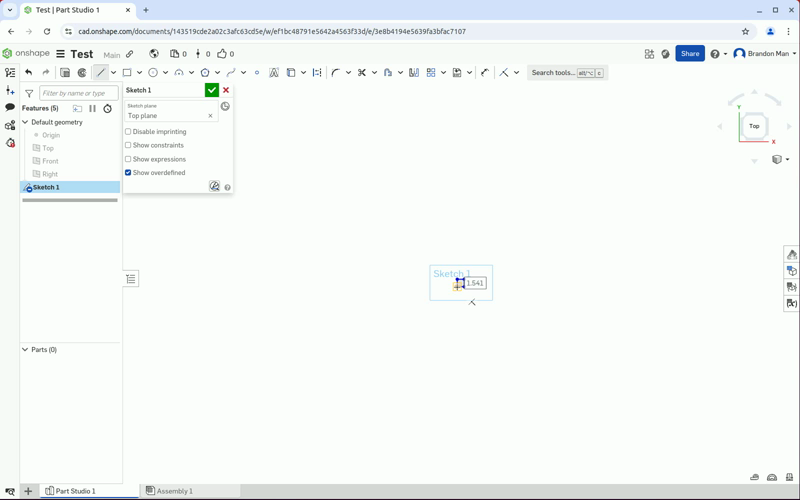
key(esc)
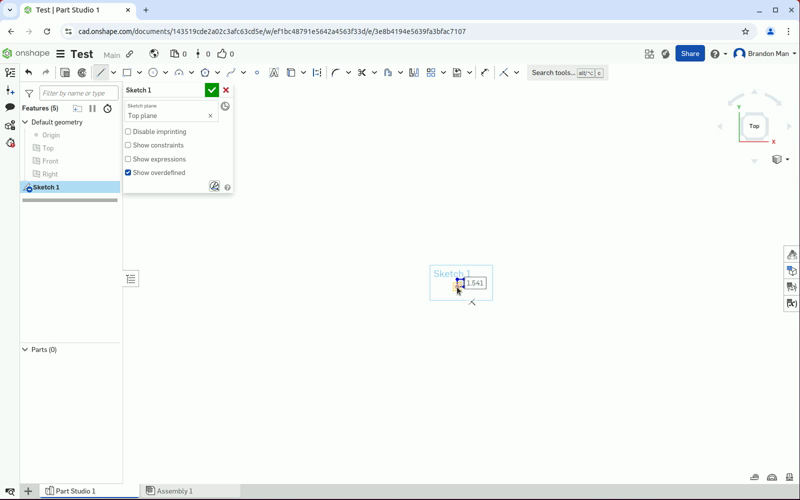
mouse_move(464, 283)
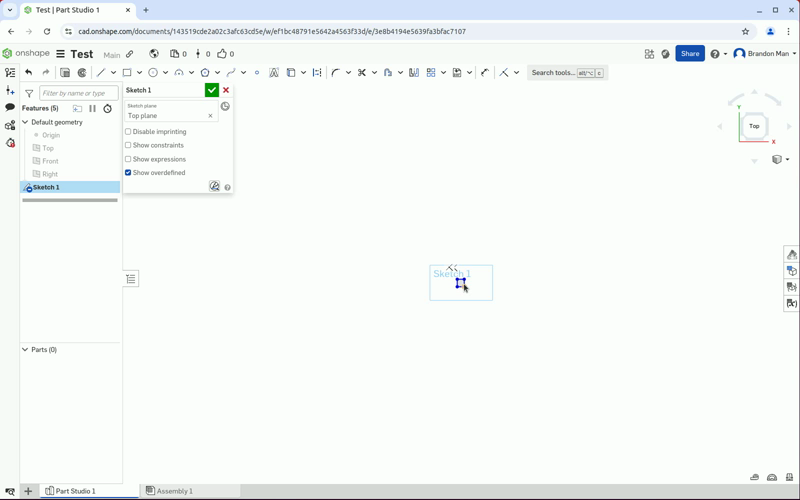
scroll(6)
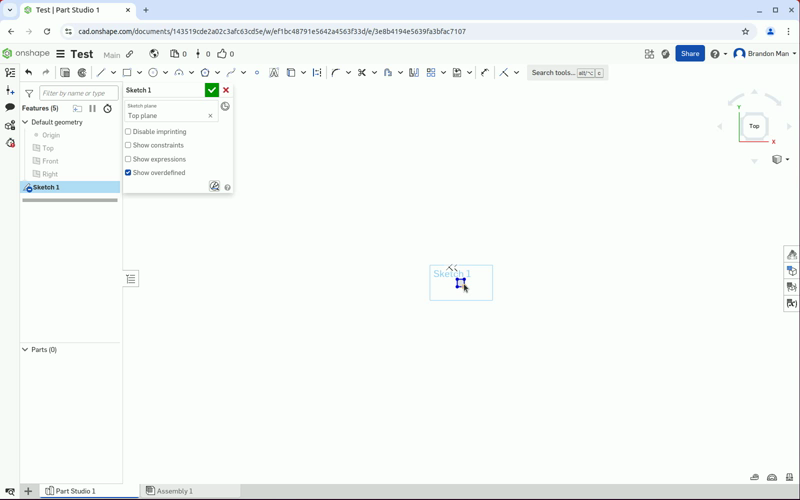
scroll(6)
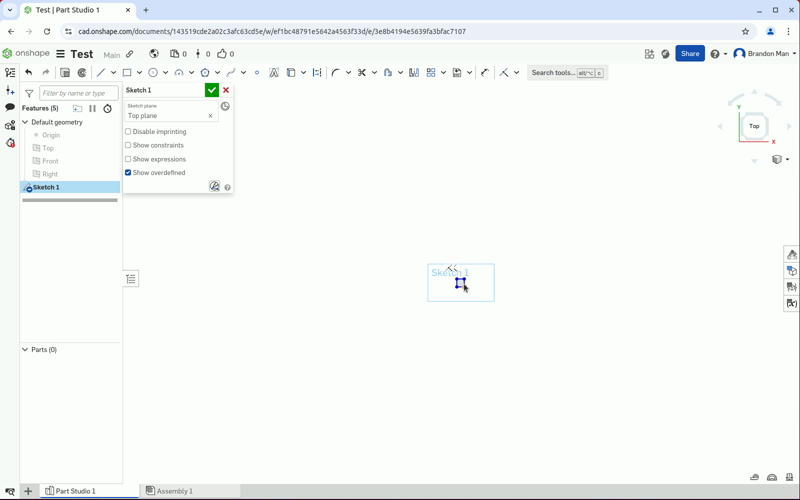
scroll(6)
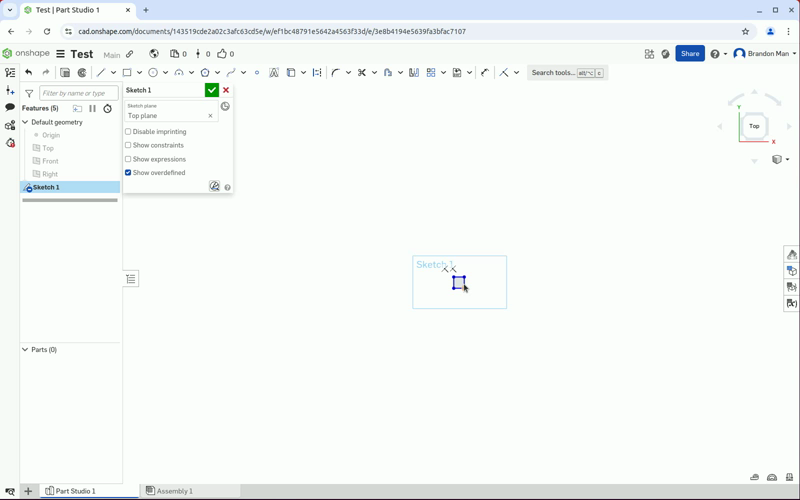
scroll(6)
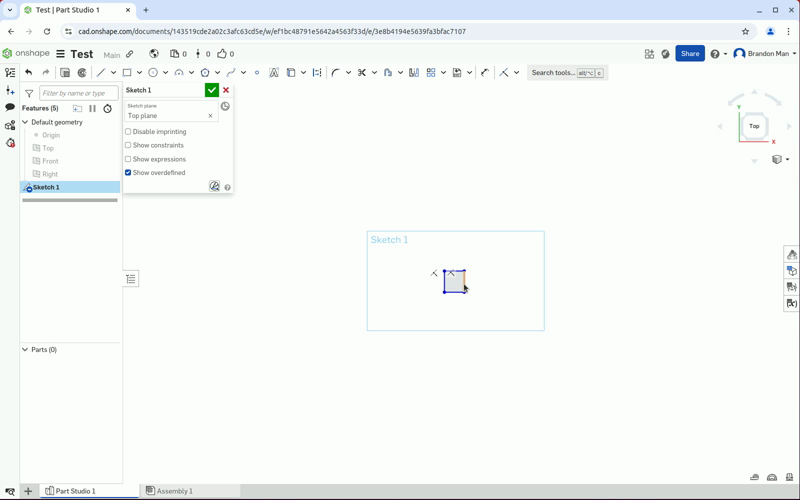
scroll(6)
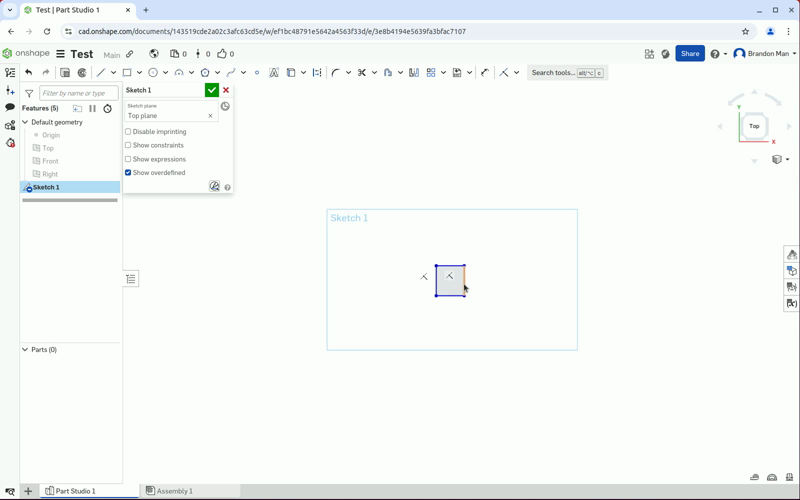
scroll(6)
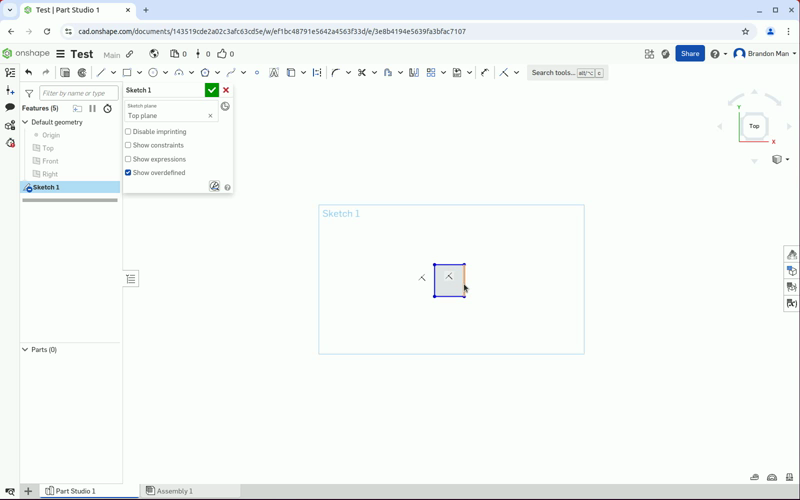
scroll(6)
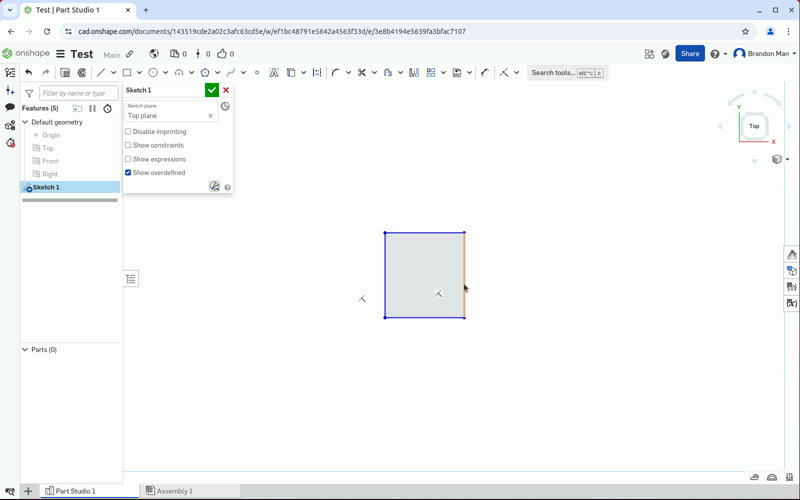
click(464, 283)
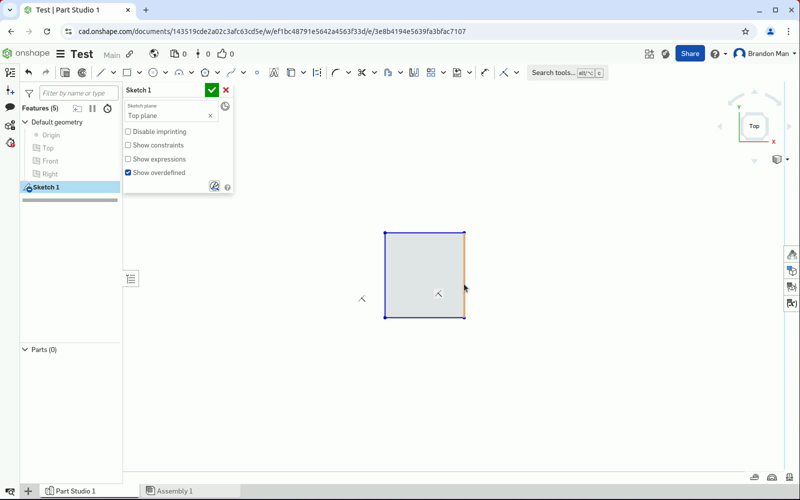
scroll(-6)
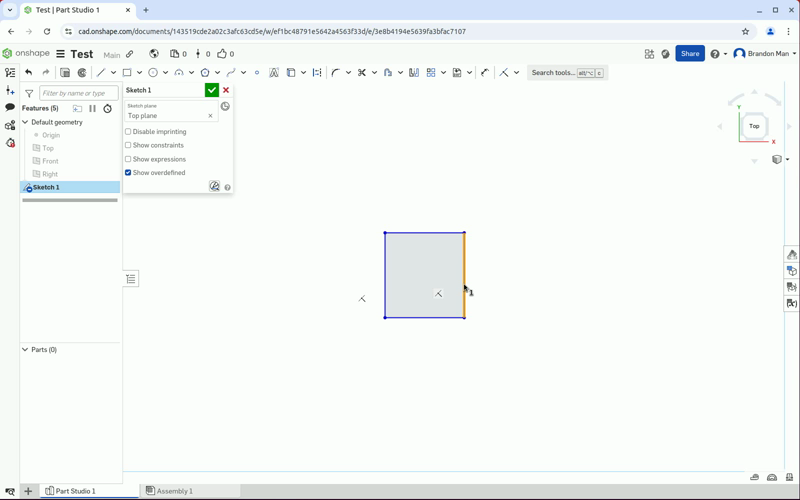
scroll(-6)
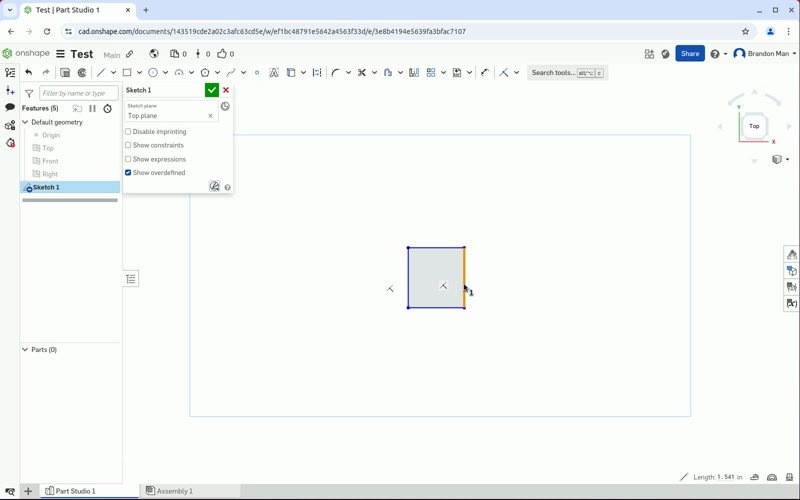
scroll(-6)
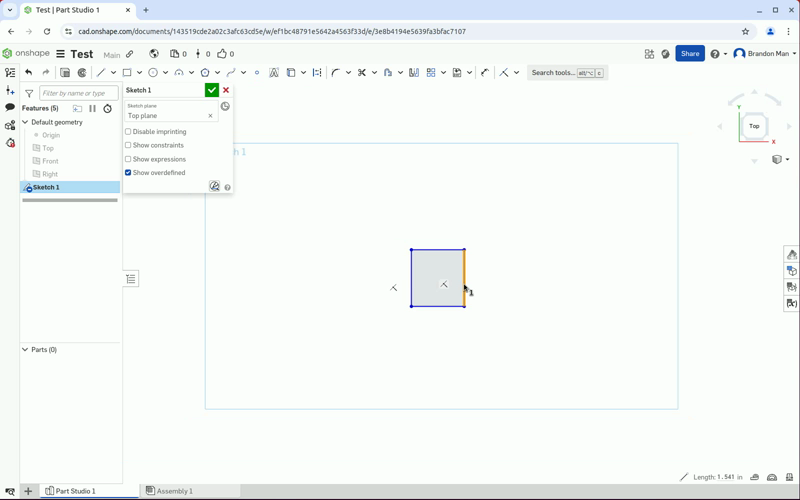
scroll(-6)
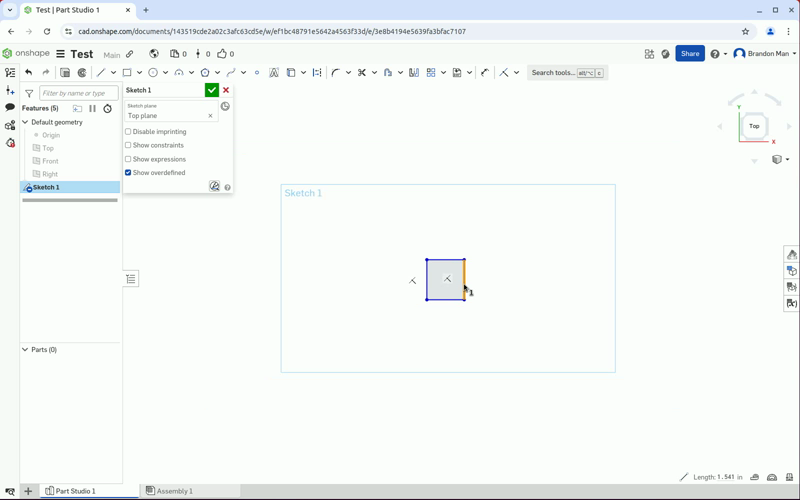
scroll(-6)
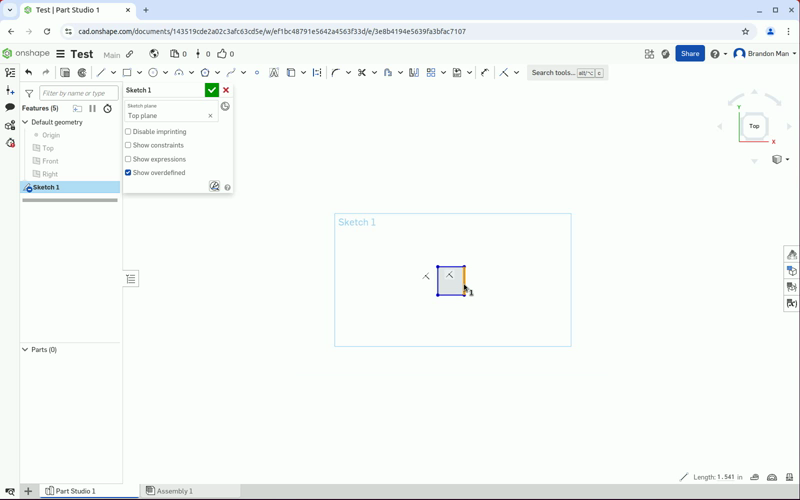
scroll(-6)
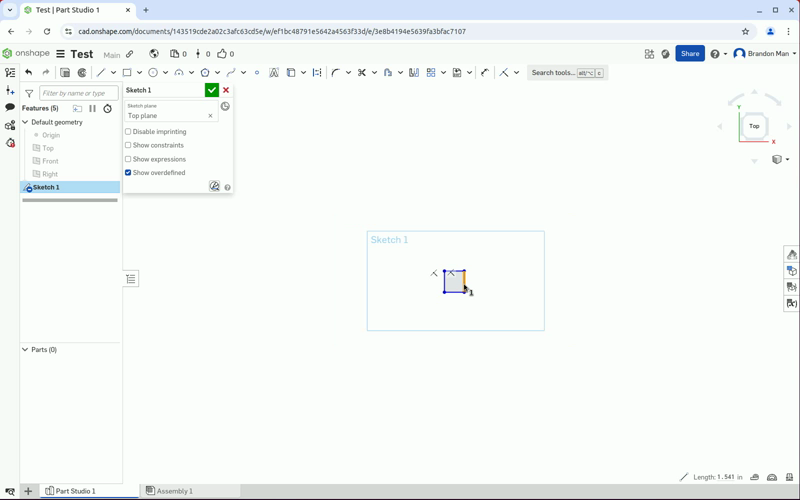
scroll(-6)
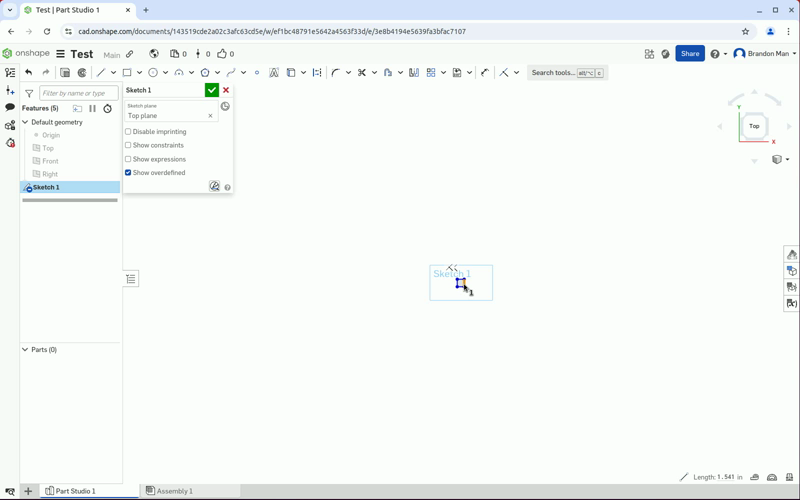
mouse_move(73, 352)
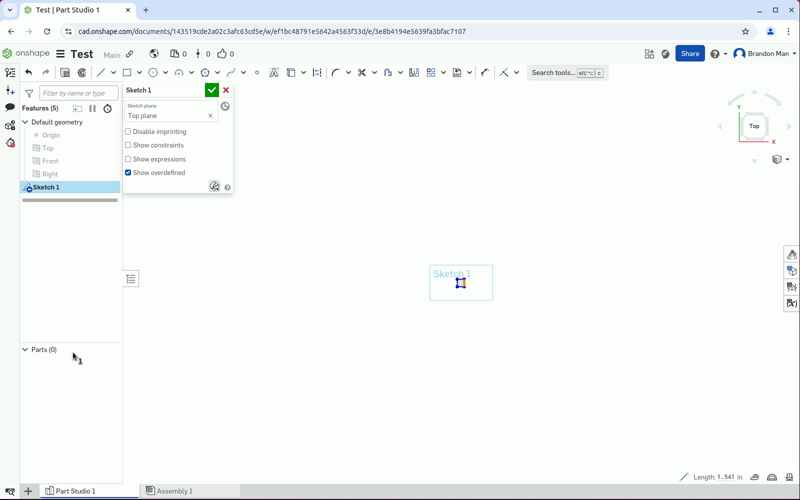
key(shift+y)
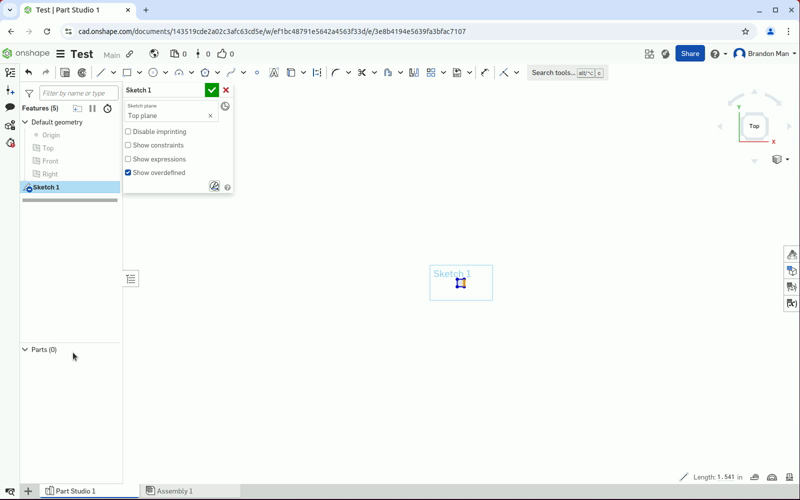
key(shift+e)
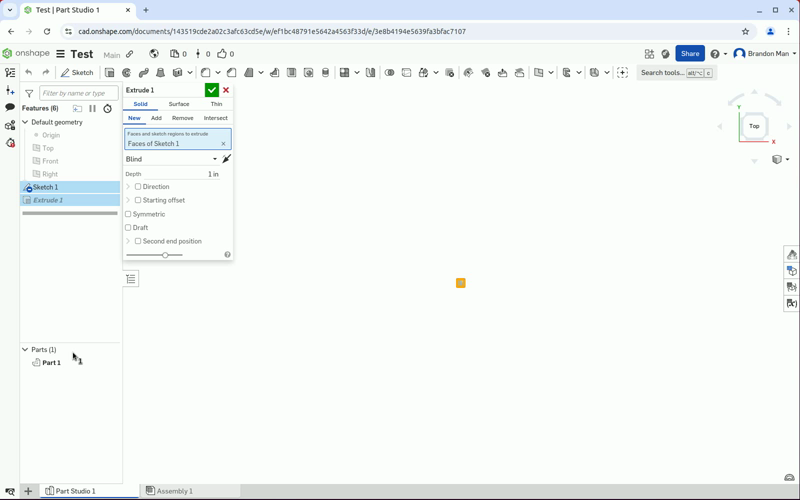
mouse_move(143, 106)
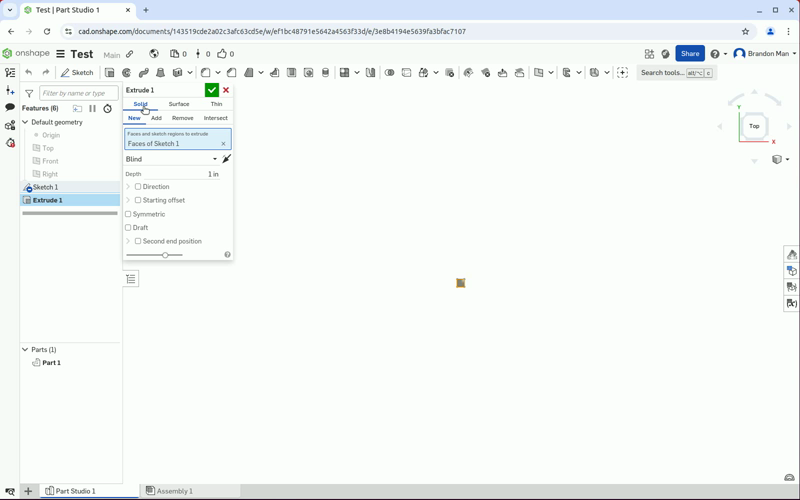
click(143, 106)
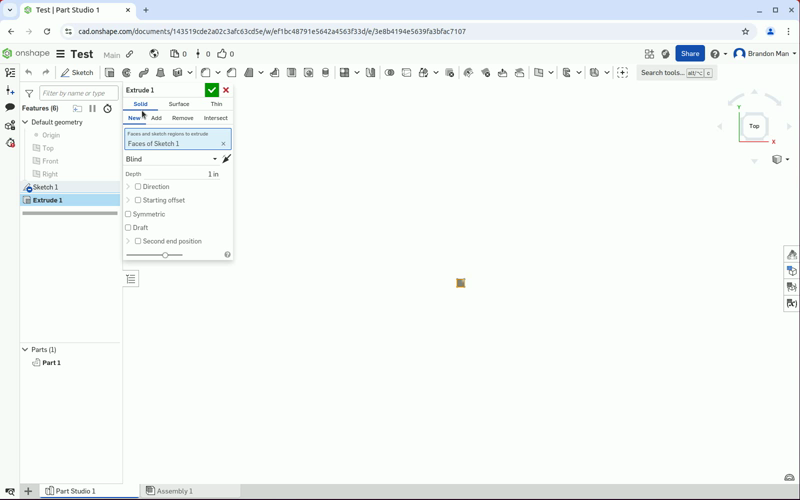
mouse_move(137, 120)
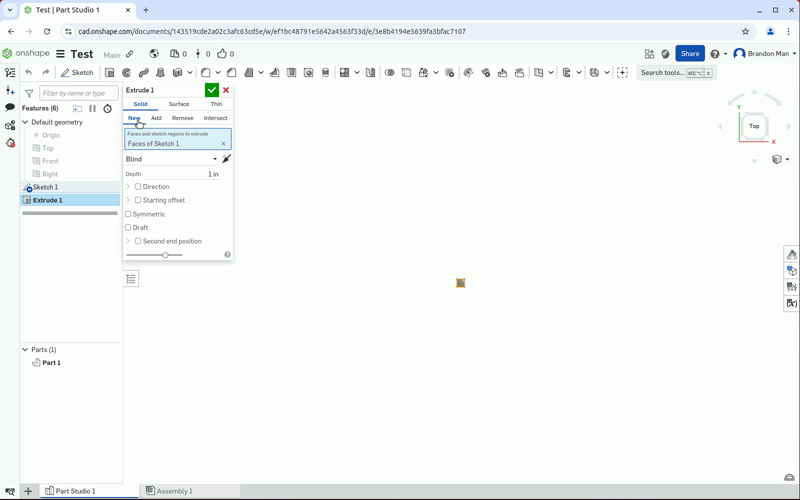
click(137, 120)
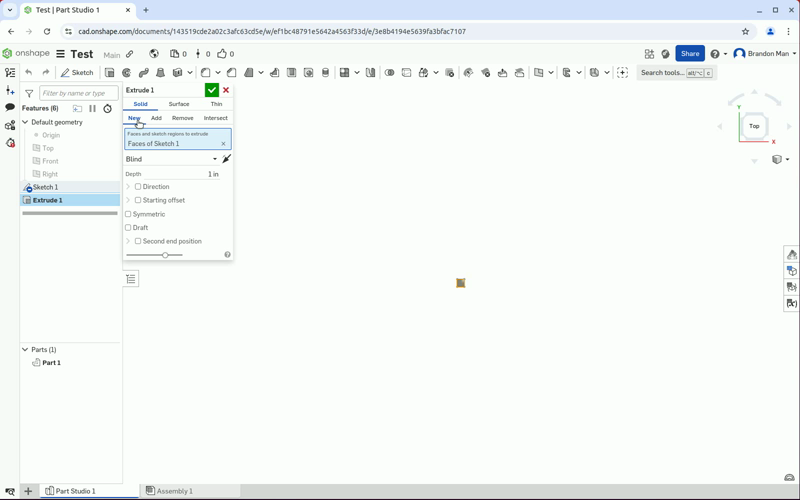
key(tab, 4)
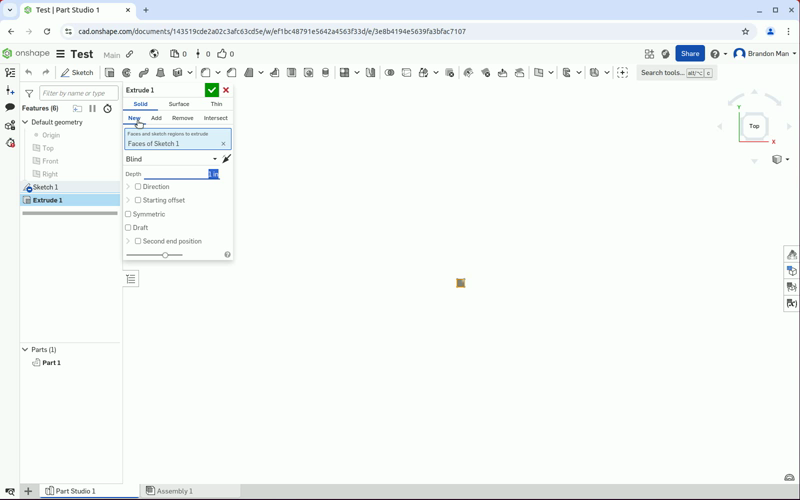
text(23.108)
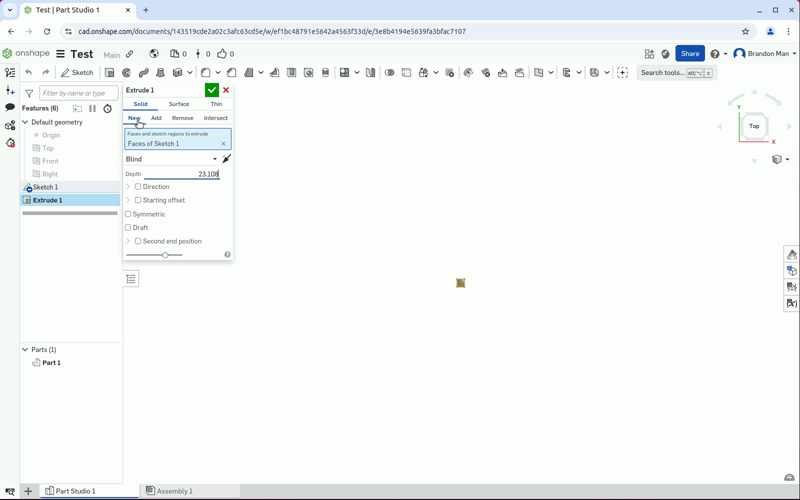
key(enter)
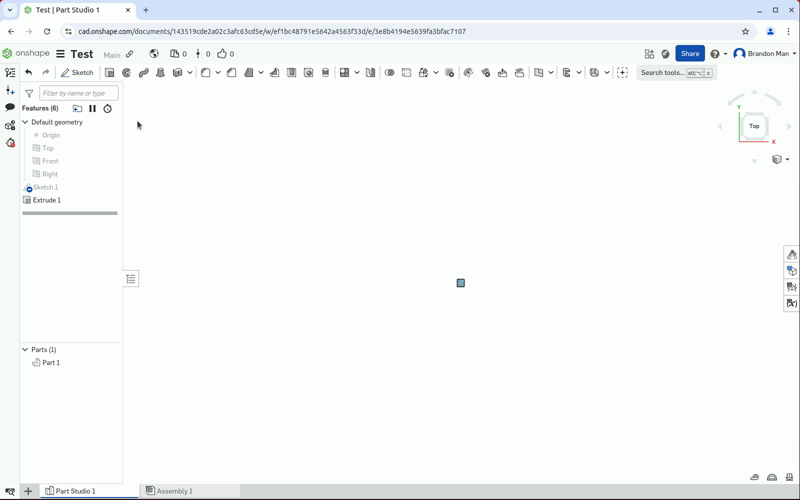
key(shift+h)
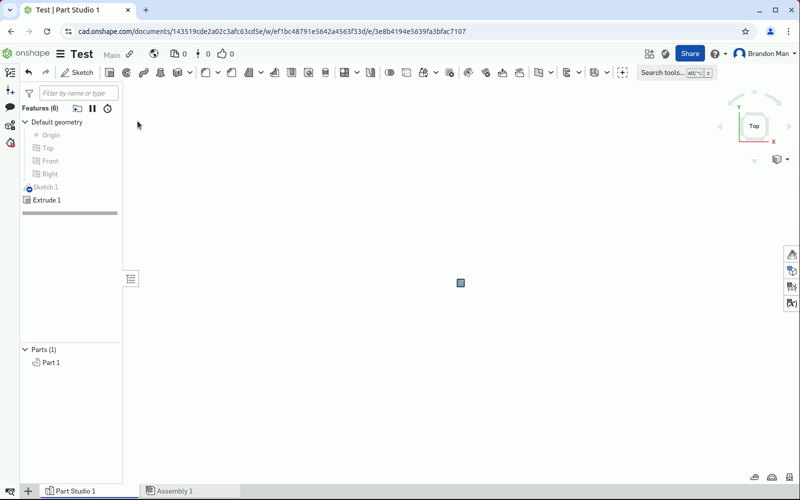
key(shift+h)
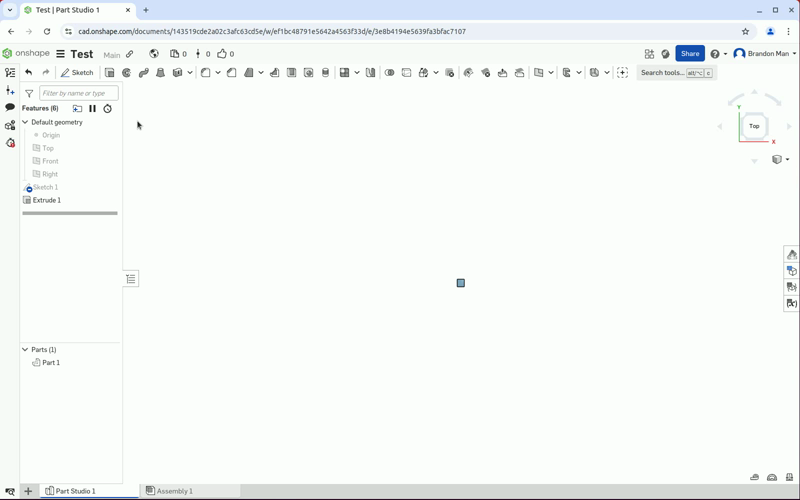
mouse_move(73, 189)
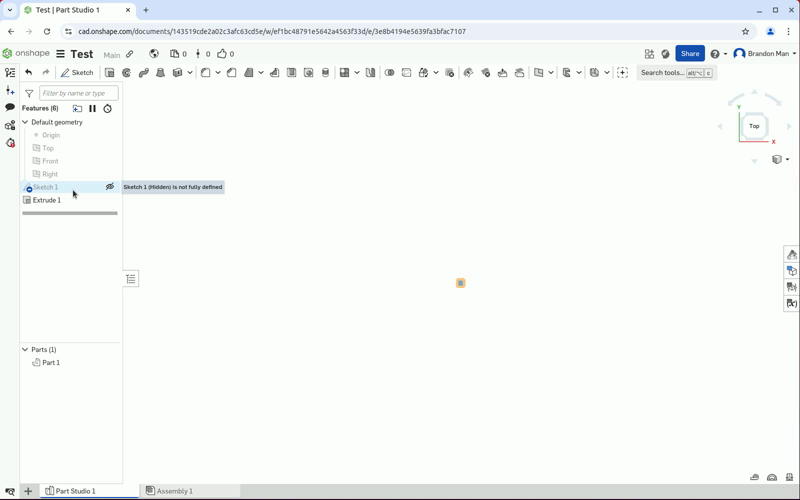
click(73, 189)
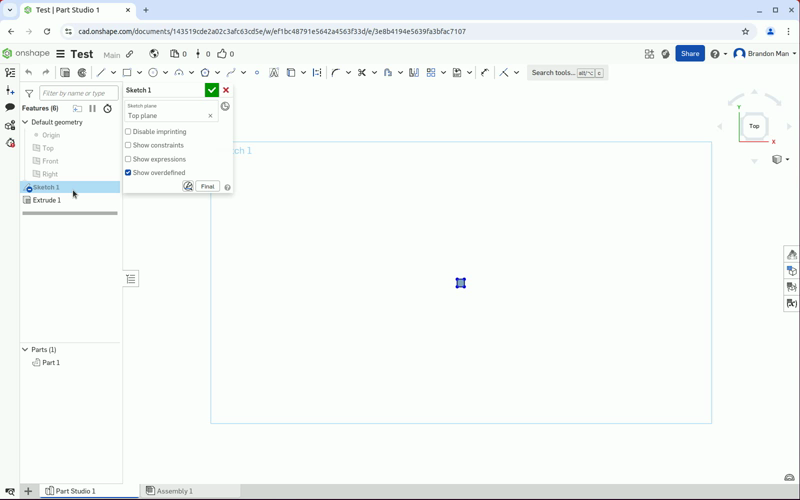
mouse_move(229, 92)
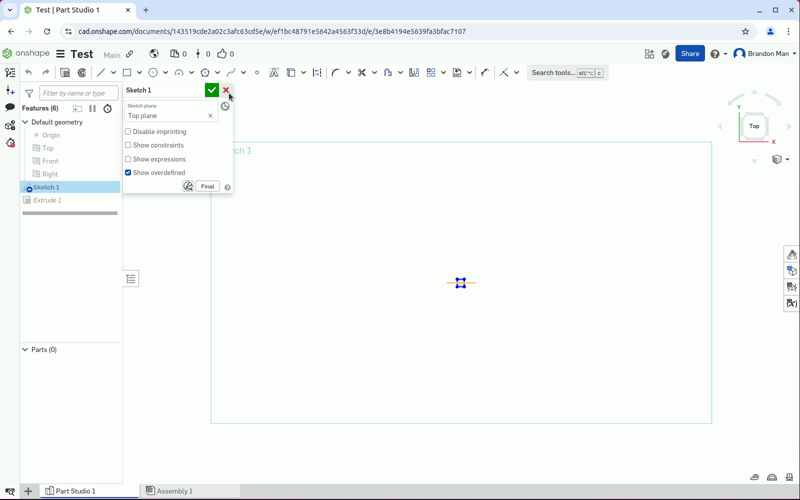
click(229, 92)
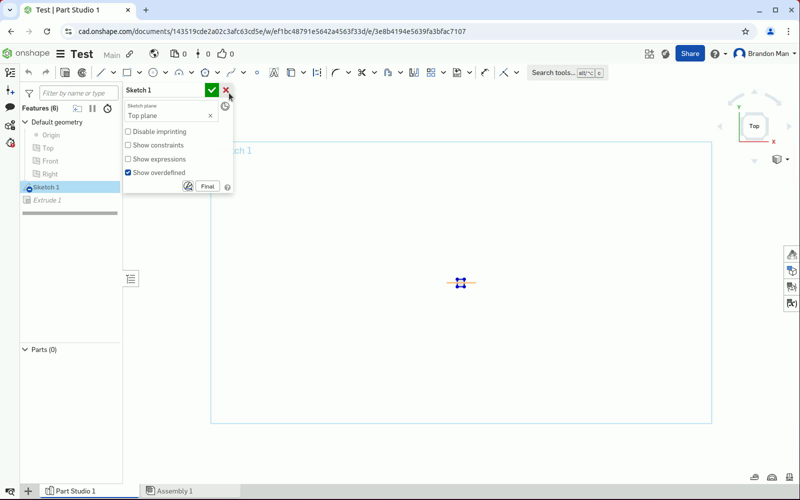
key(shift+s)
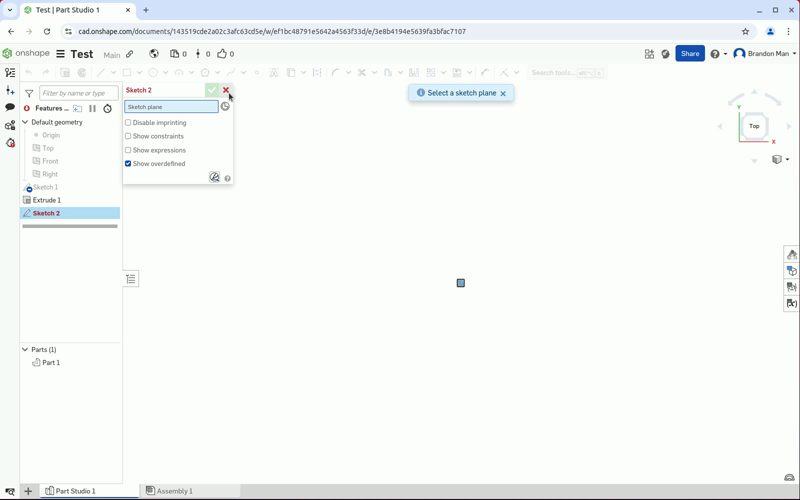
mouse_move(73, 150)
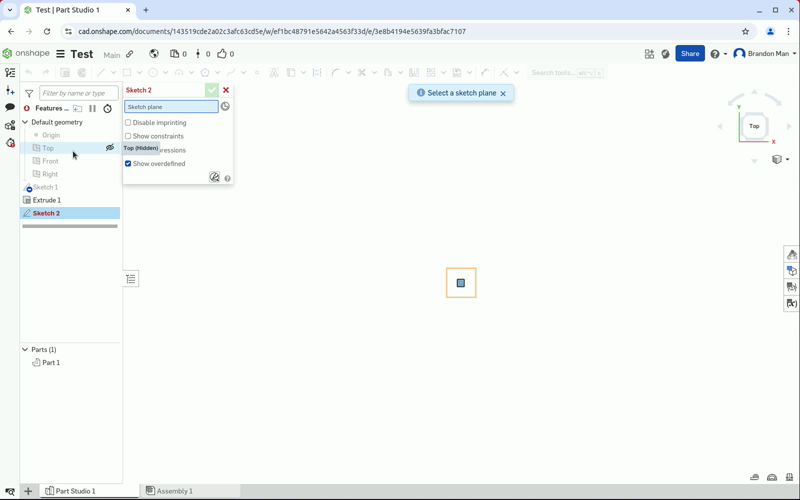
click(73, 150)
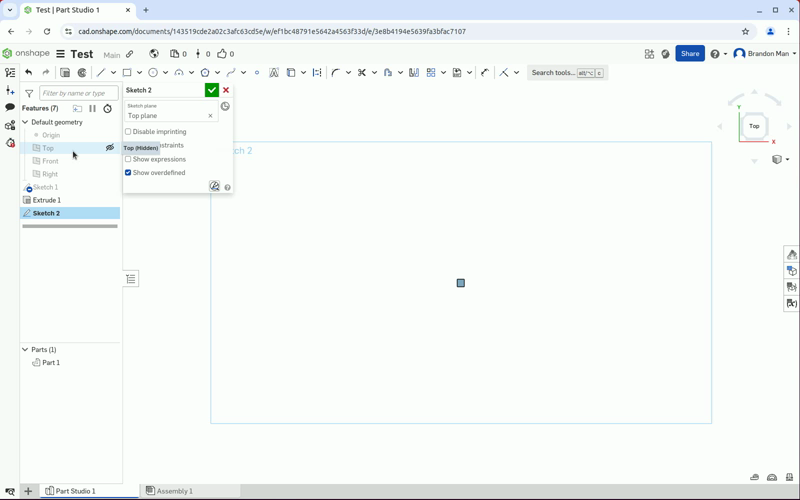
mouse_move(73, 352)
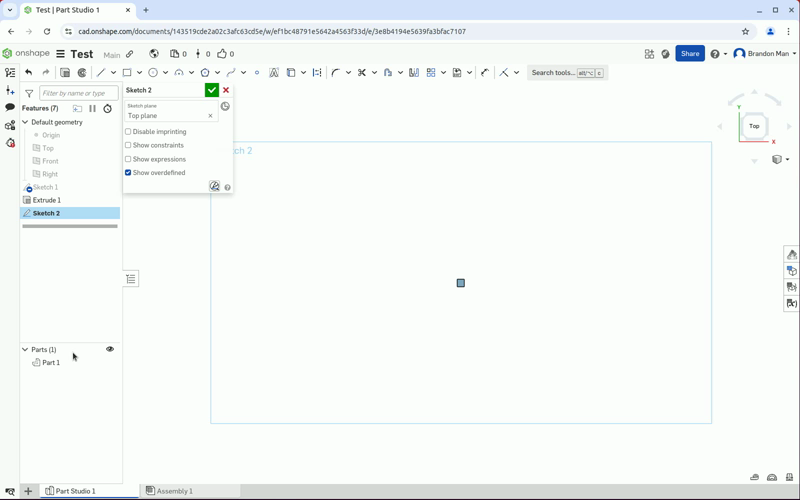
key(y)
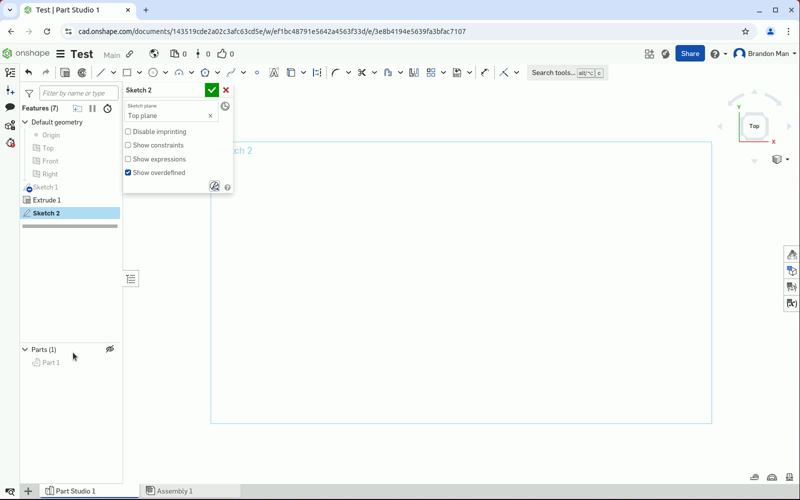
key(l)
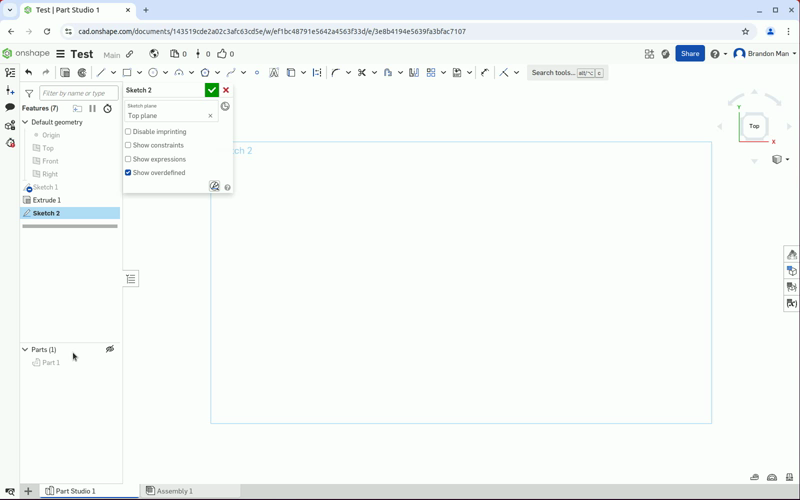
key_down(shift)
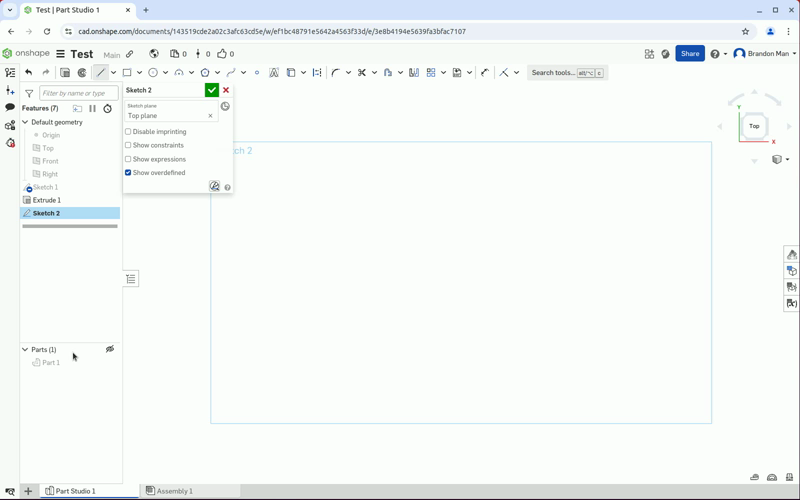
mouse_move(464, 284)
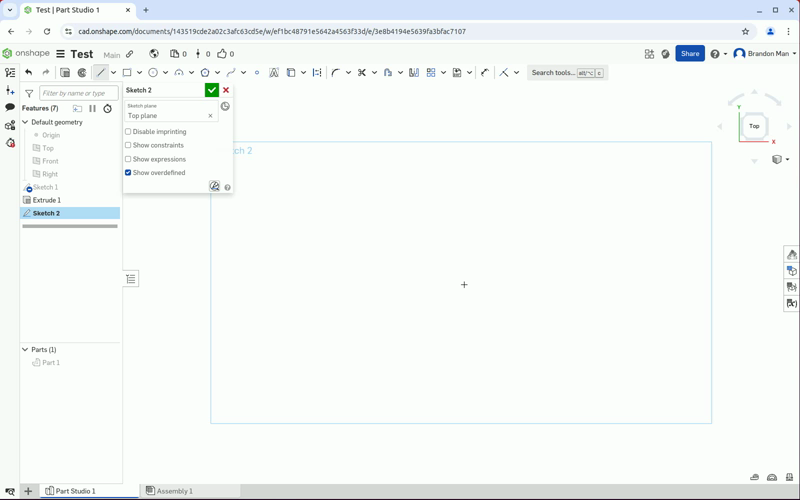
click(464, 284)
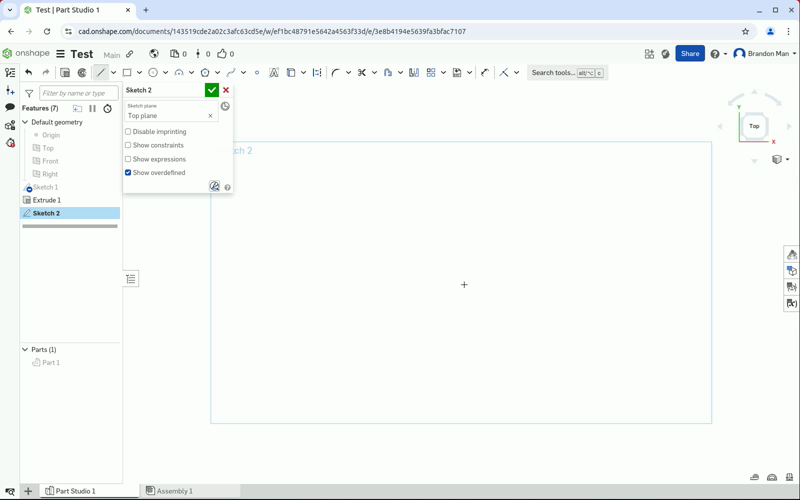
key_up(shift)
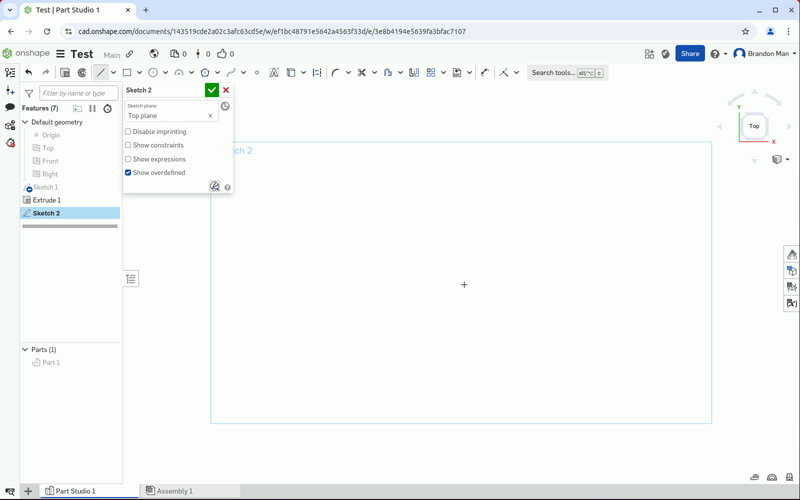
key_down(shift)
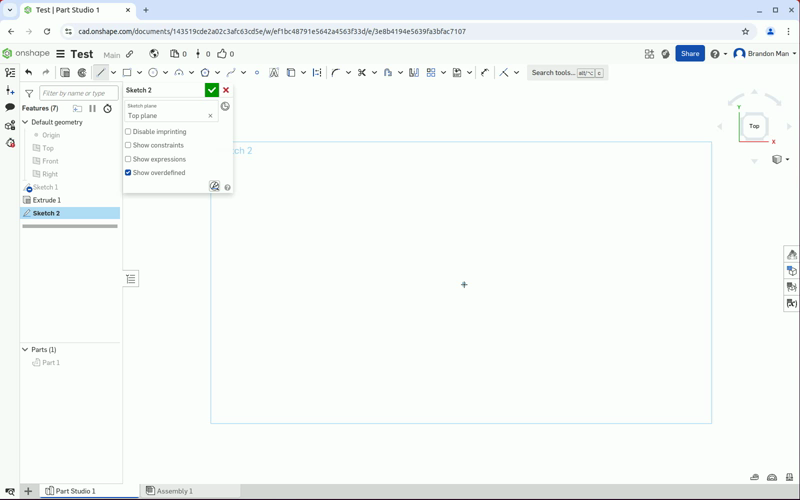
mouse_move(494, 284)
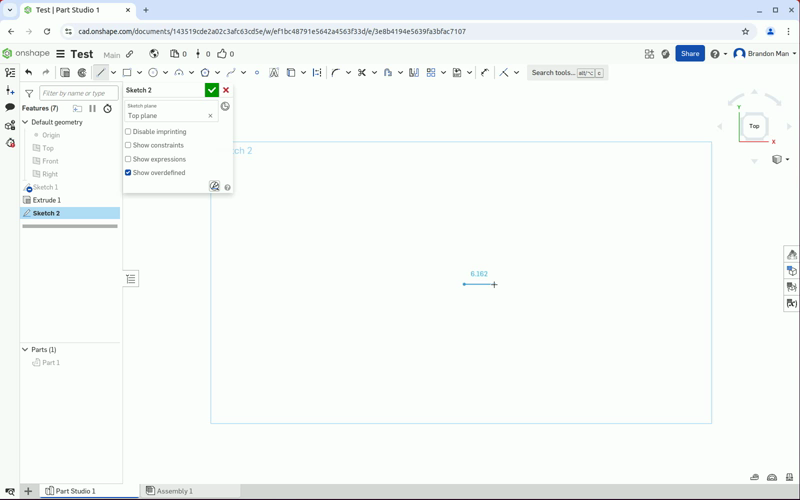
mouse_move(468, 284)
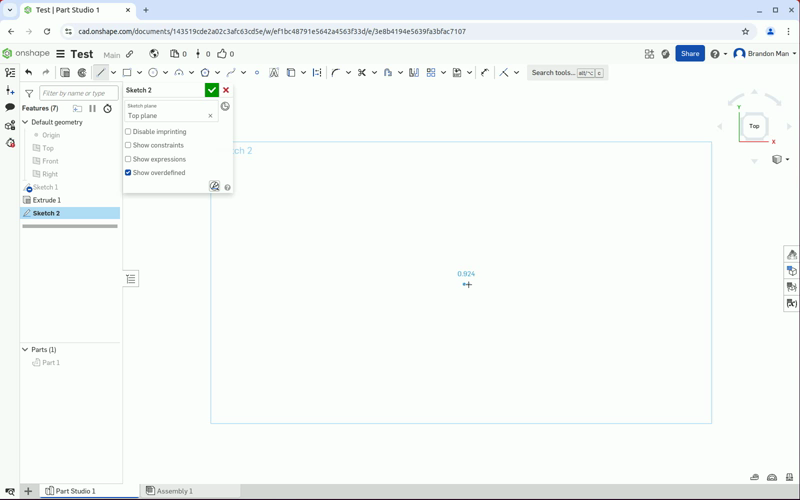
scroll(6)
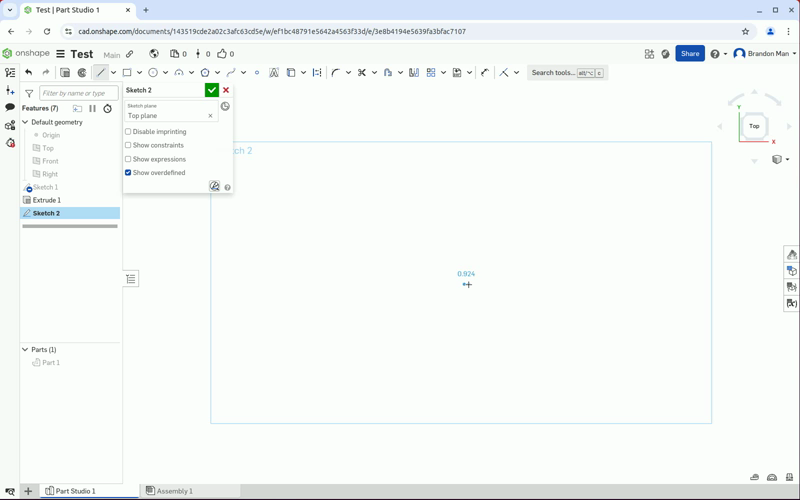
scroll(6)
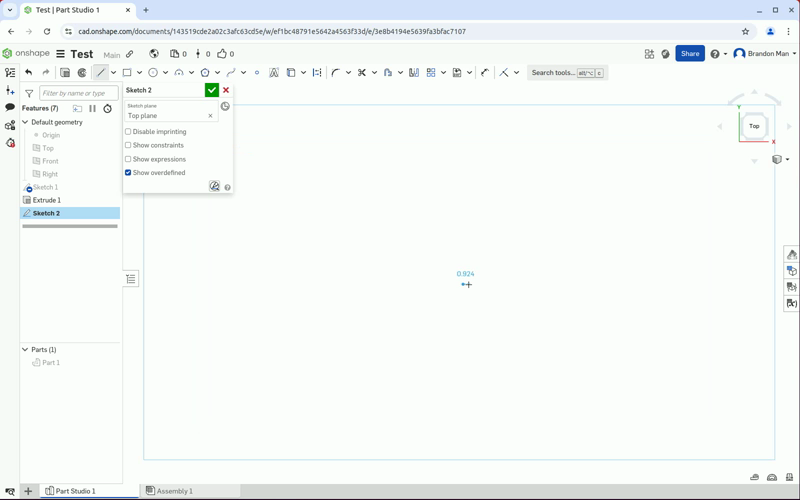
scroll(6)
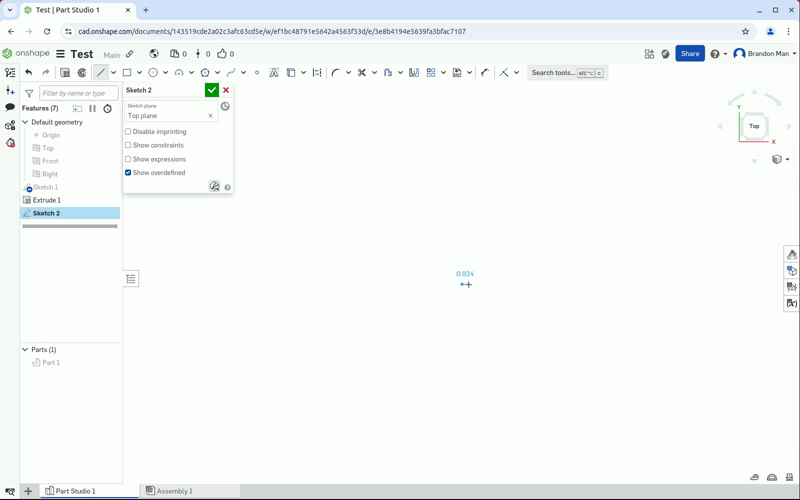
scroll(6)
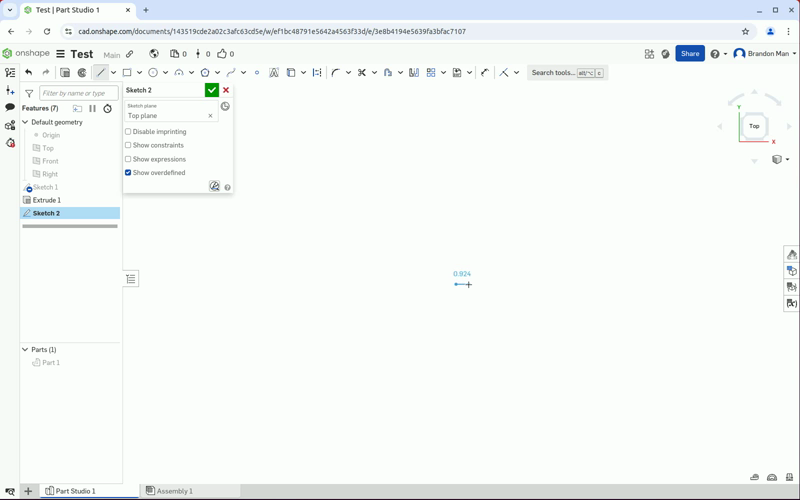
scroll(6)
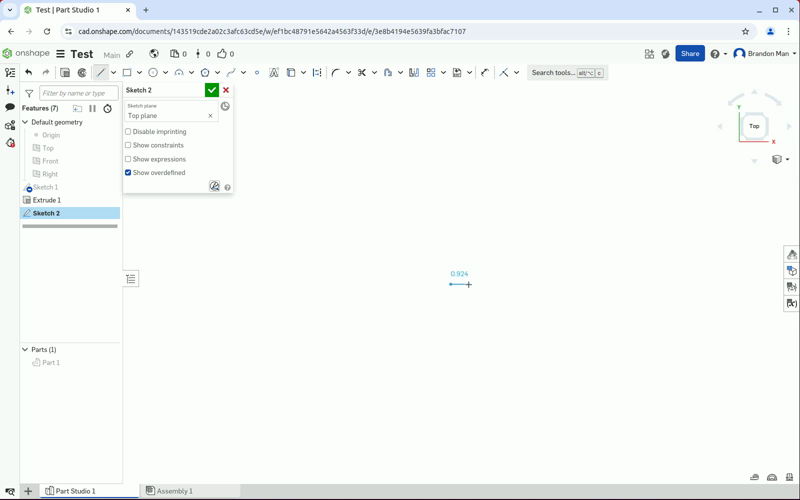
scroll(6)
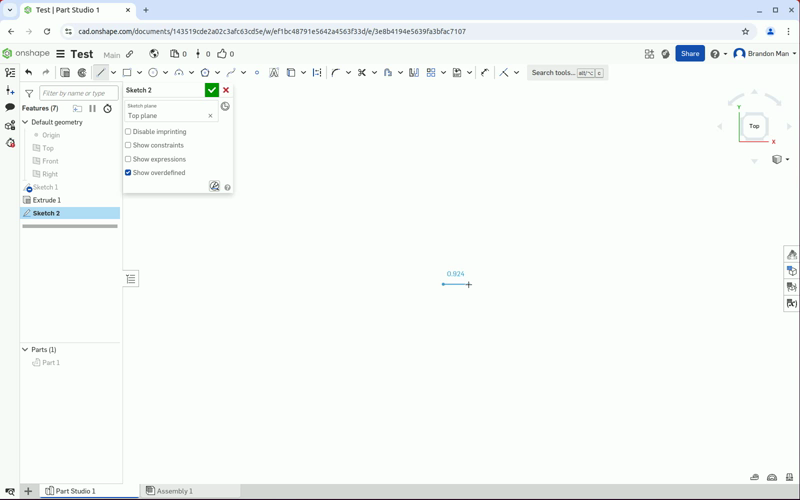
scroll(6)
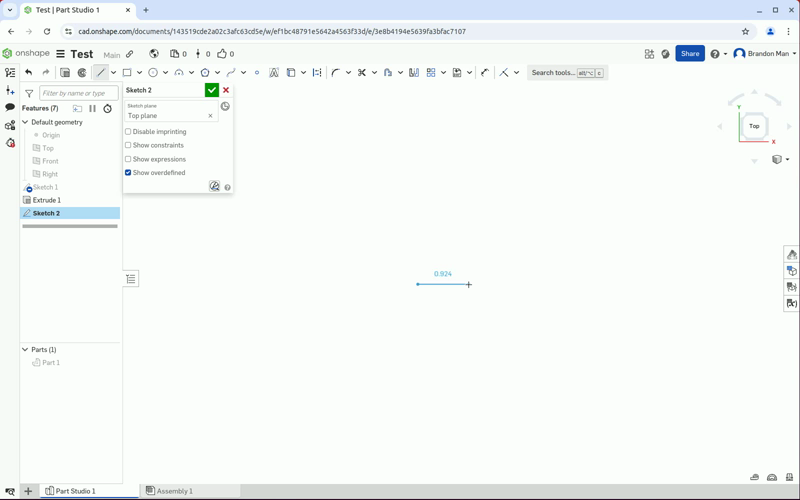
click(468, 284)
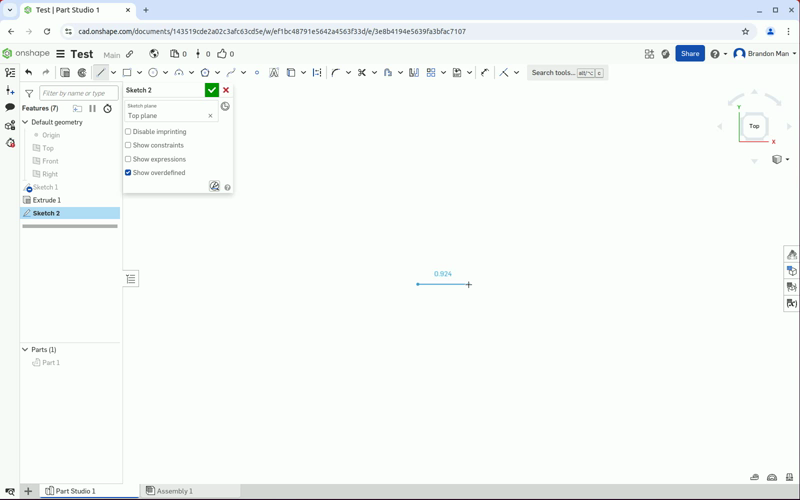
scroll(-6)
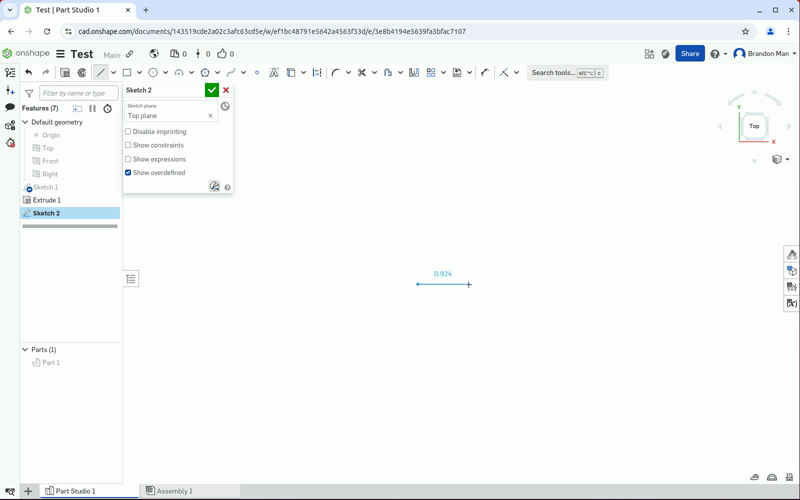
scroll(-6)
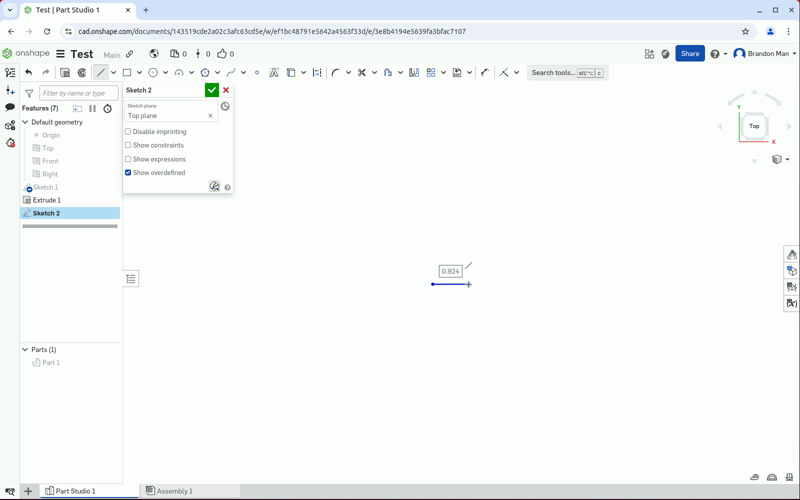
scroll(-6)
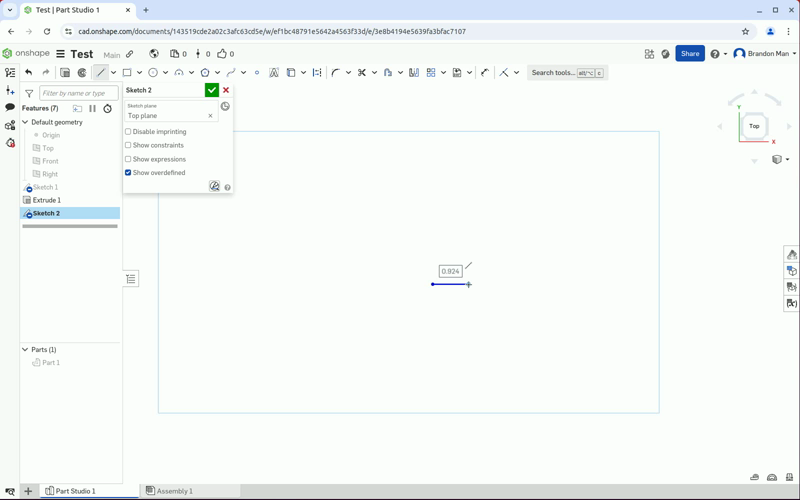
scroll(-6)
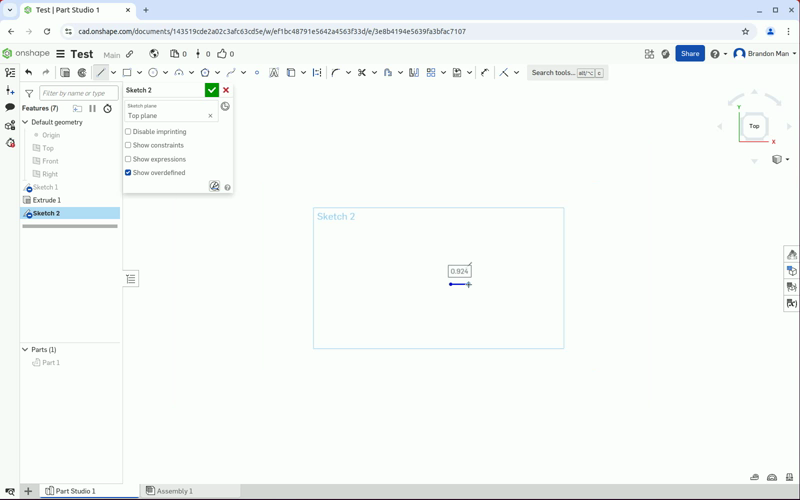
scroll(-6)
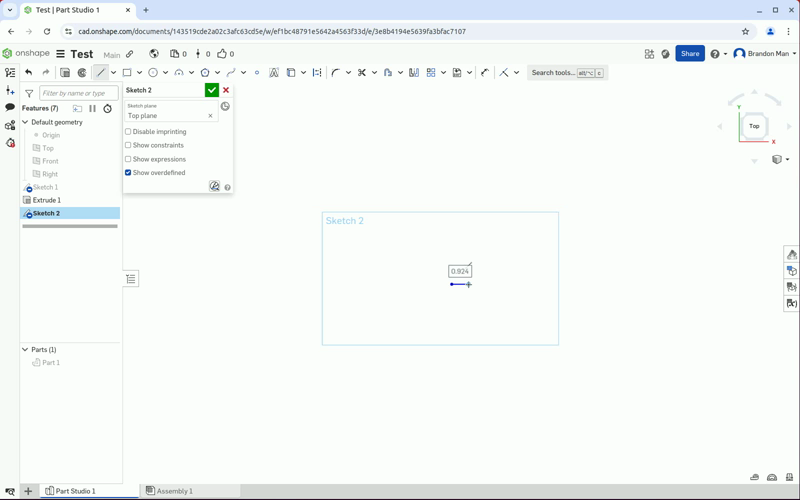
scroll(-6)
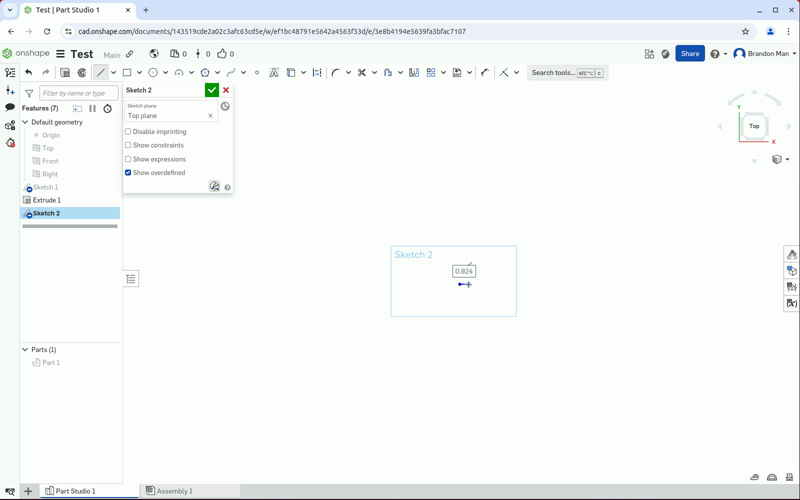
scroll(-6)
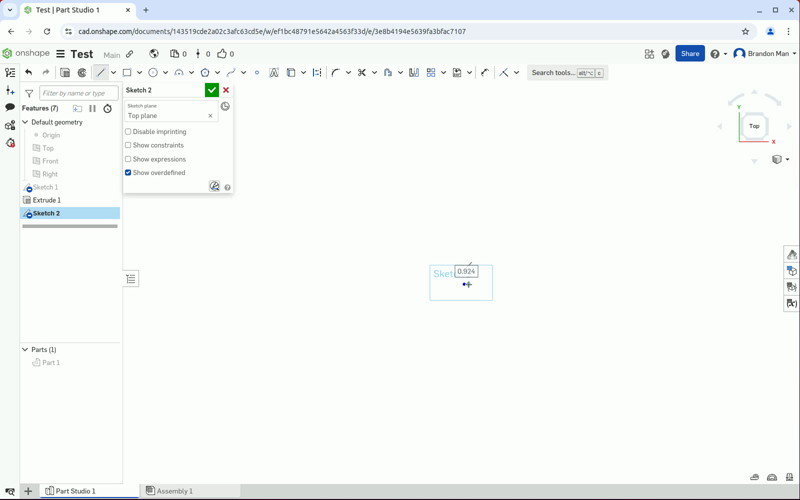
key_up(shift)
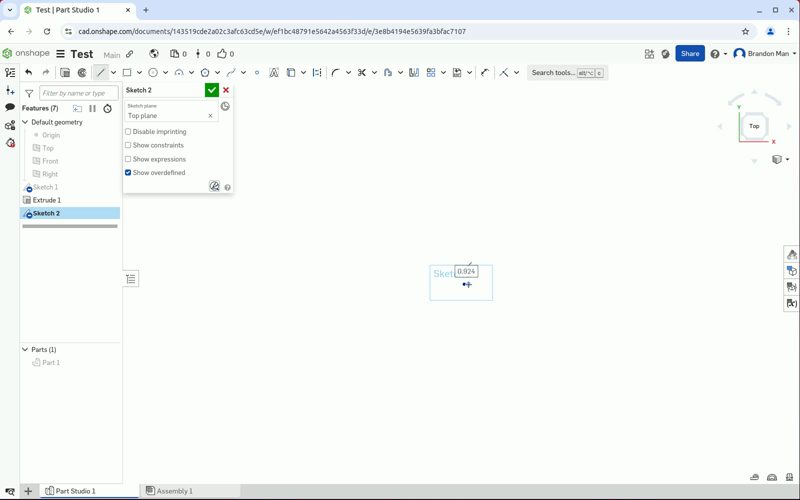
key_down(shift)
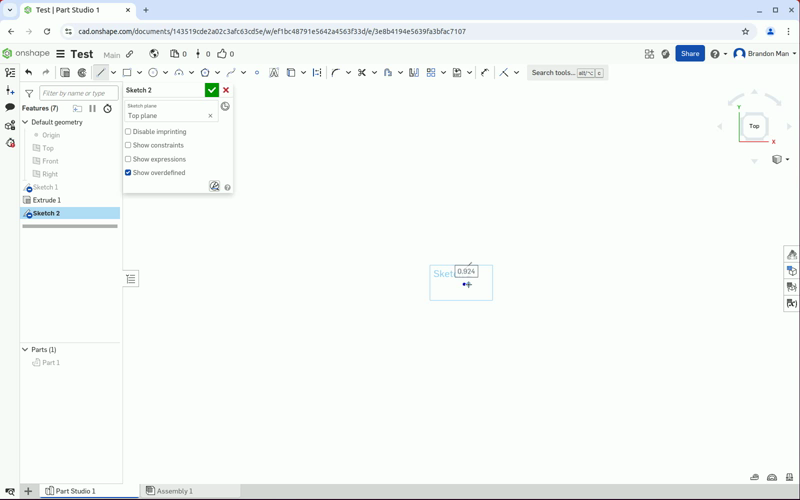
mouse_move(498, 284)
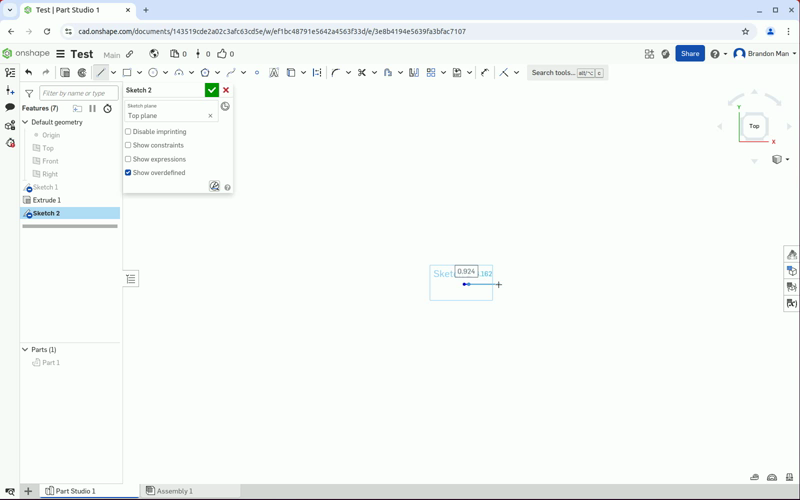
mouse_move(468, 279)
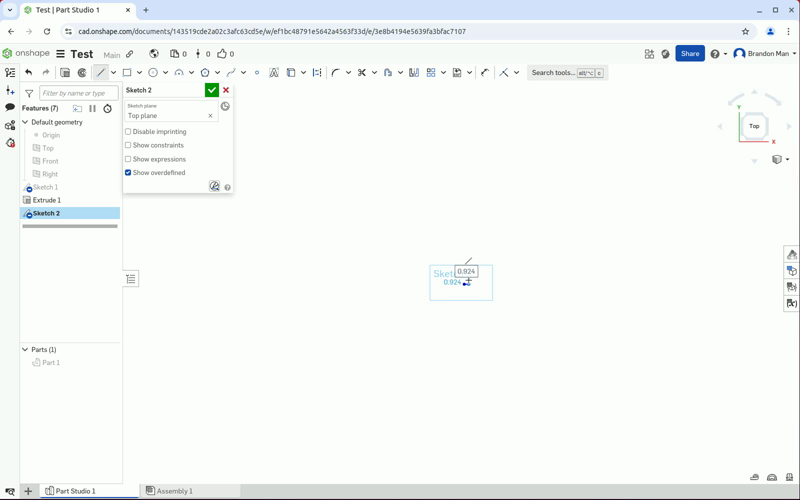
scroll(6)
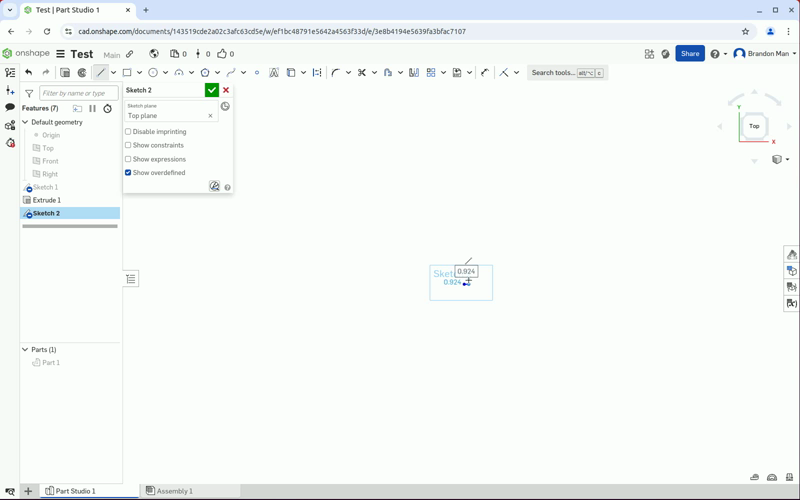
scroll(6)
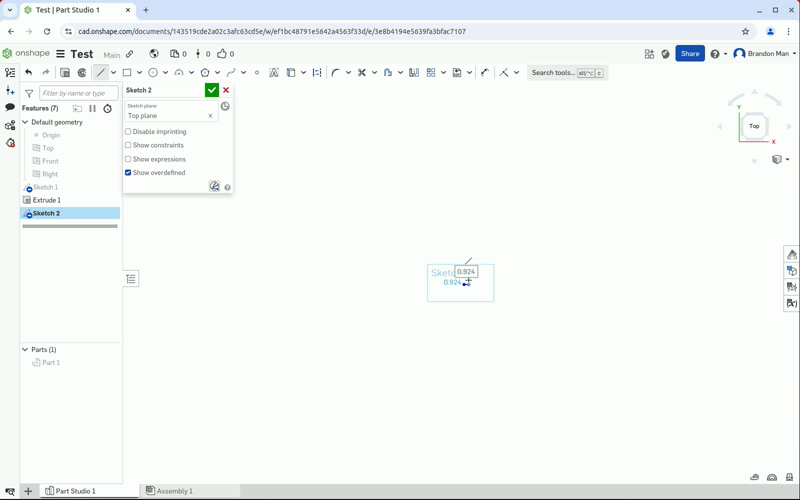
scroll(6)
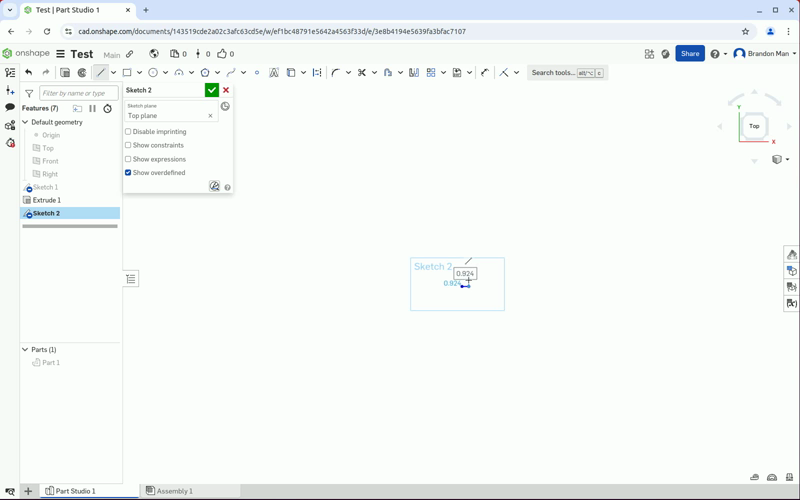
scroll(6)
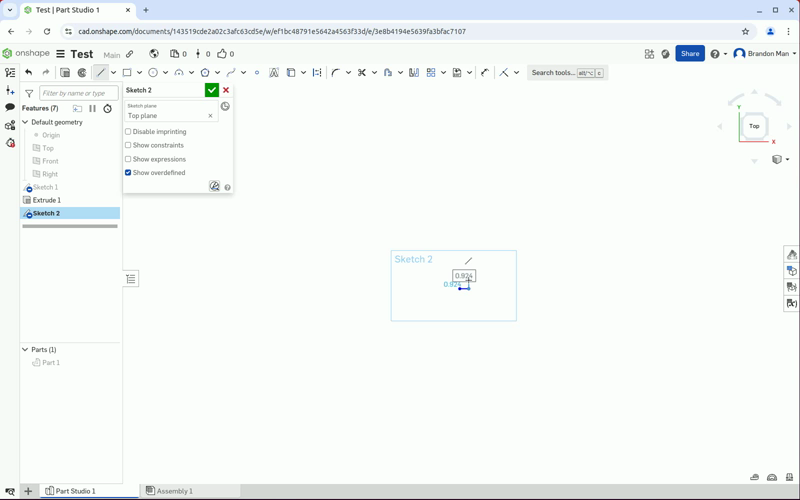
scroll(6)
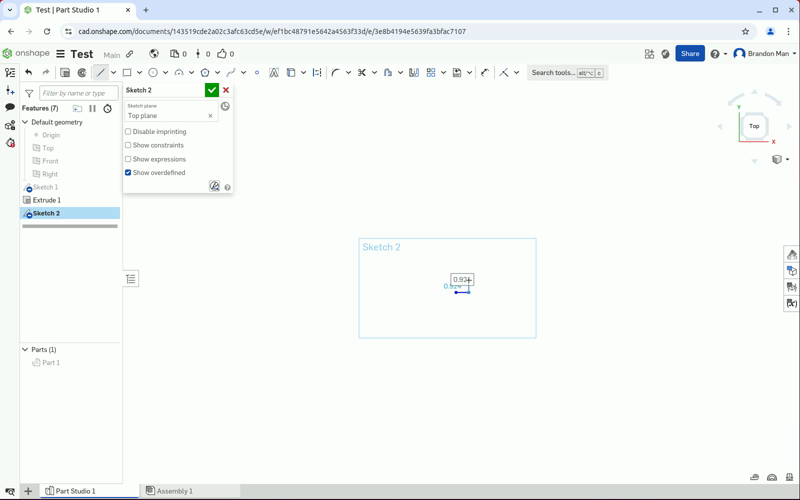
scroll(6)
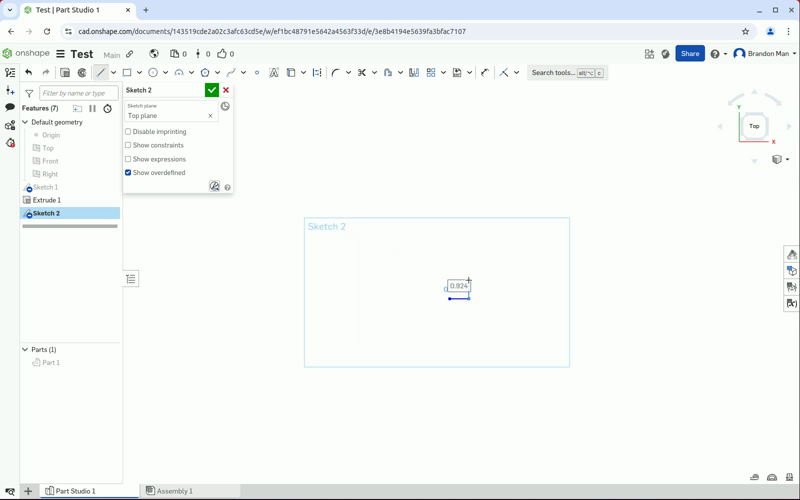
scroll(6)
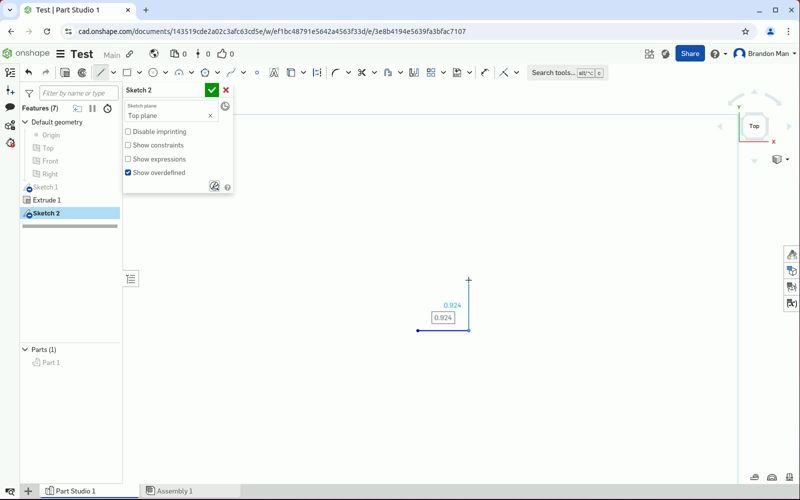
click(468, 279)
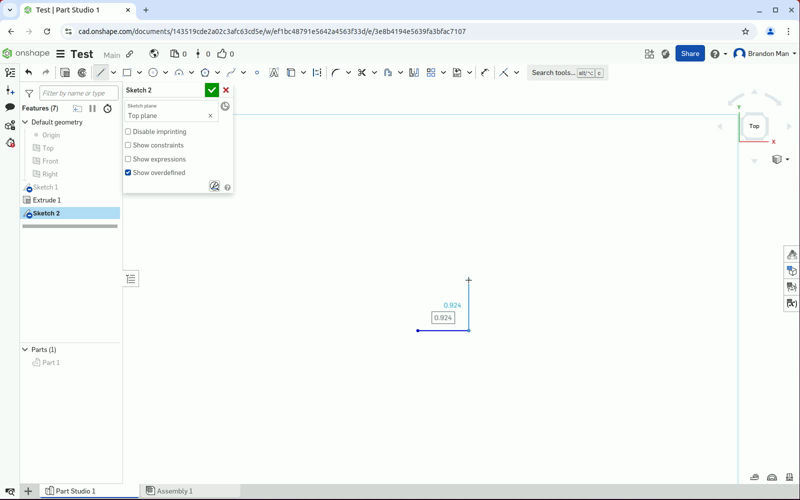
scroll(-6)
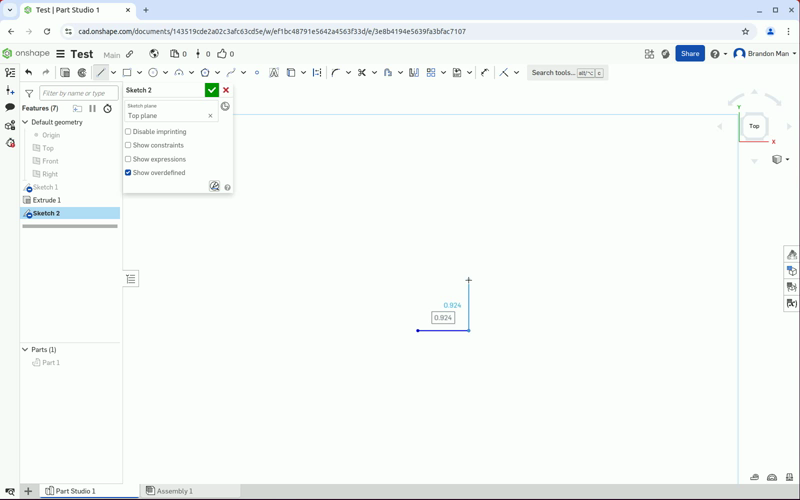
scroll(-6)
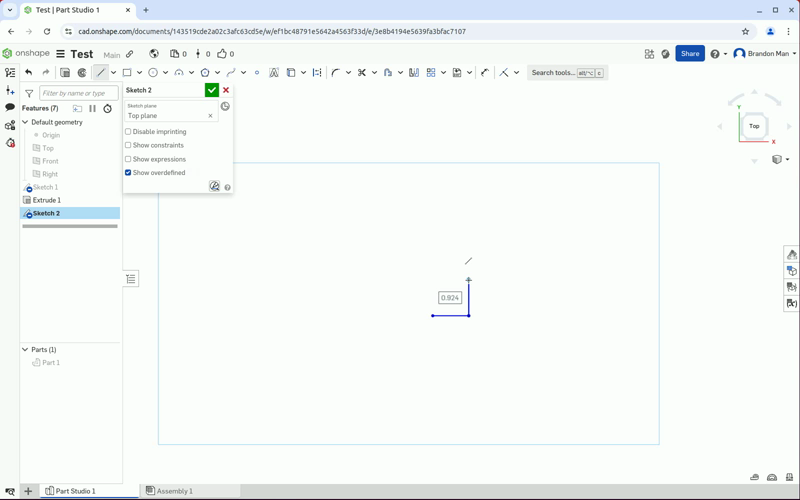
scroll(-6)
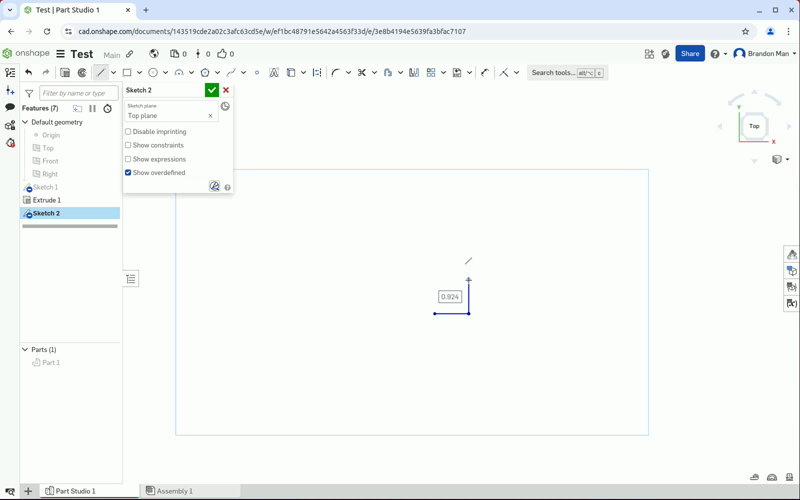
scroll(-6)
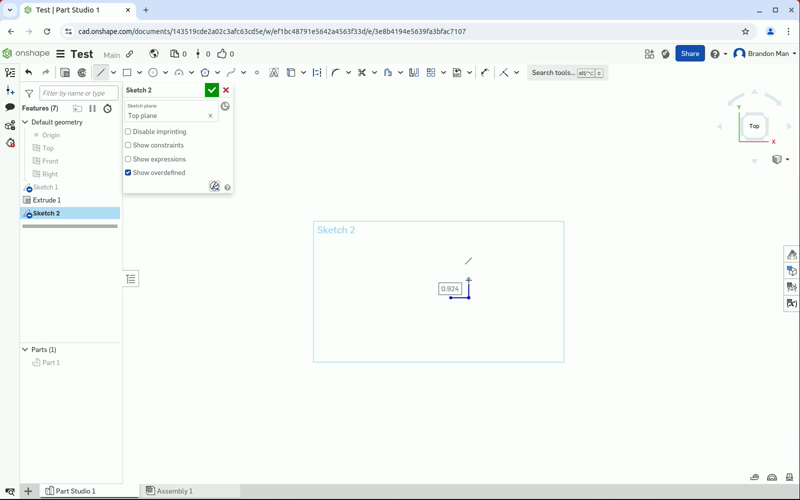
scroll(-6)
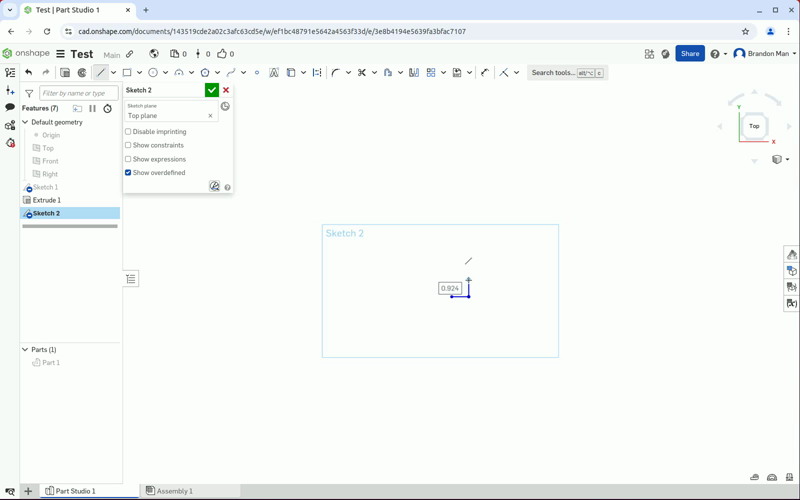
scroll(-6)
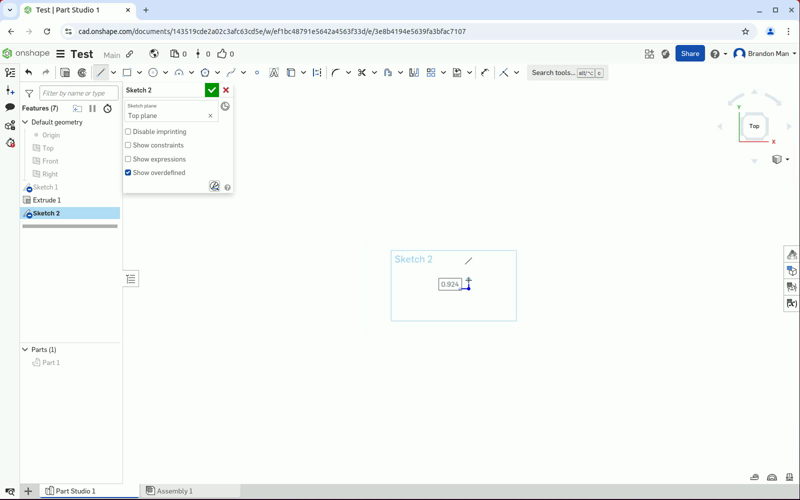
scroll(-6)
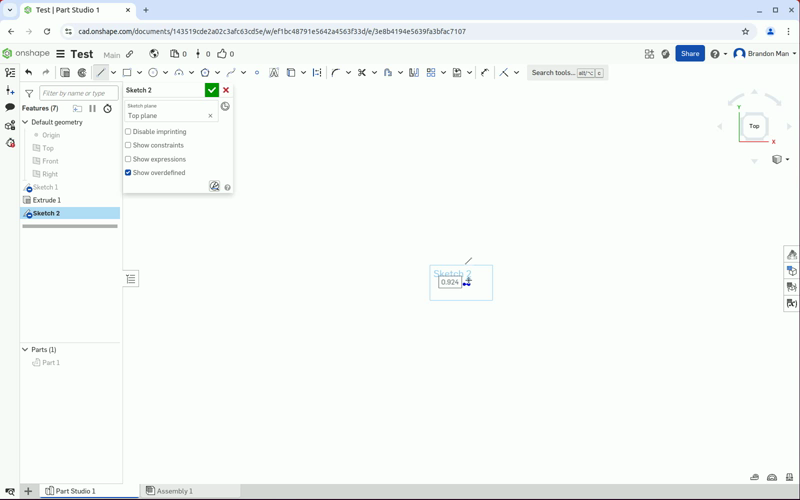
key_up(shift)
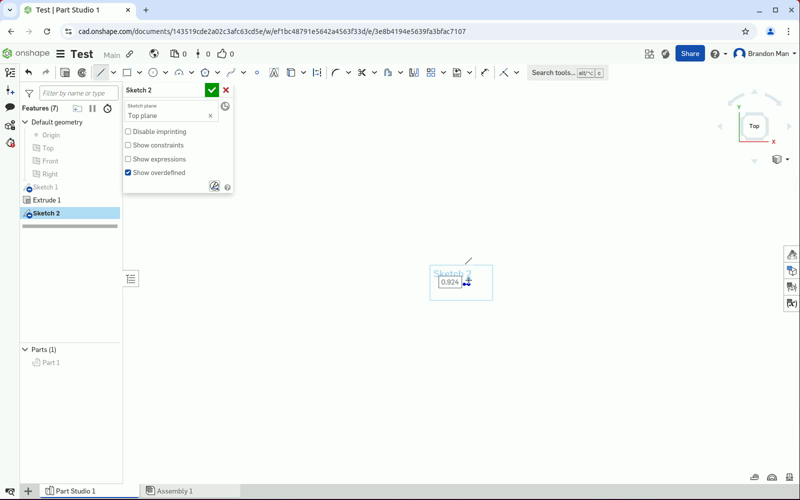
key_down(shift)
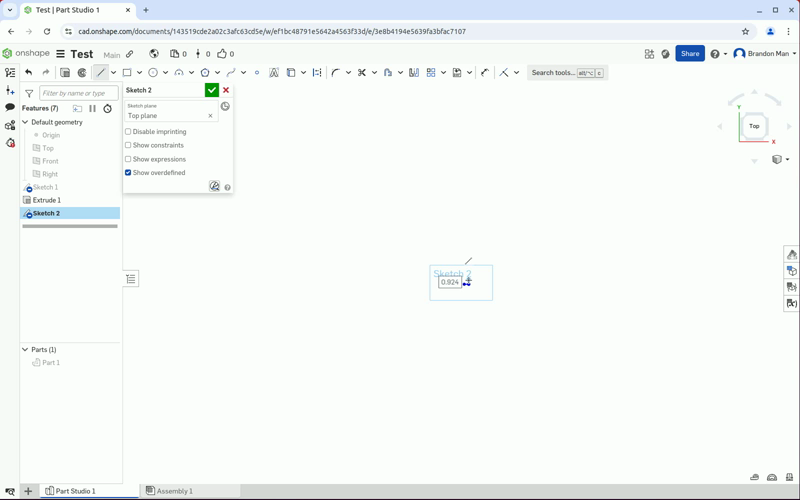
mouse_move(498, 279)
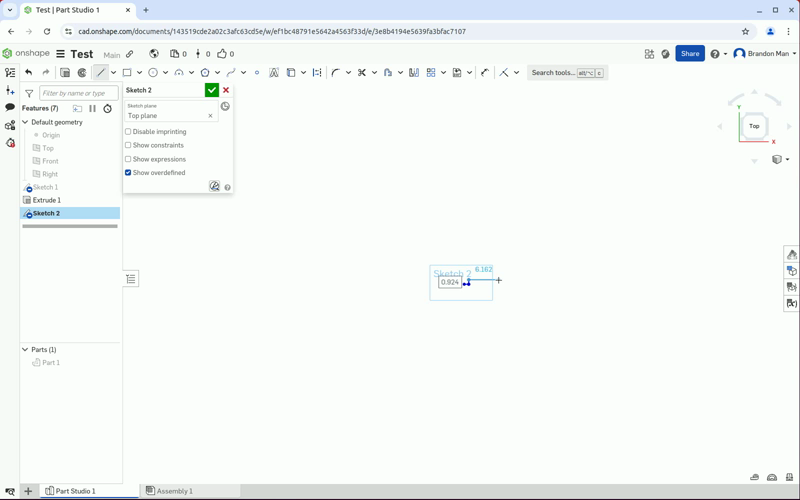
mouse_move(464, 279)
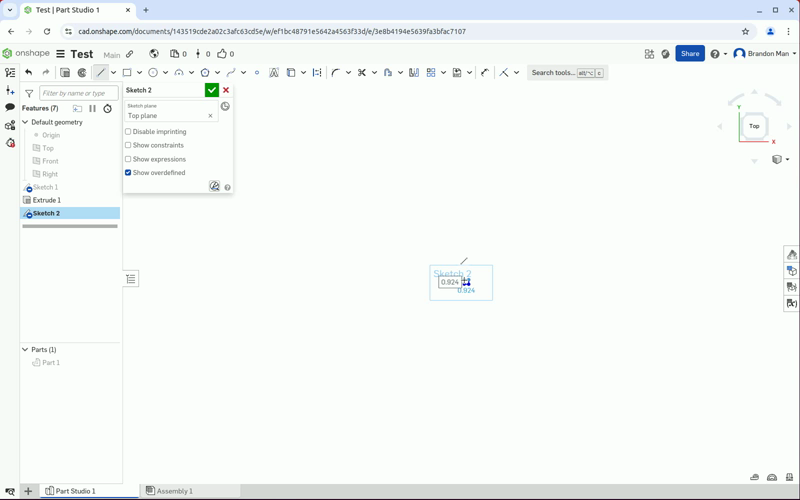
scroll(6)
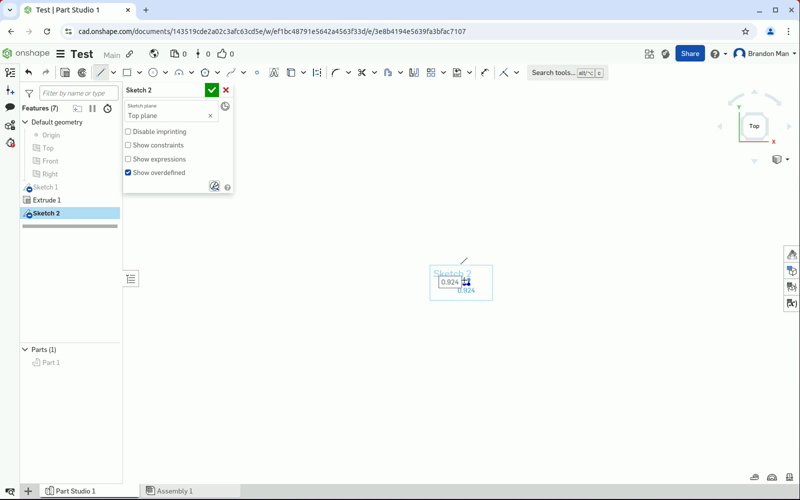
scroll(6)
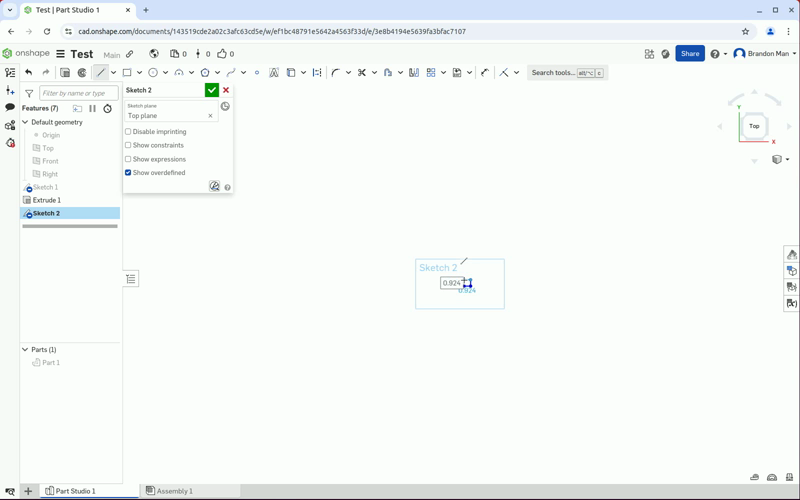
scroll(6)
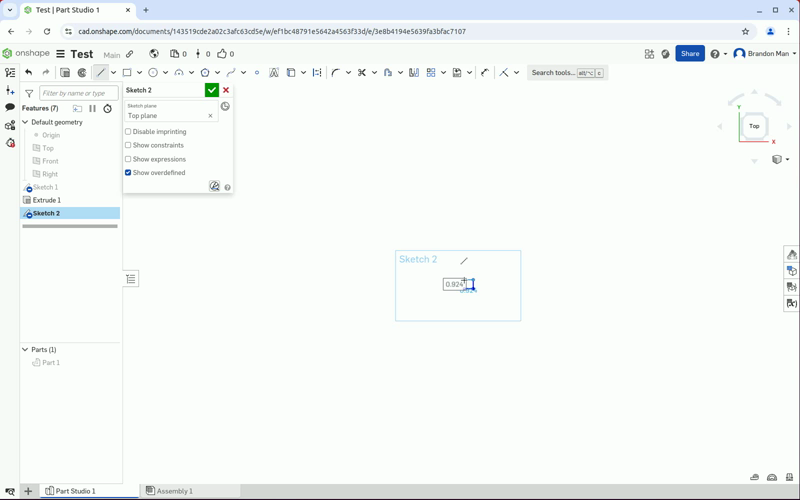
scroll(6)
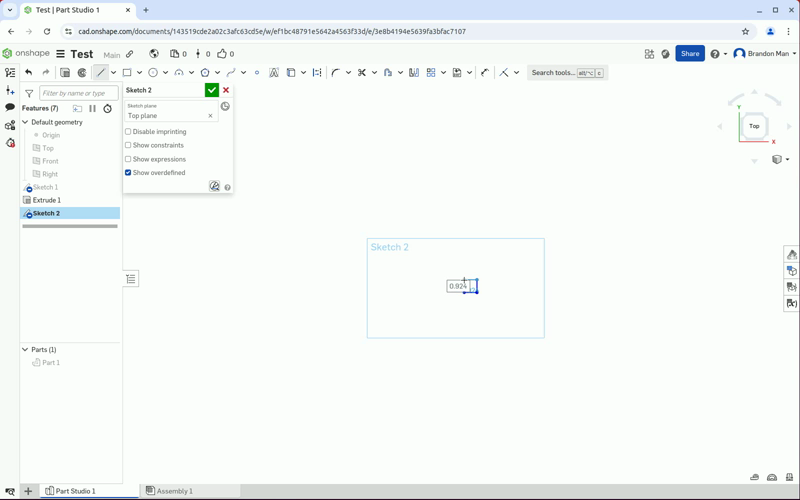
scroll(6)
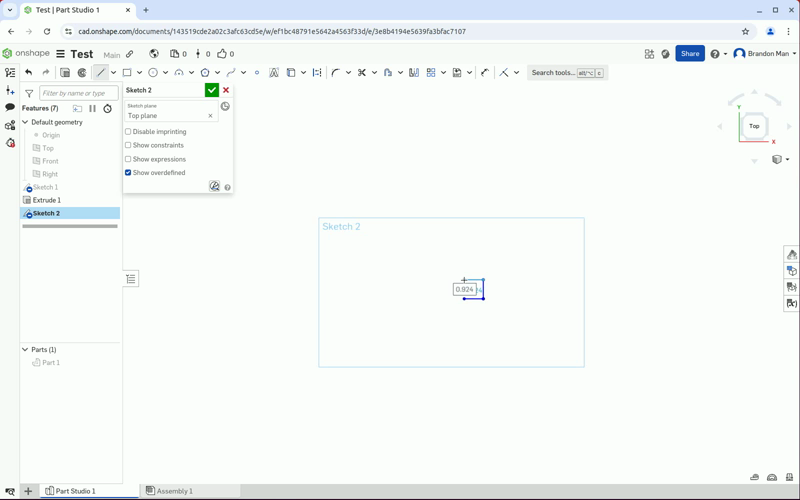
scroll(6)
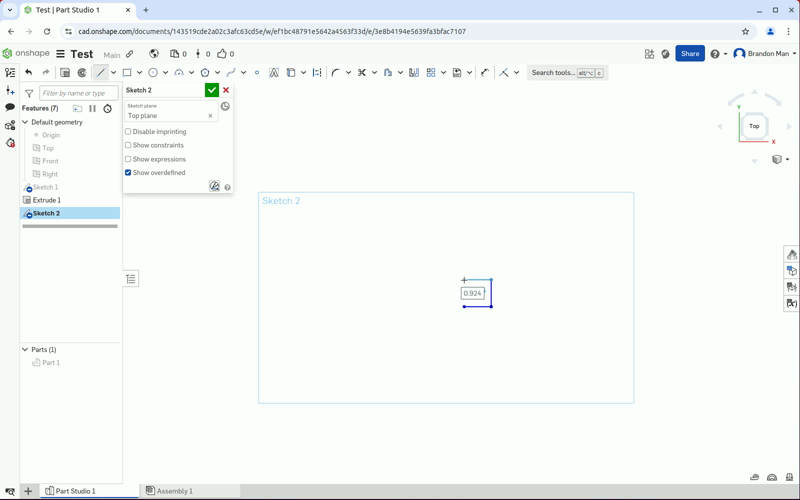
scroll(6)
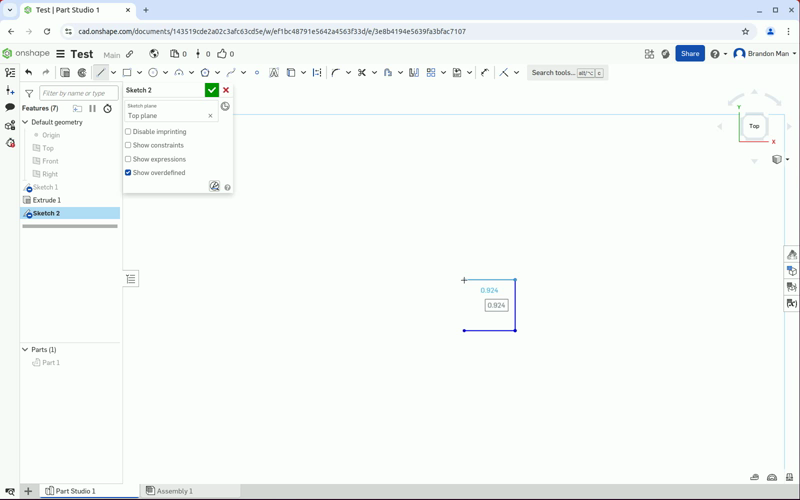
click(464, 279)
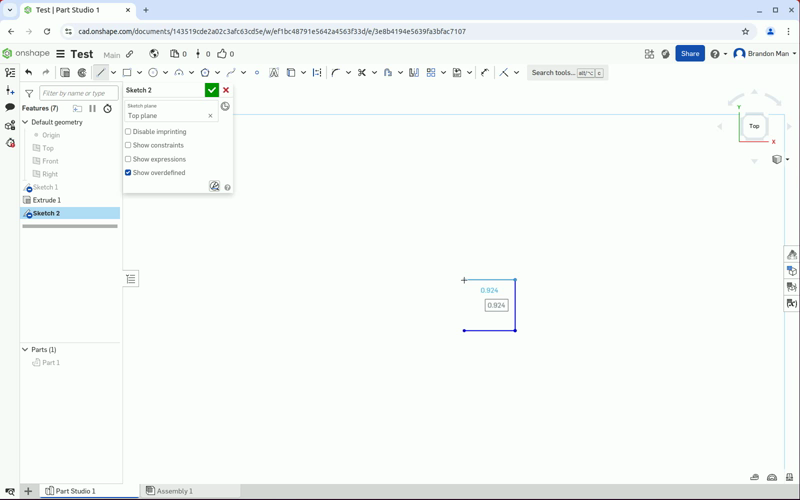
scroll(-6)
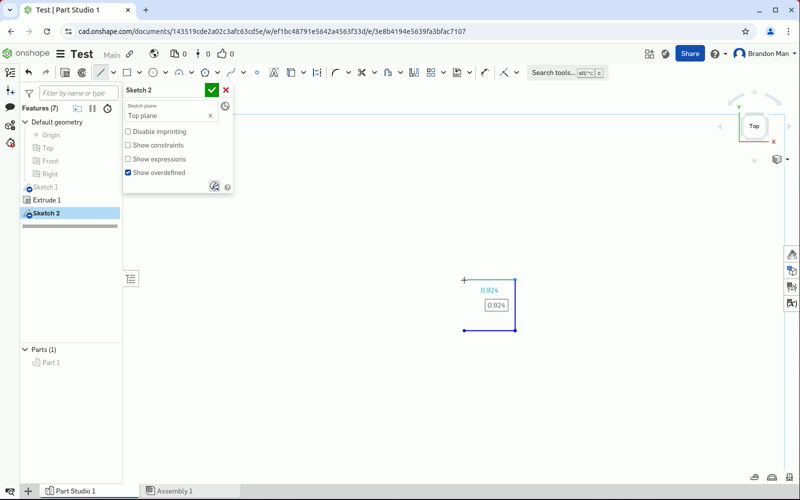
scroll(-6)
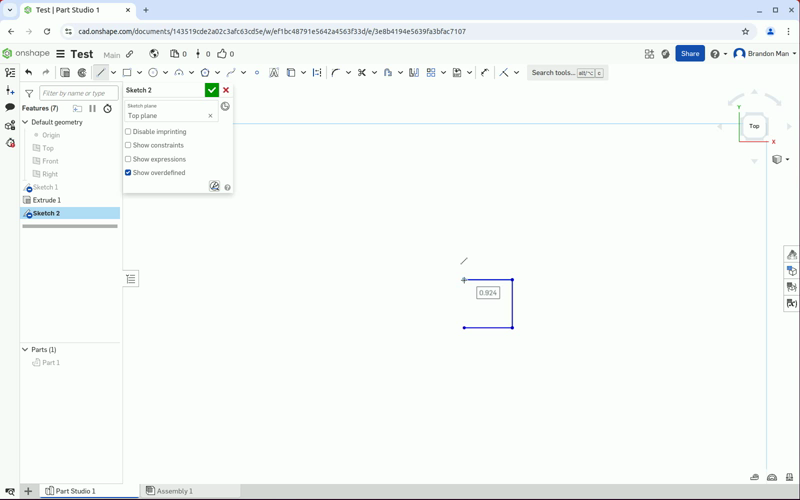
scroll(-6)
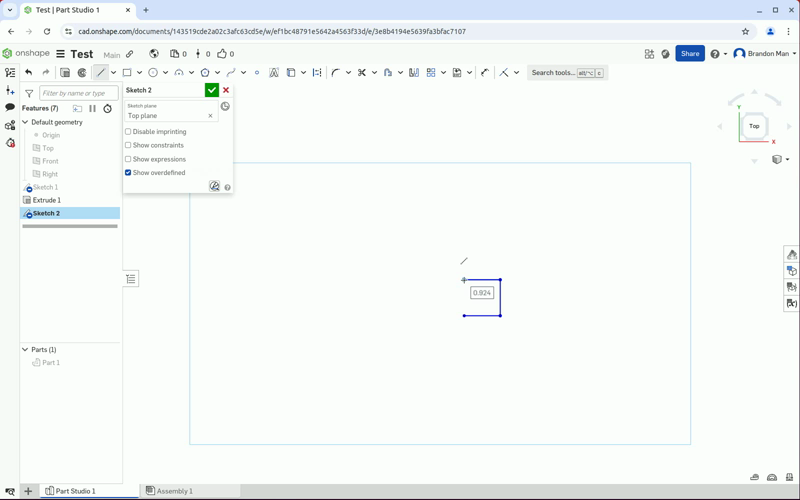
scroll(-6)
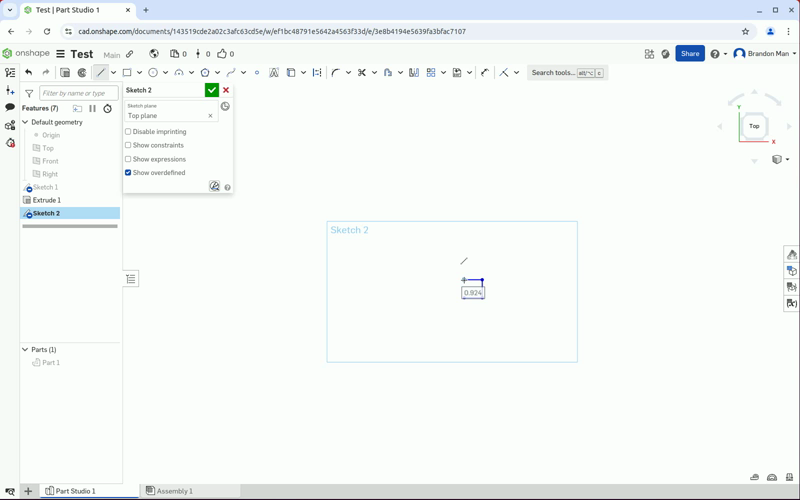
scroll(-6)
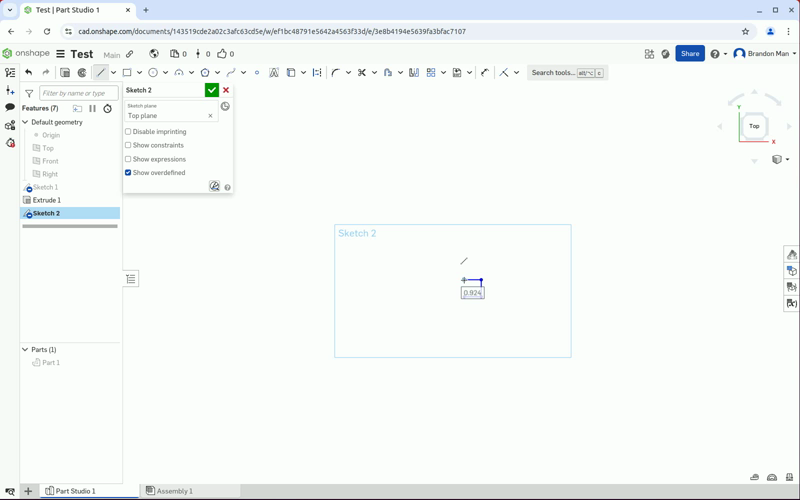
scroll(-6)
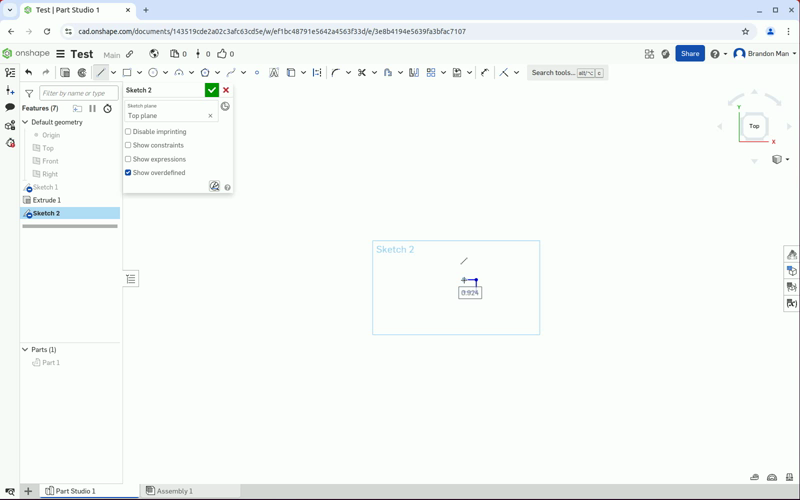
scroll(-6)
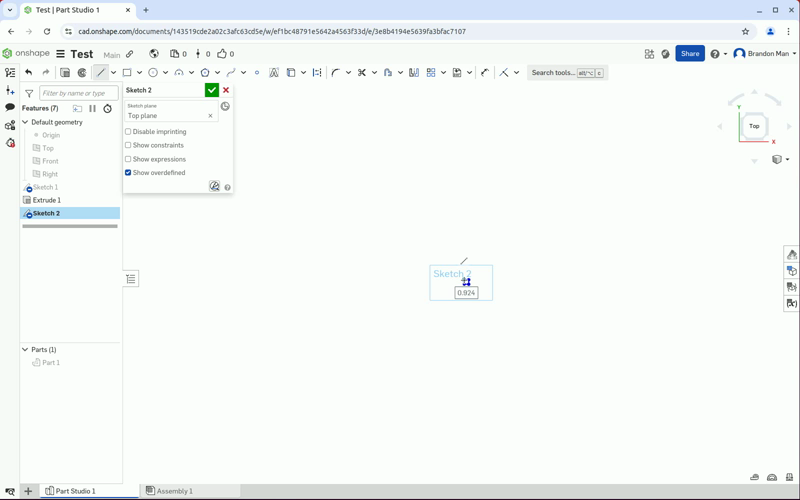
key_up(shift)
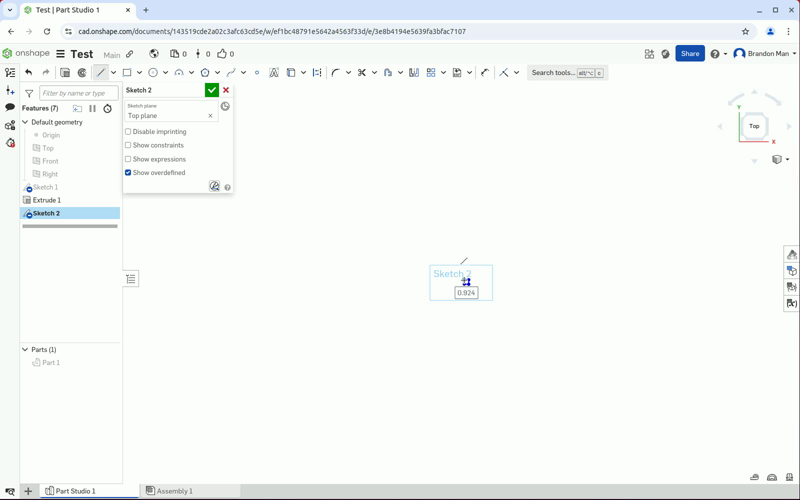
mouse_move(494, 279)
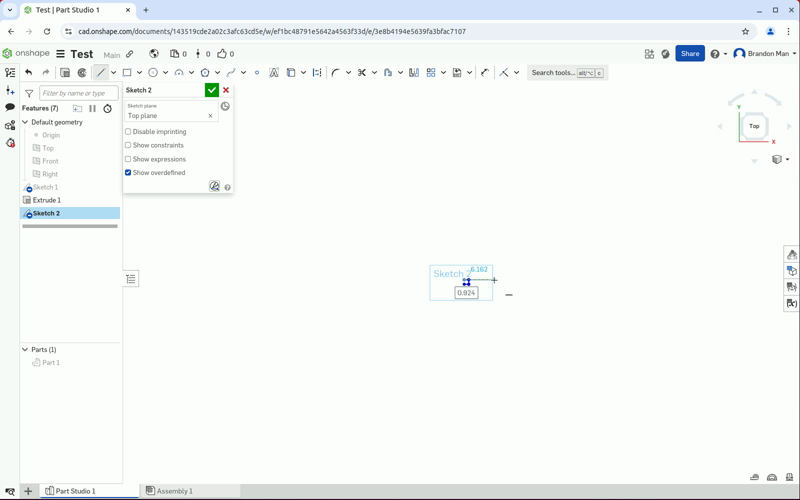
key_down(shift)
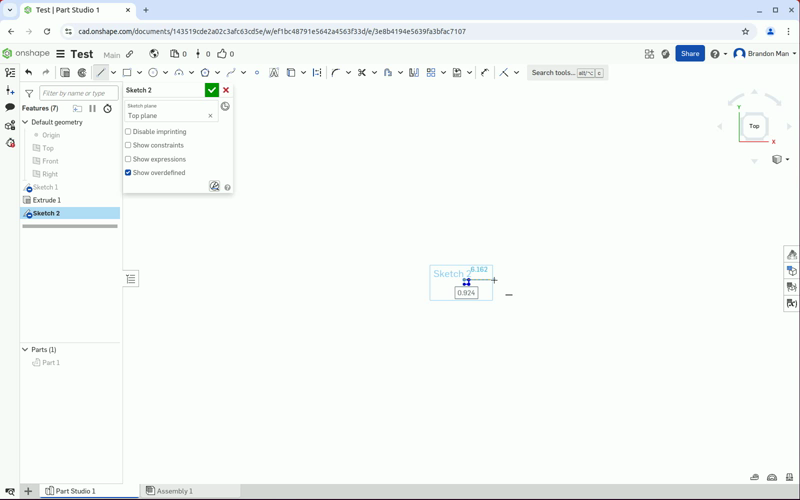
mouse_move(464, 284)
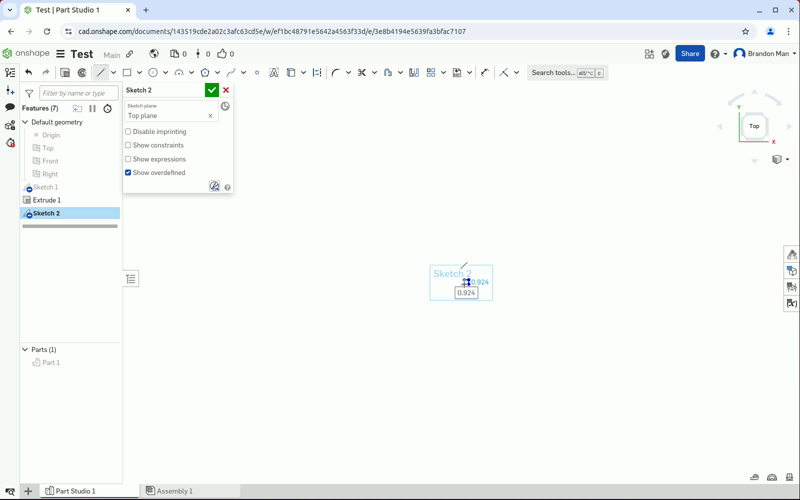
scroll(6)
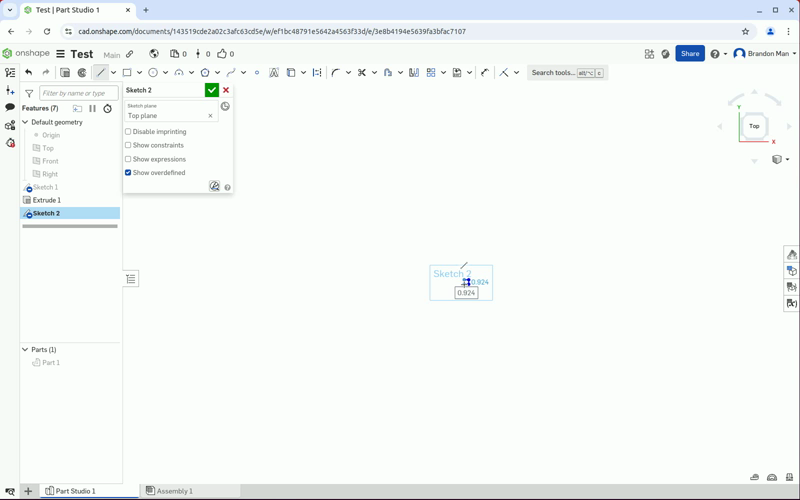
scroll(6)
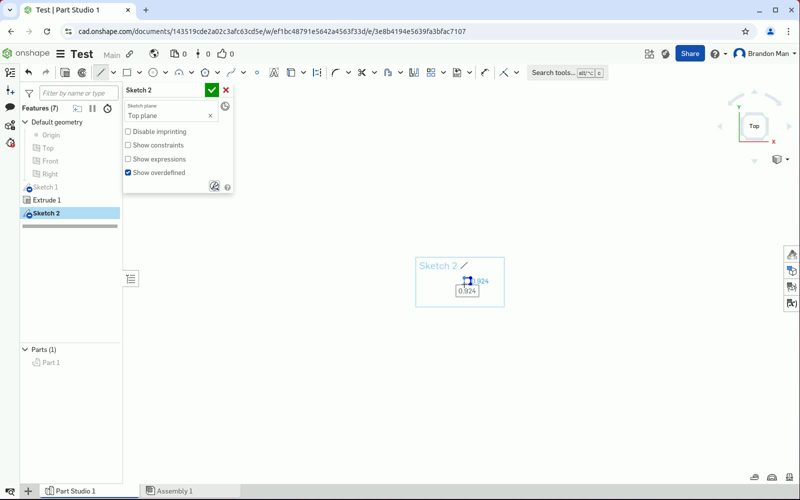
scroll(6)
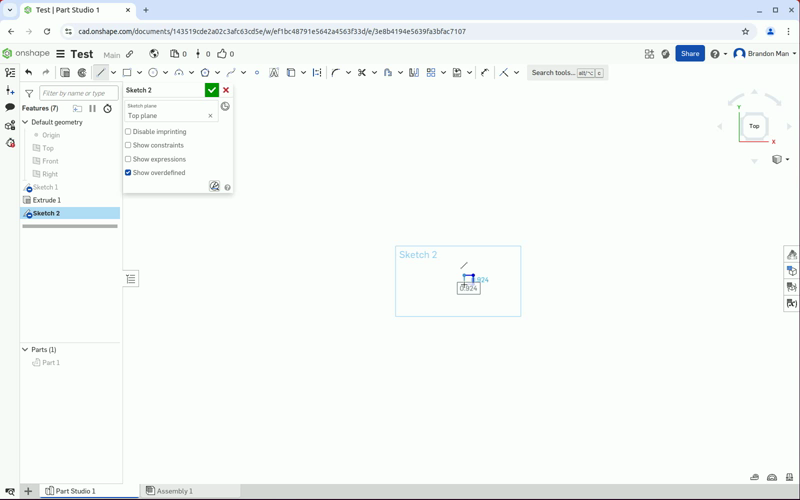
scroll(6)
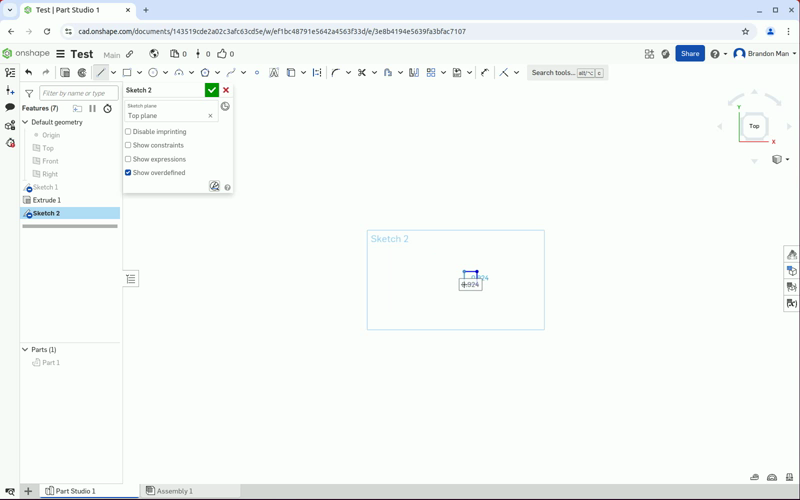
scroll(6)
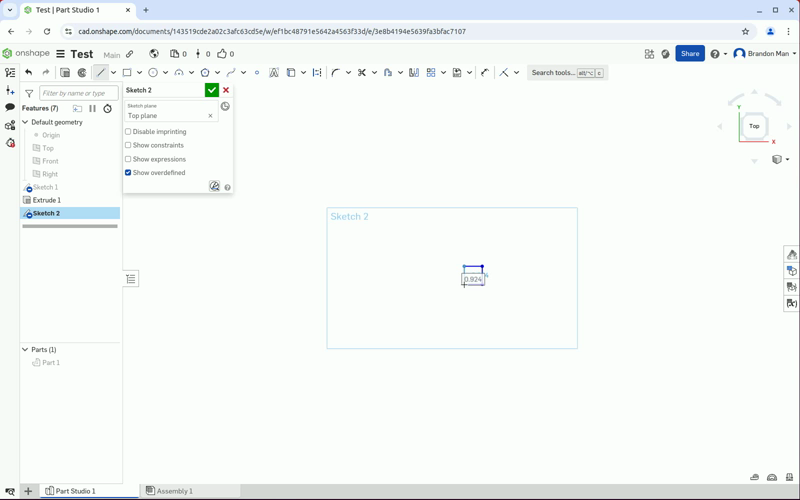
scroll(6)
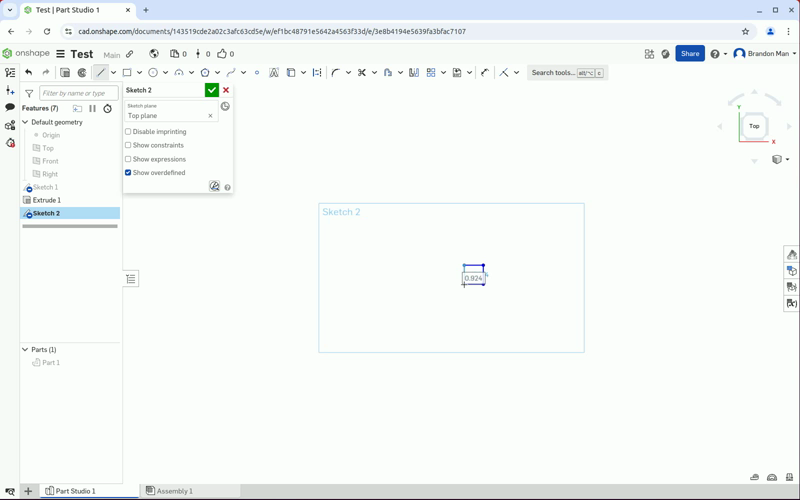
scroll(6)
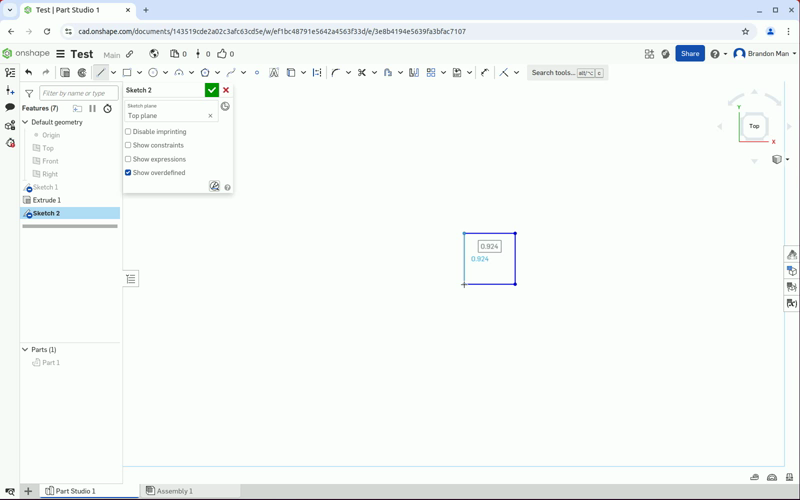
key_up(shift)
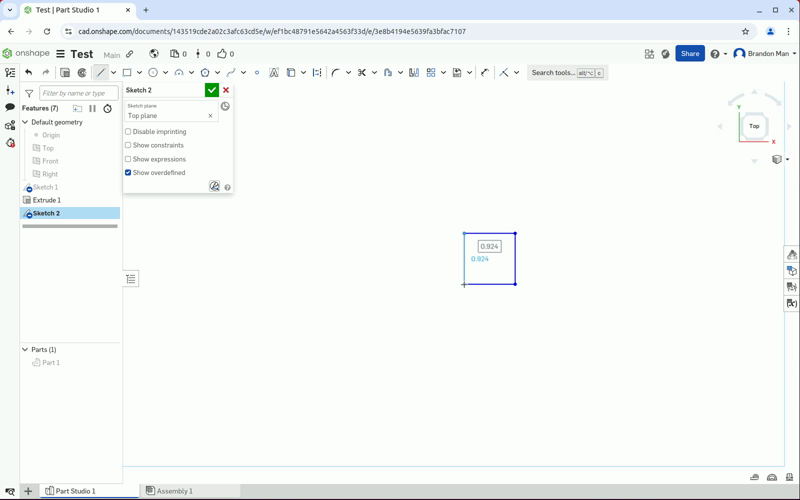
click(464, 284)
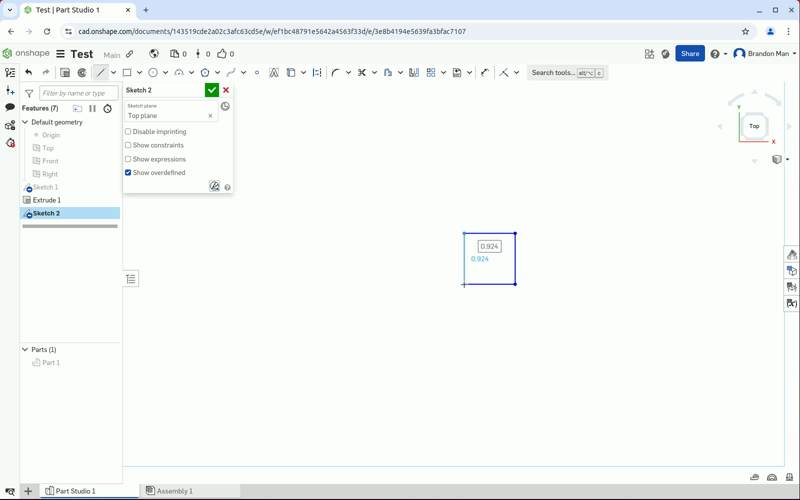
scroll(-6)
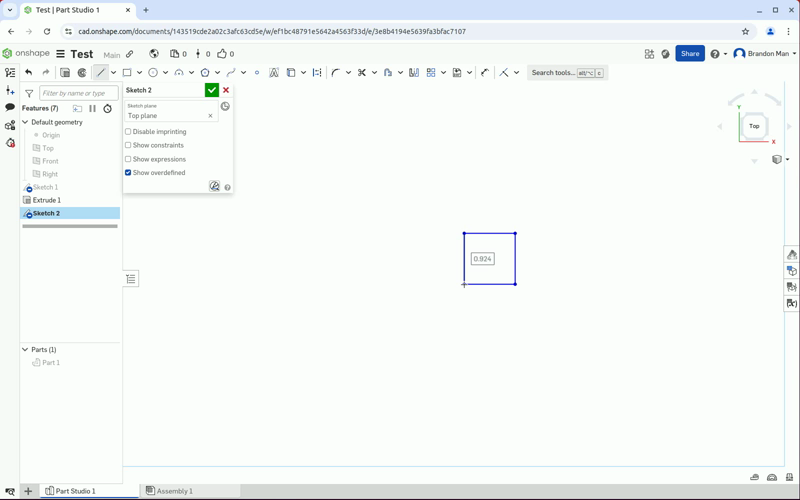
scroll(-6)
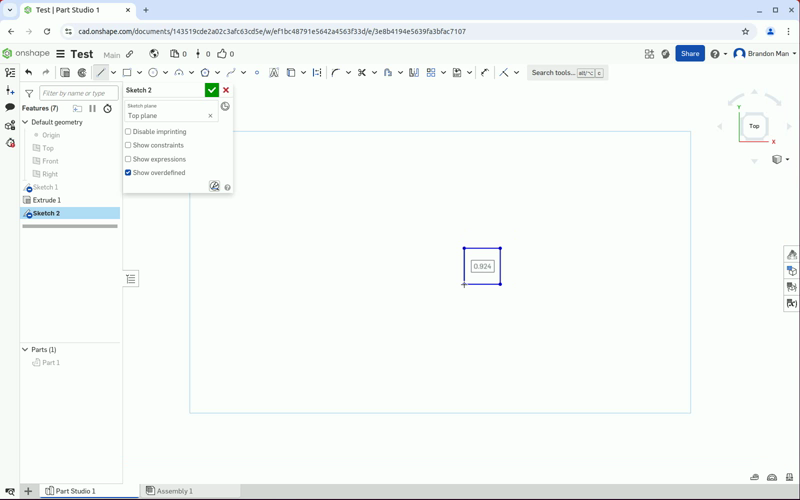
scroll(-6)
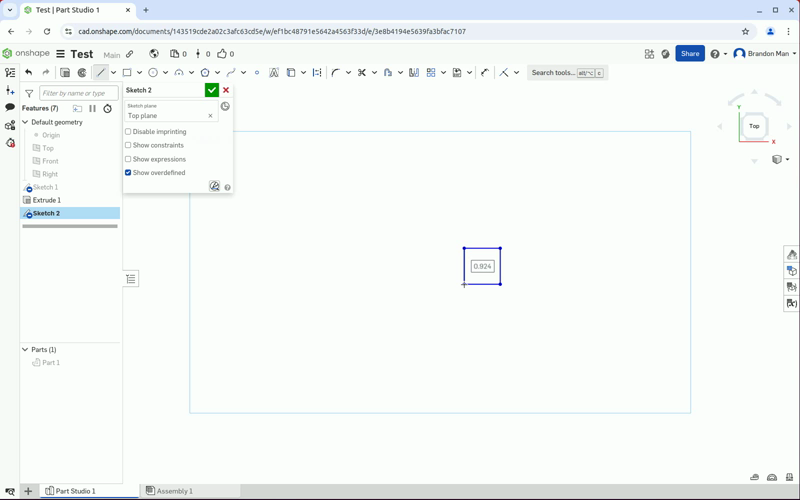
scroll(-6)
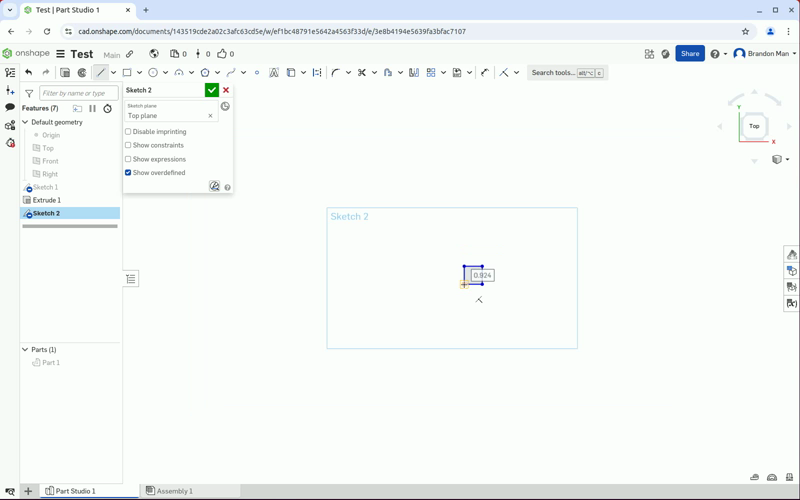
scroll(-6)
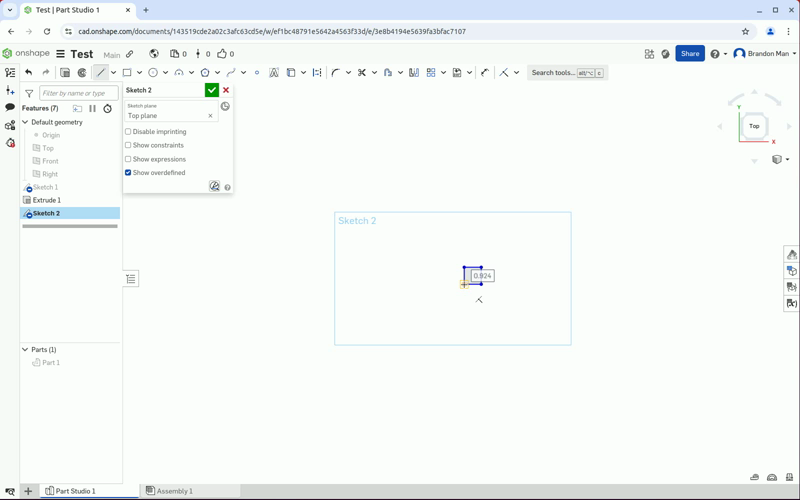
scroll(-6)
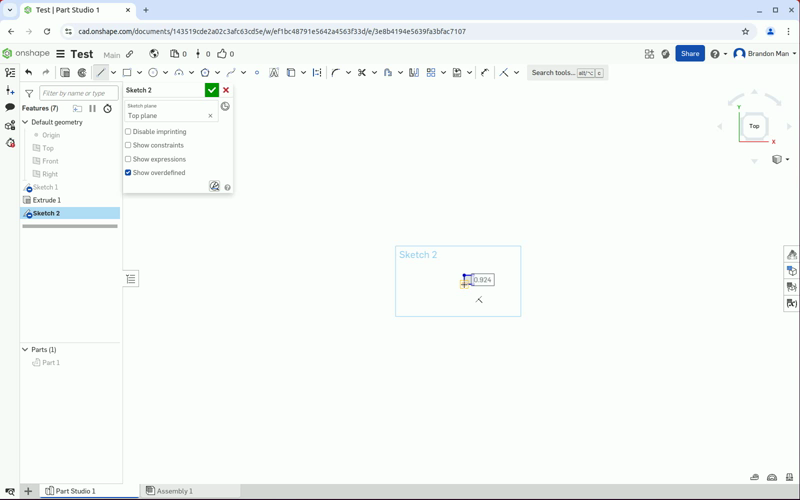
scroll(-6)
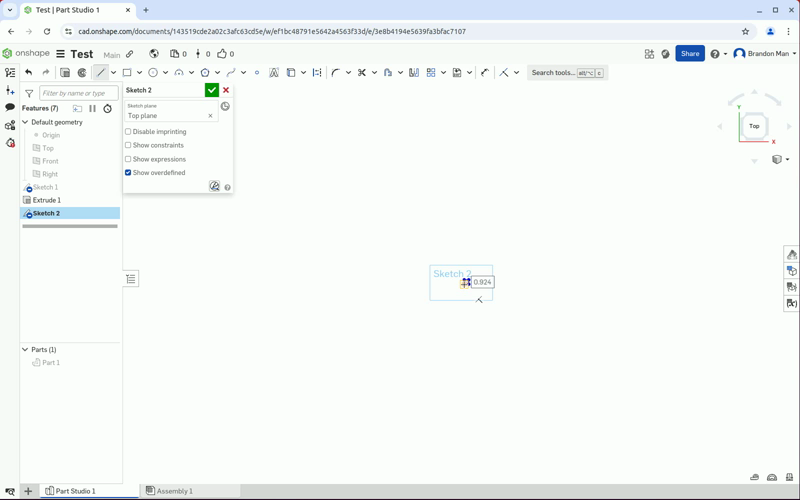
key(esc)
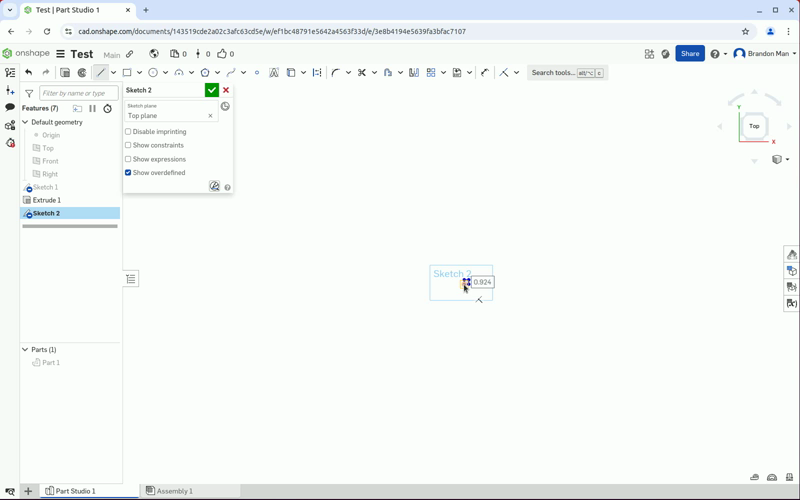
mouse_move(468, 281)
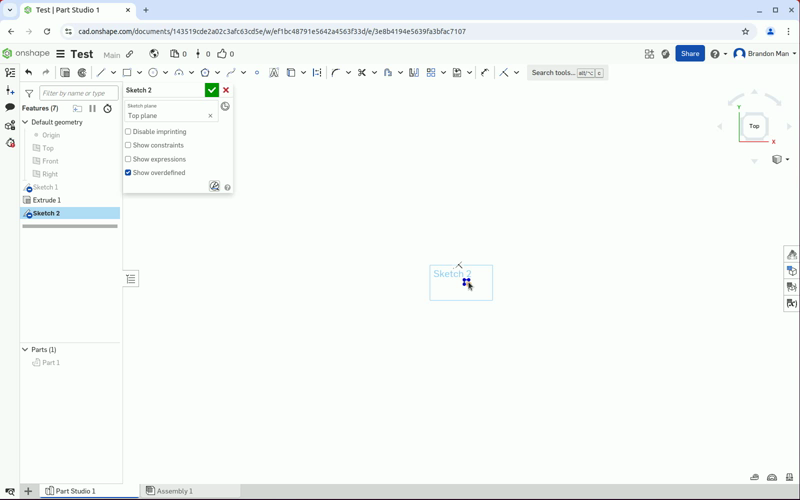
scroll(6)
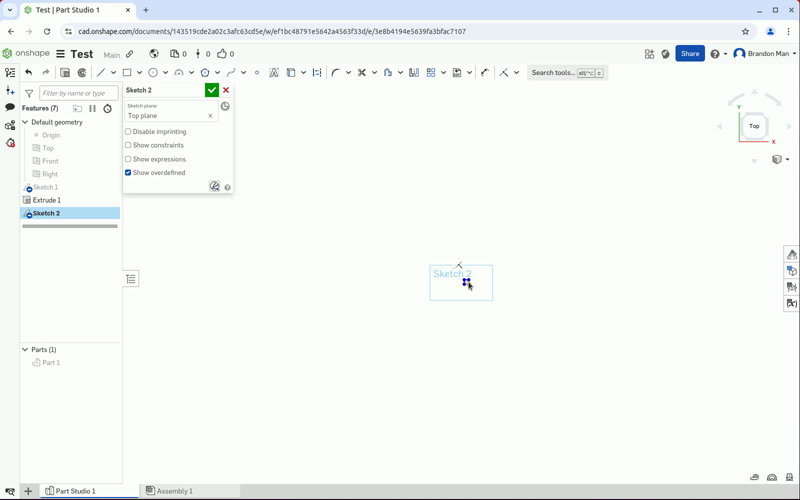
scroll(6)
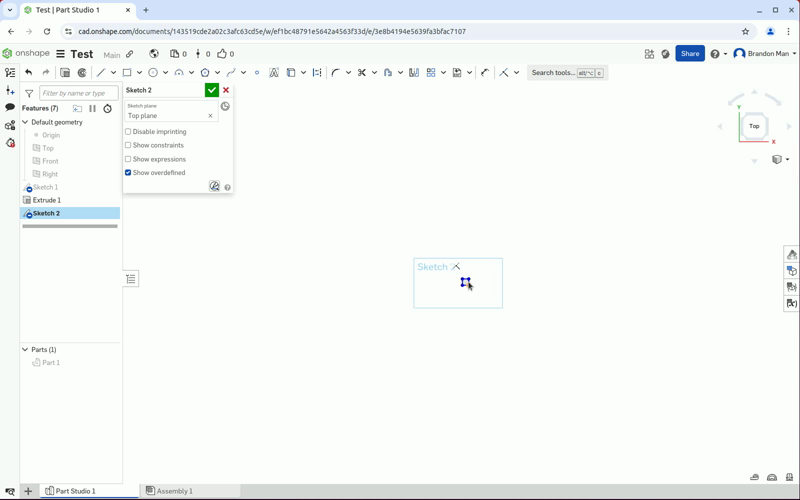
scroll(6)
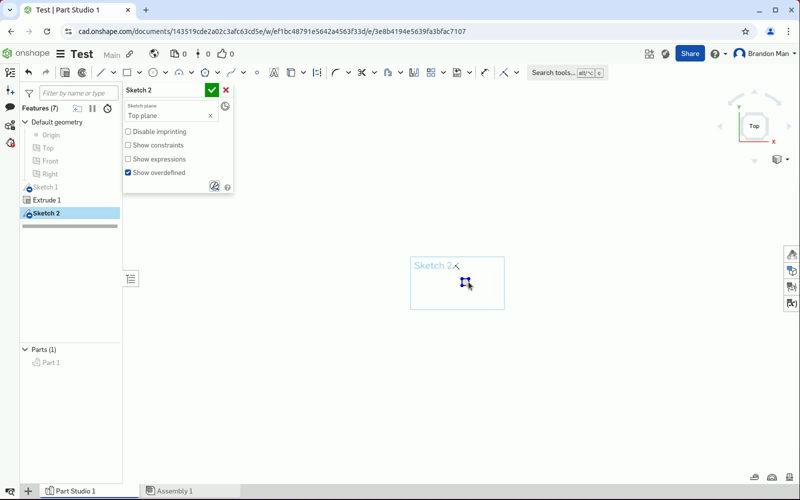
scroll(6)
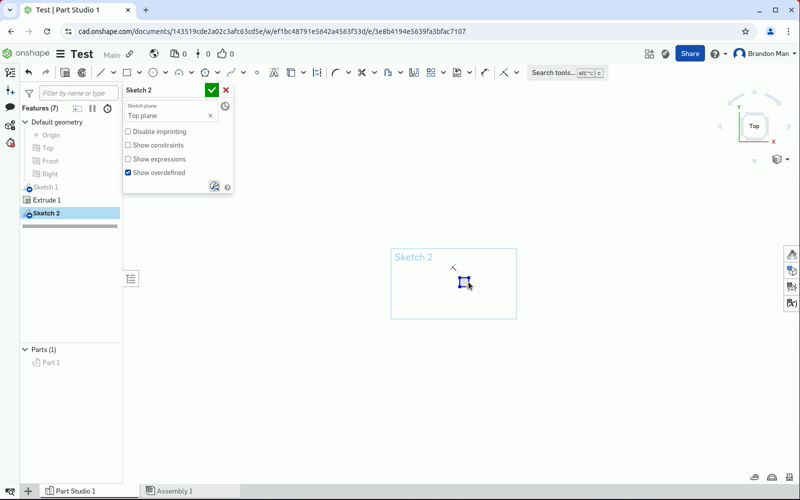
scroll(6)
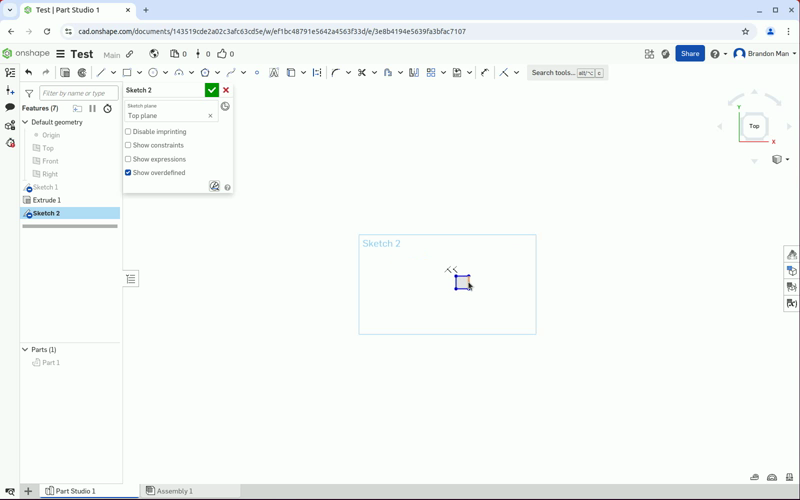
scroll(6)
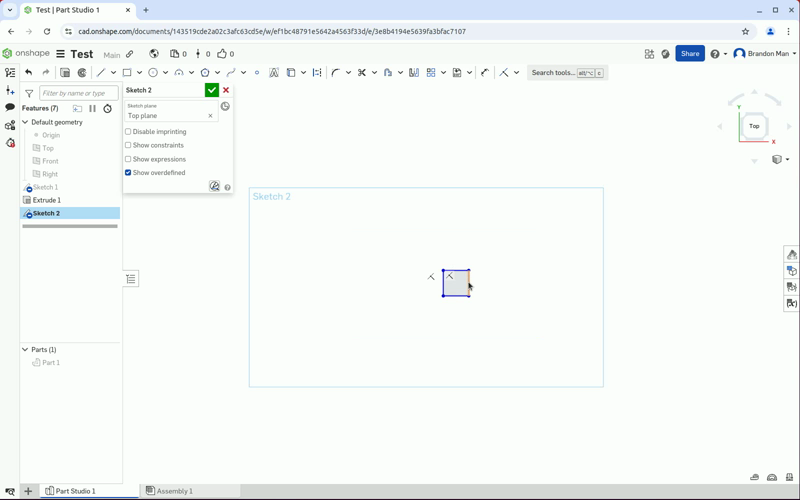
scroll(6)
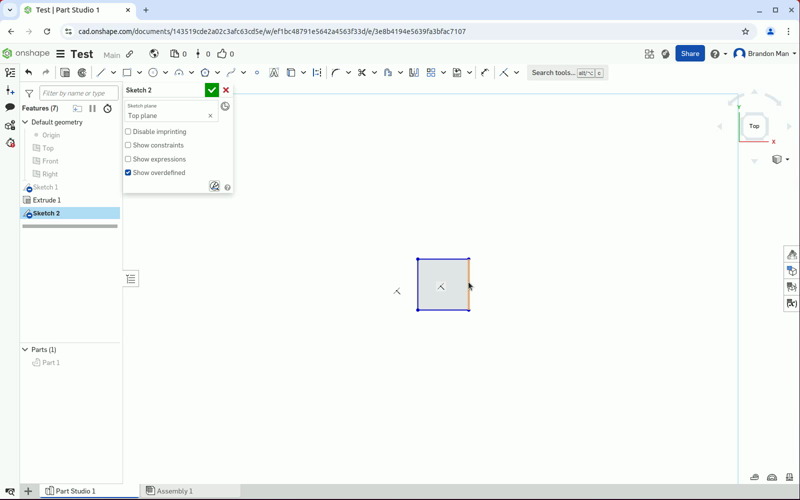
click(468, 281)
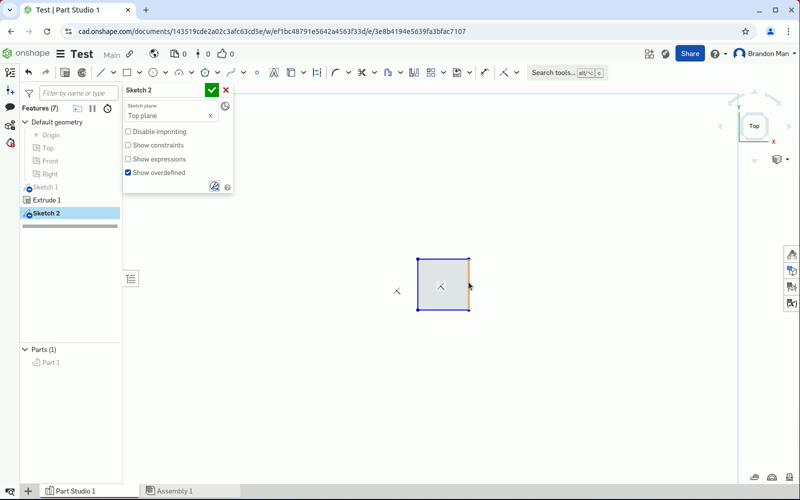
scroll(-6)
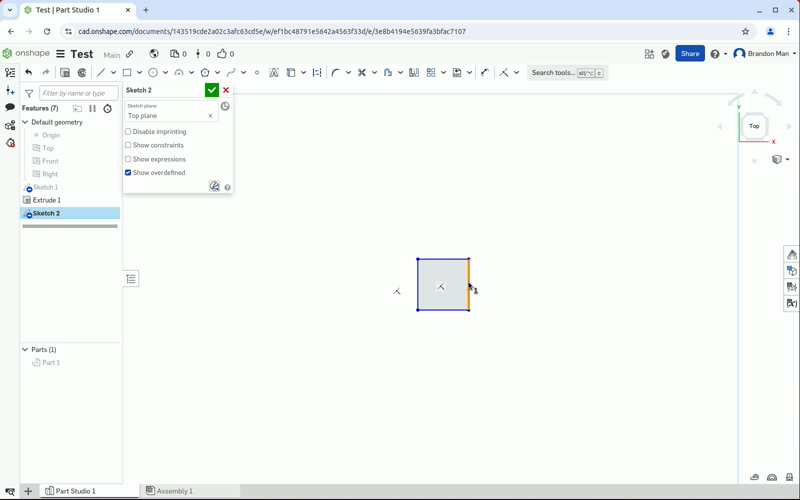
scroll(-6)
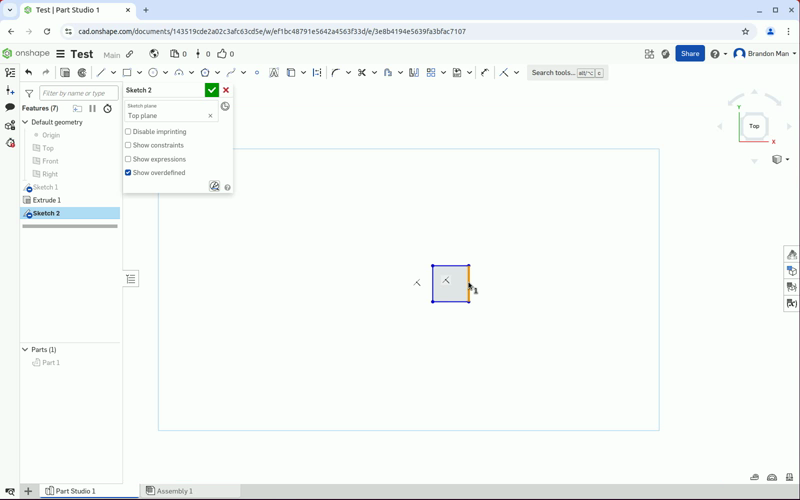
scroll(-6)
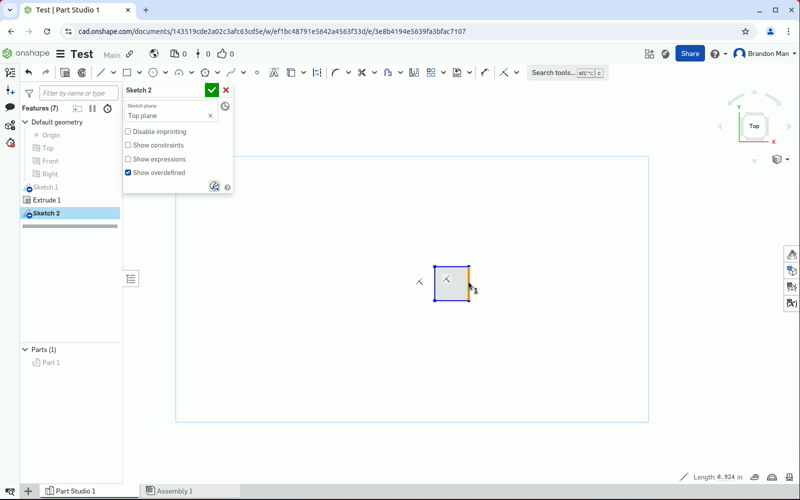
scroll(-6)
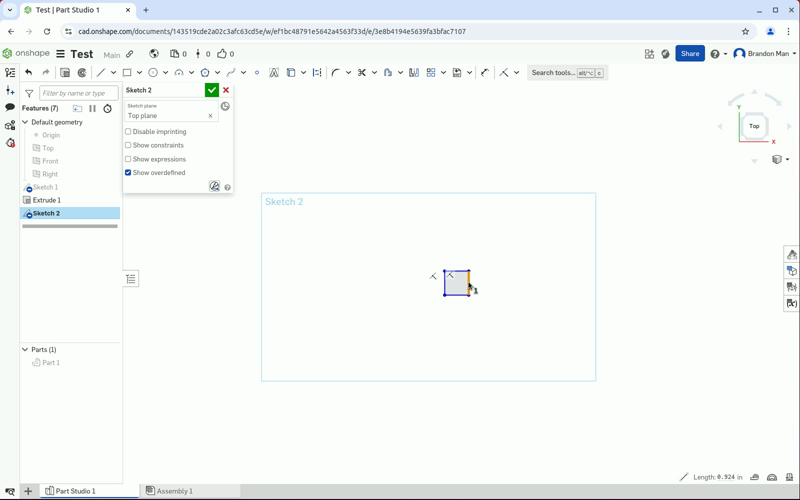
scroll(-6)
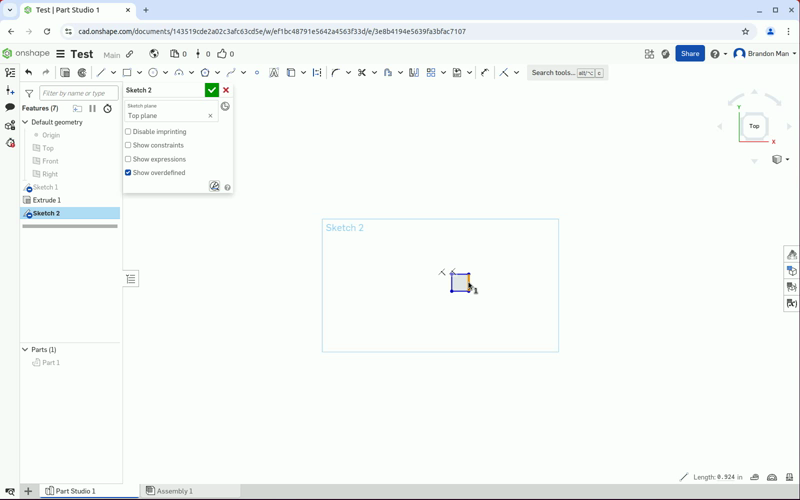
scroll(-6)
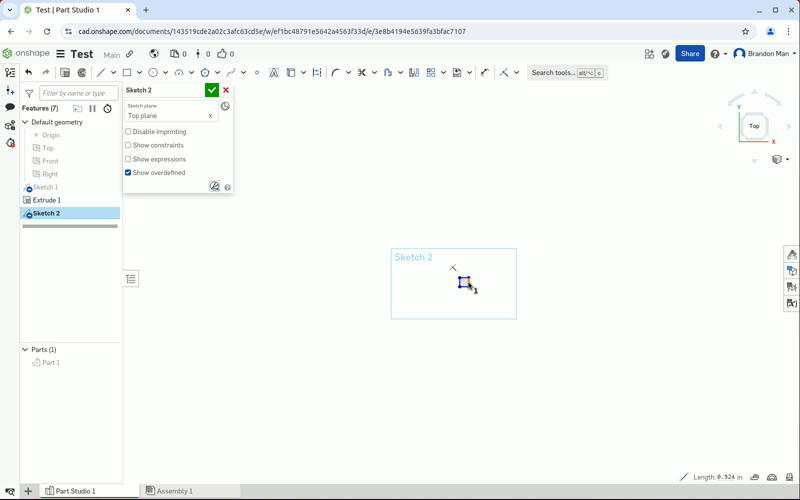
scroll(-6)
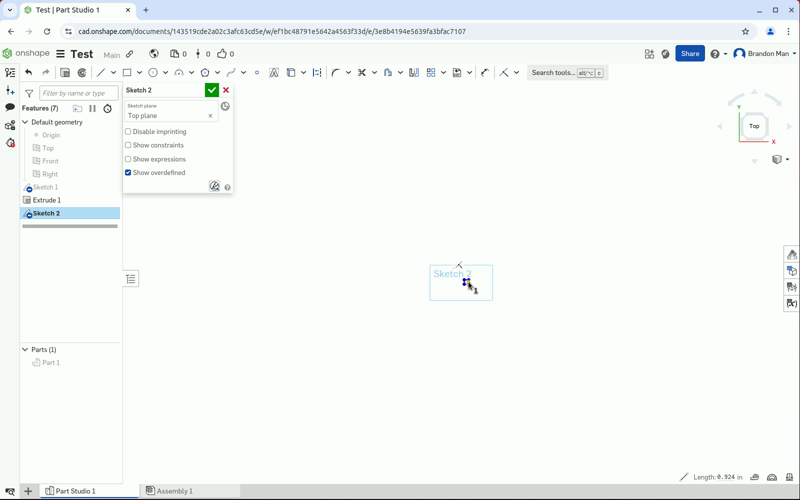
mouse_move(73, 352)
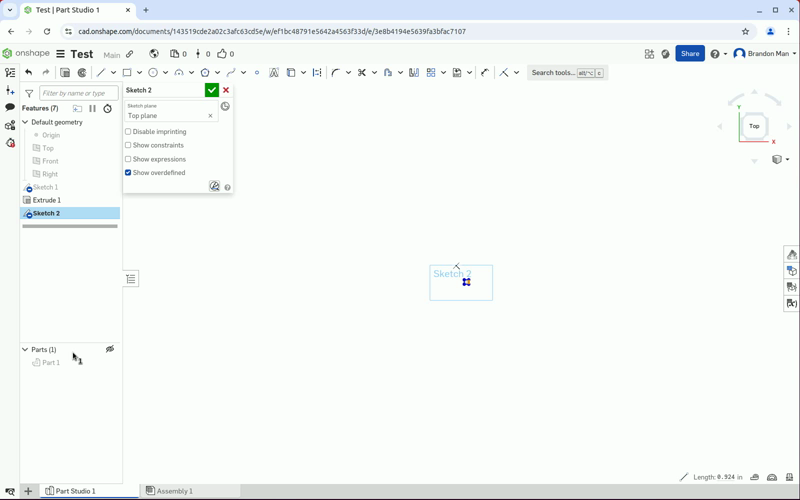
key(shift+y)
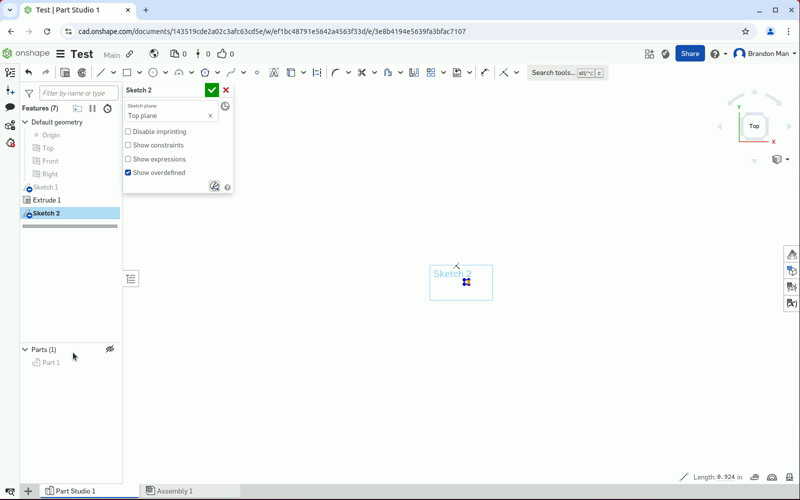
key(shift+e)
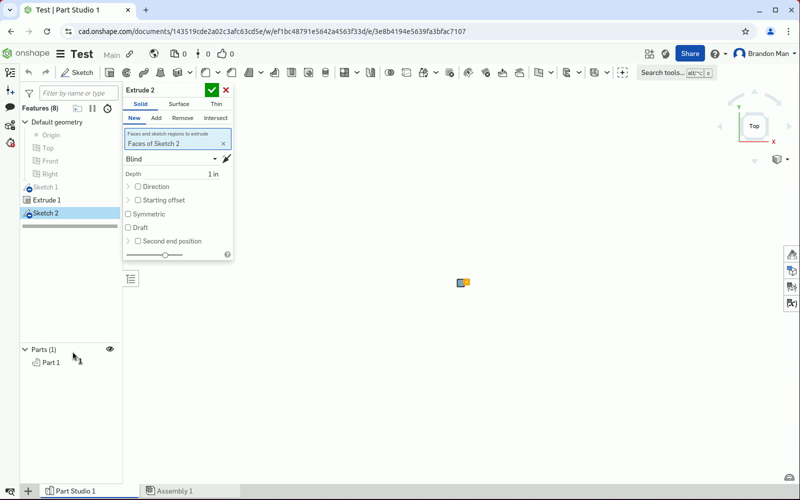
mouse_move(143, 106)
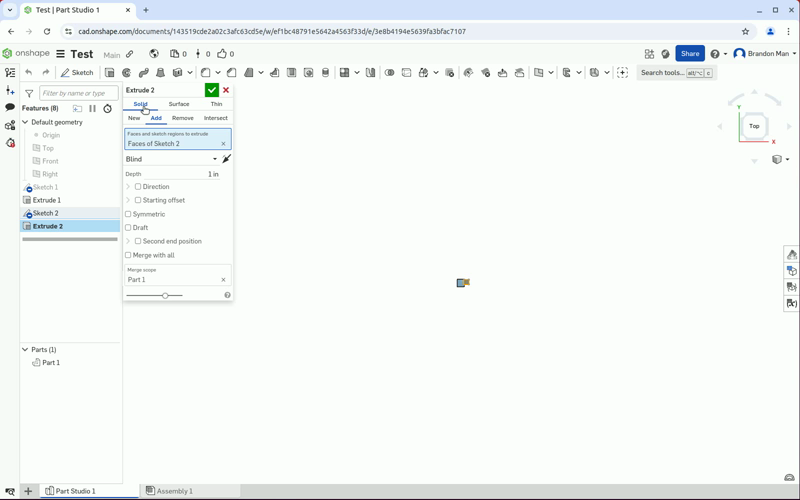
click(143, 106)
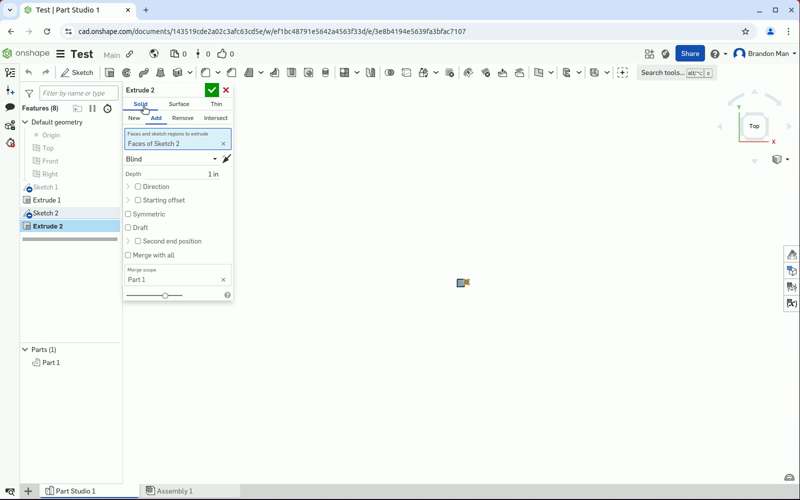
mouse_move(137, 120)
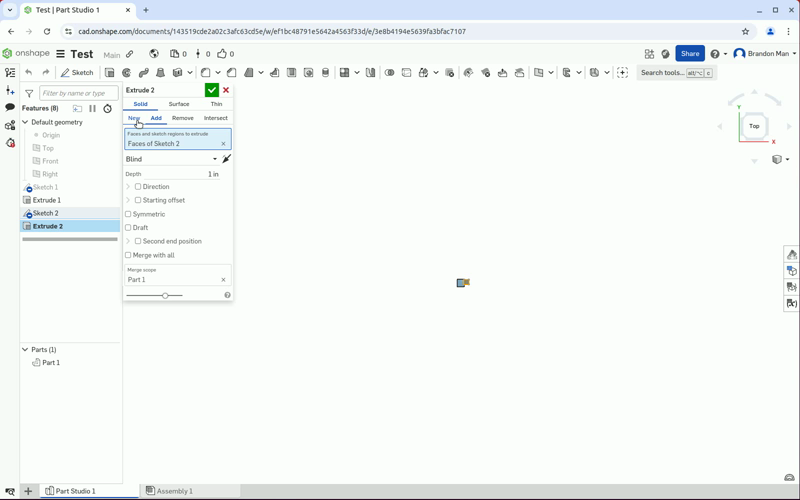
click(137, 120)
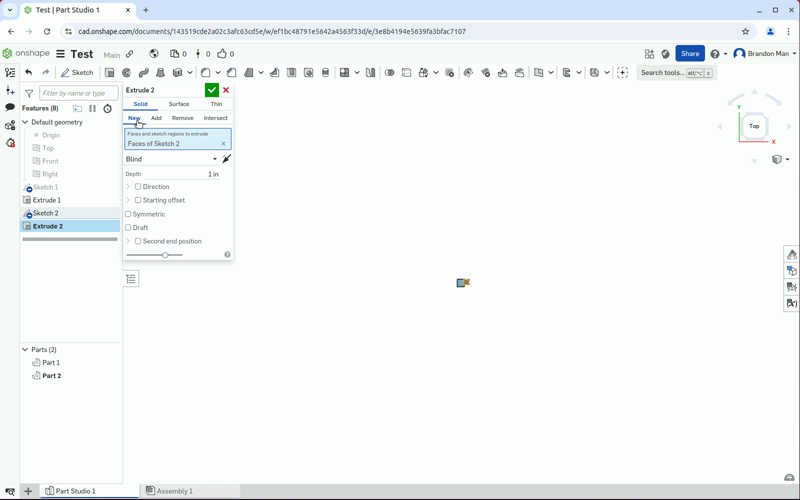
key(tab, 4)
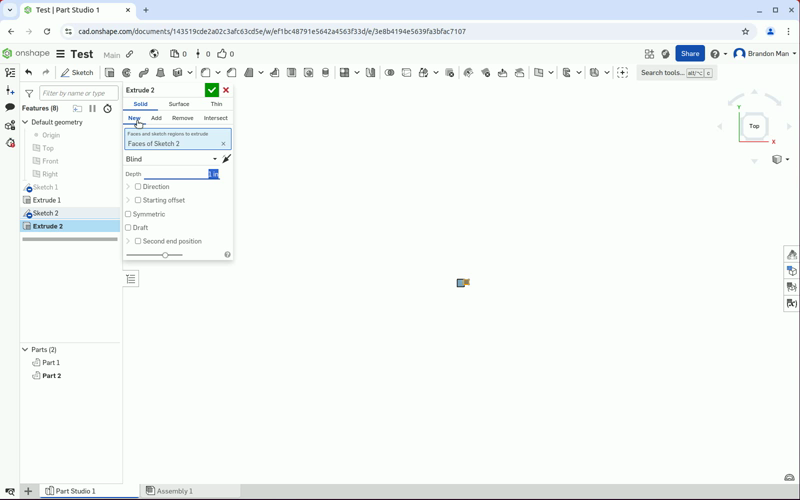
text(23.108)
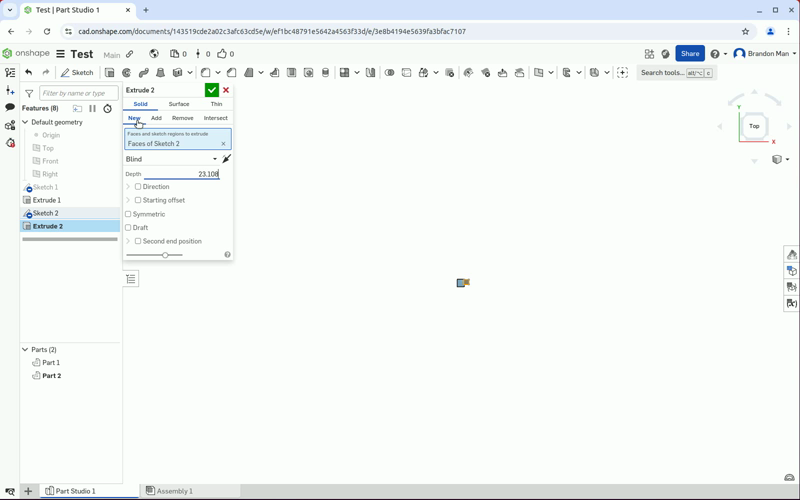
key(enter)
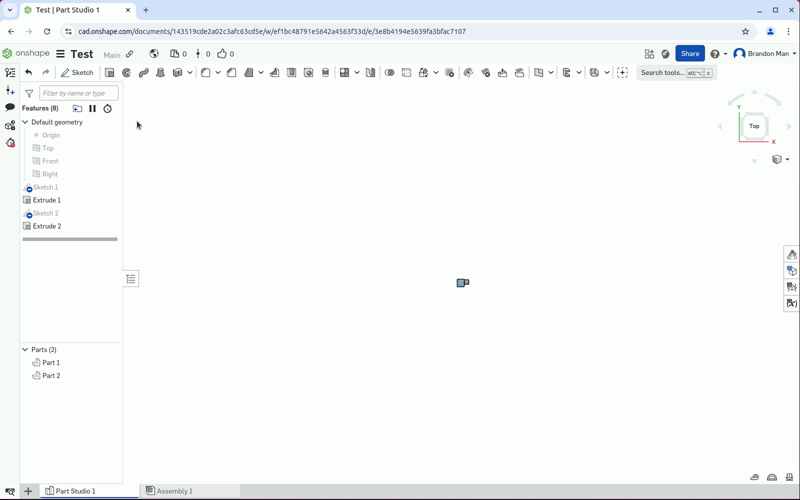
key(shift+h)
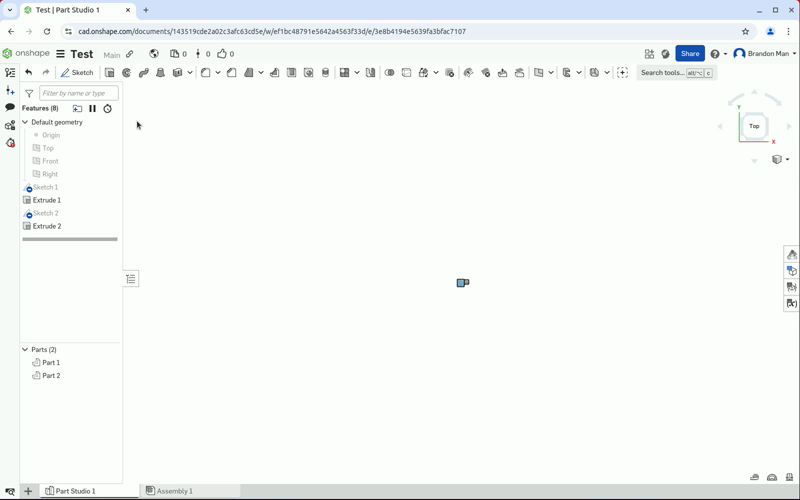
key(shift+h)
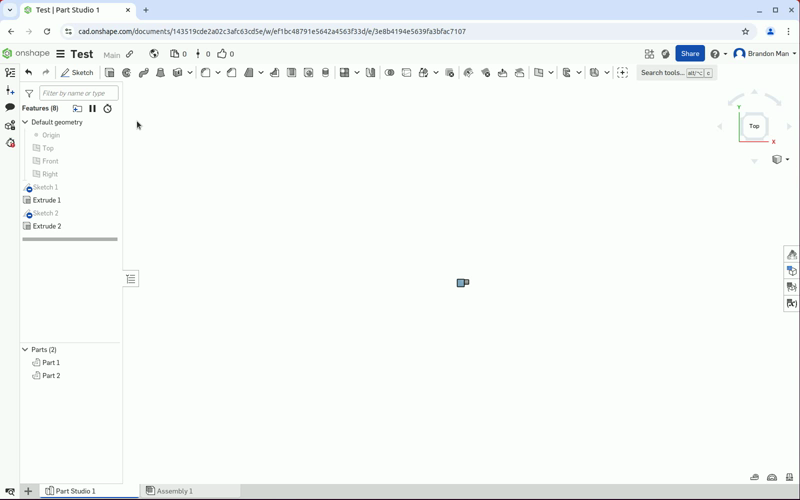
key(shift+7)
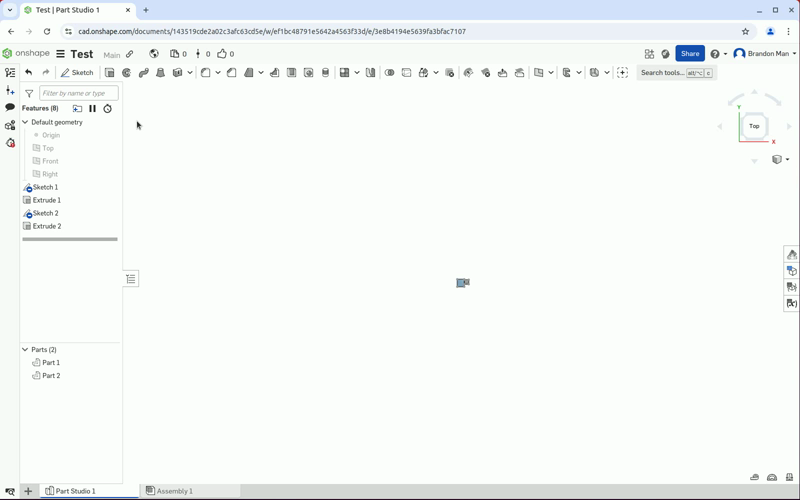
key(up, 3)
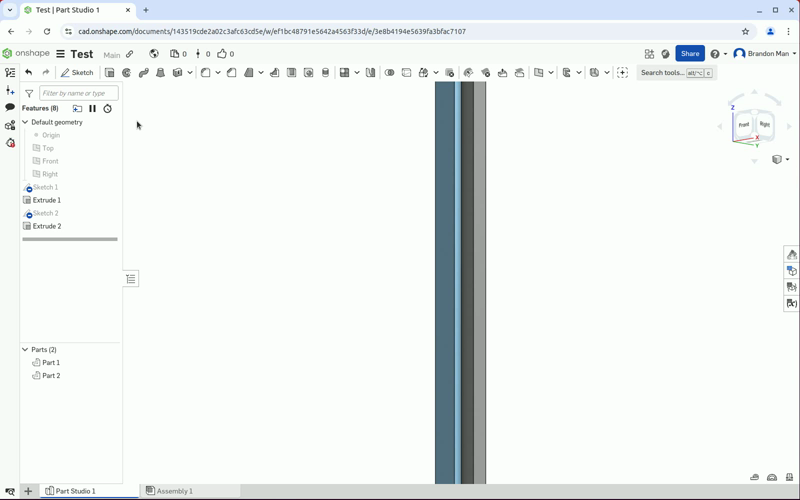
key(left, 3)
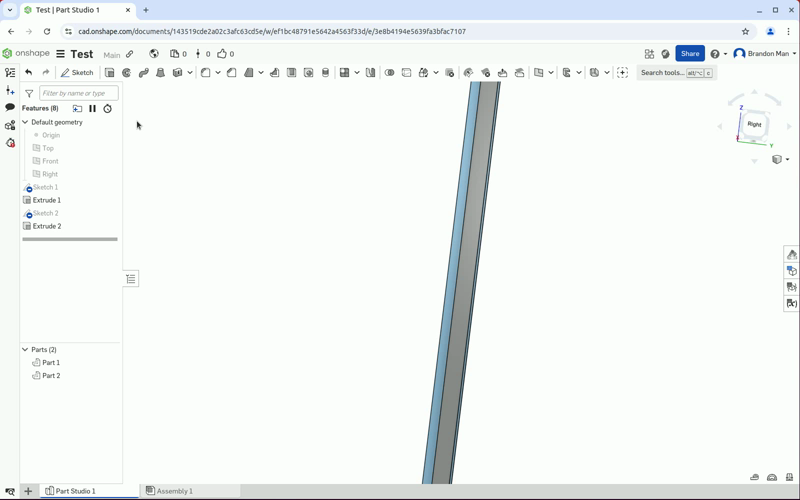
key(right, 3)
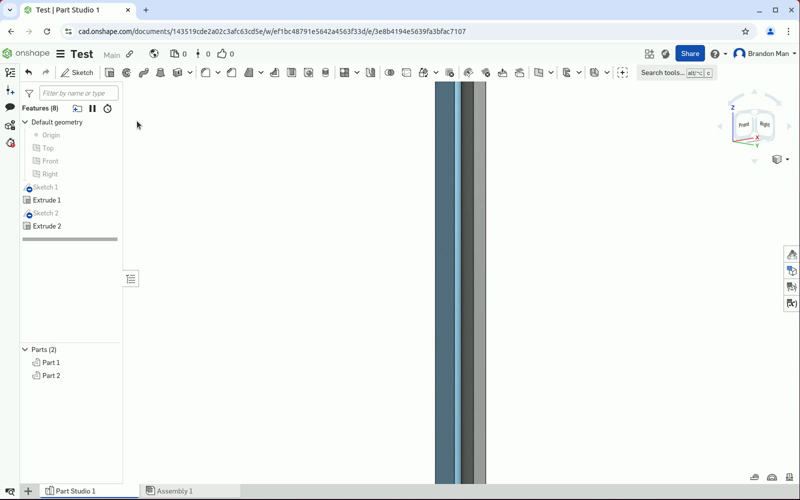
key(down, 3)
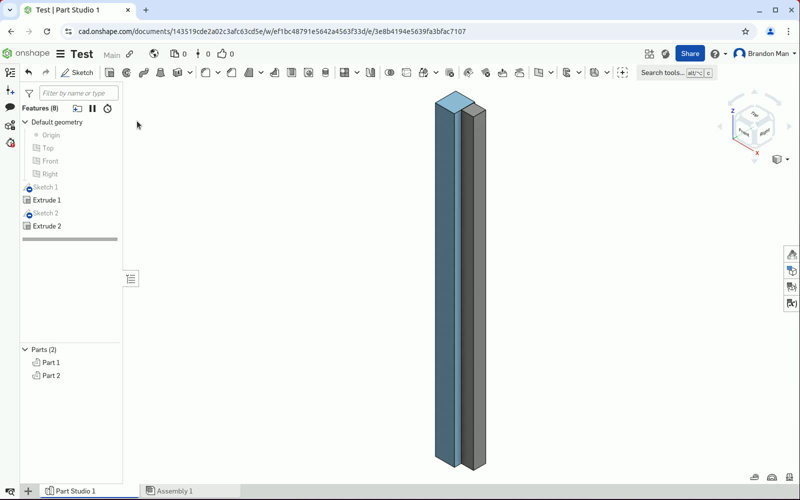
mouse_move(73, 189)
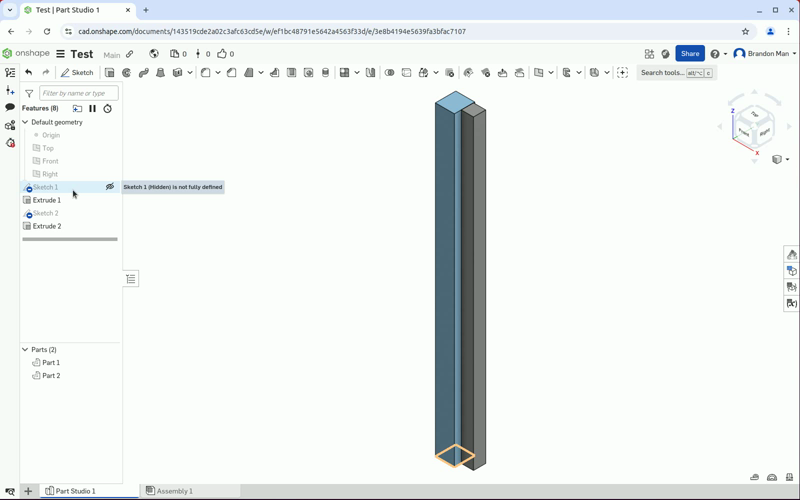
click(73, 189)